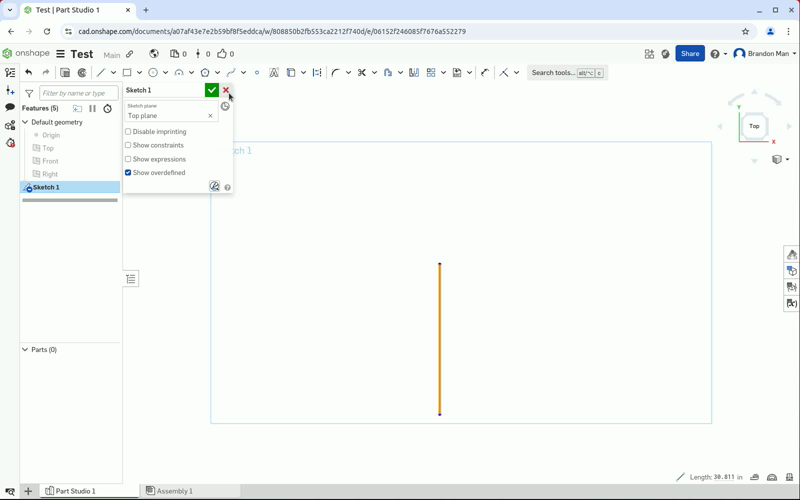
key(shift+h)
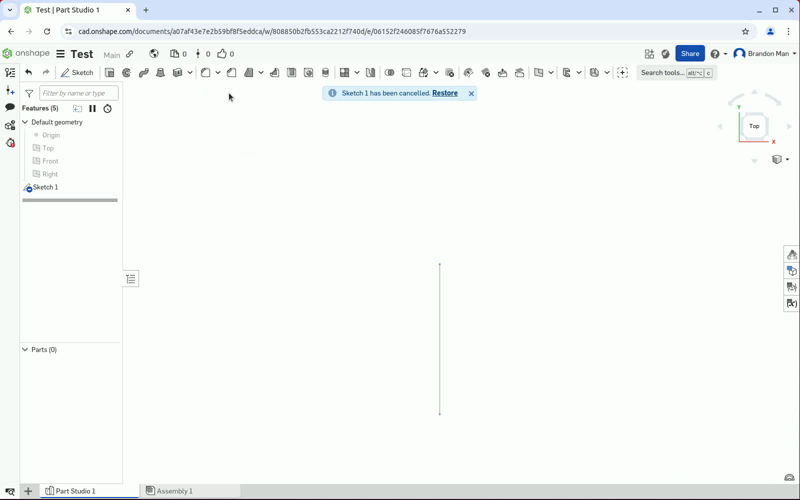
key(shift+s)
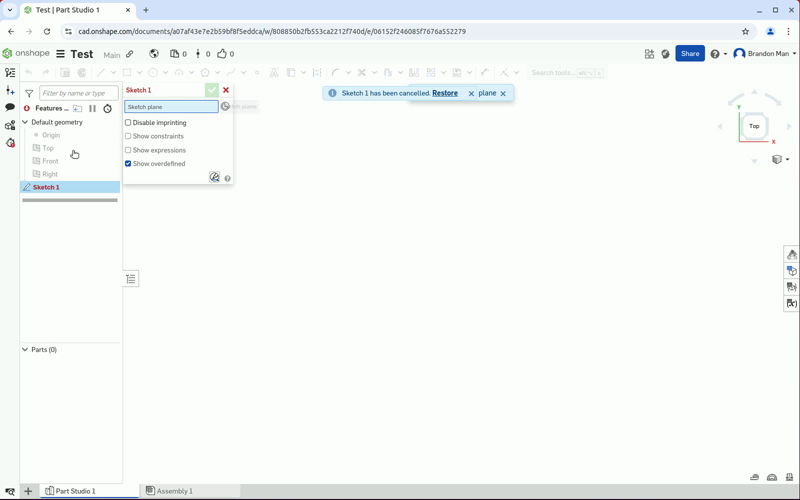
mouse_move(73, 150)
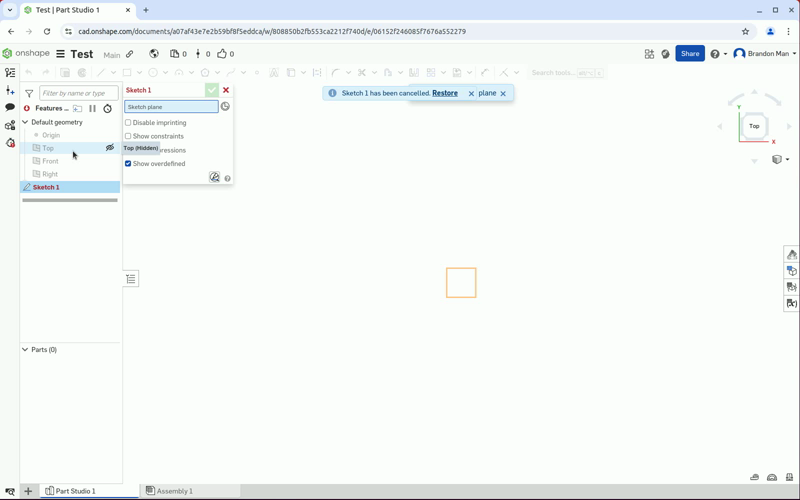
click(73, 150)
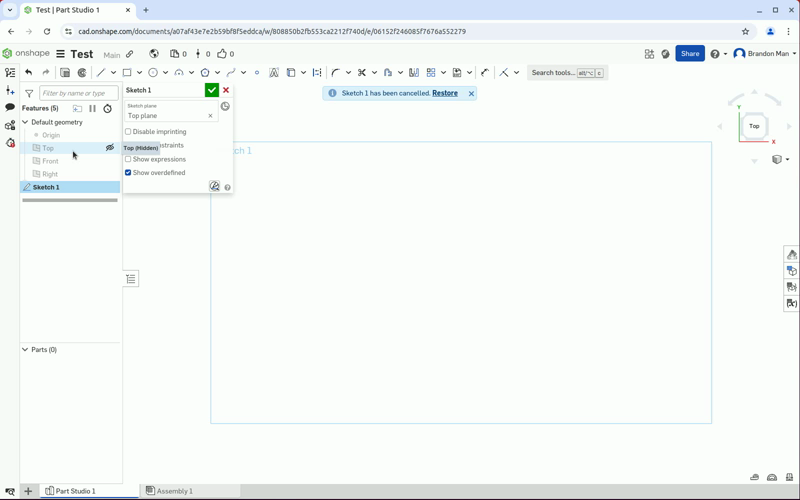
mouse_move(73, 352)
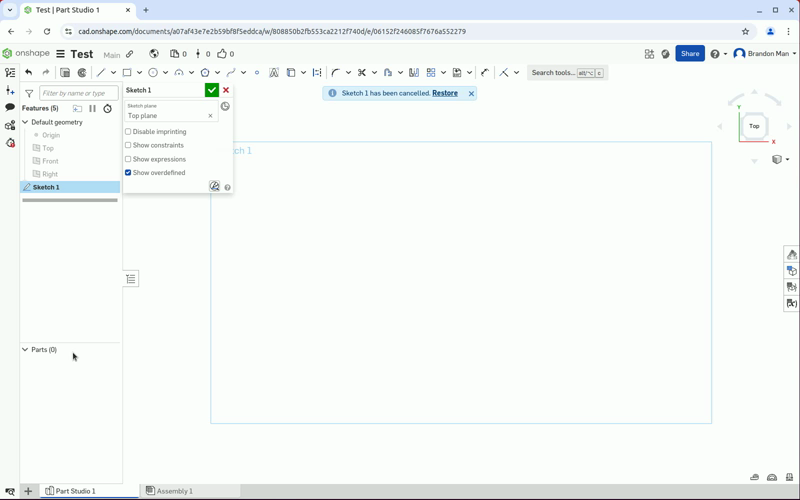
key(y)
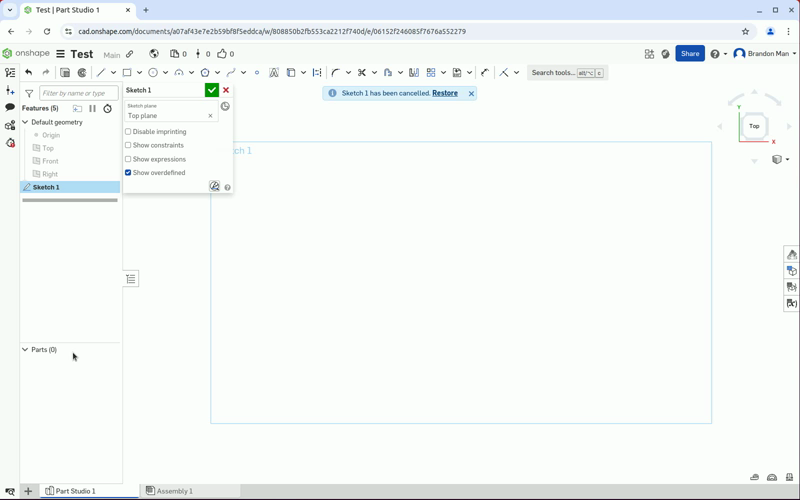
key(l)
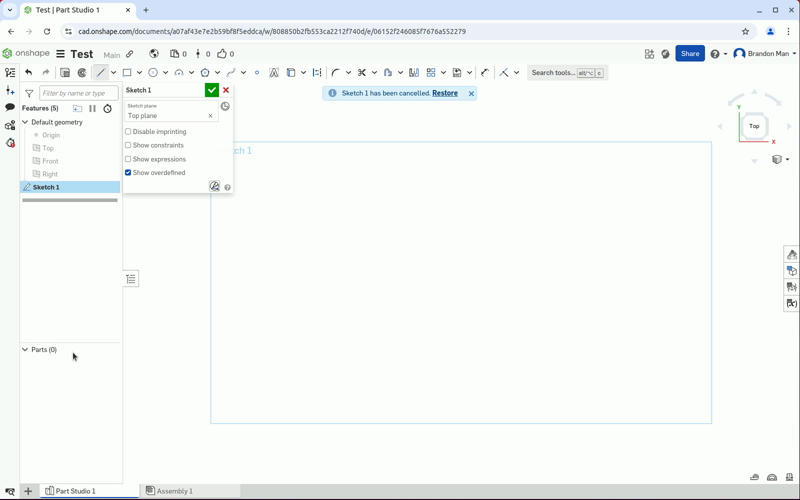
key_down(shift)
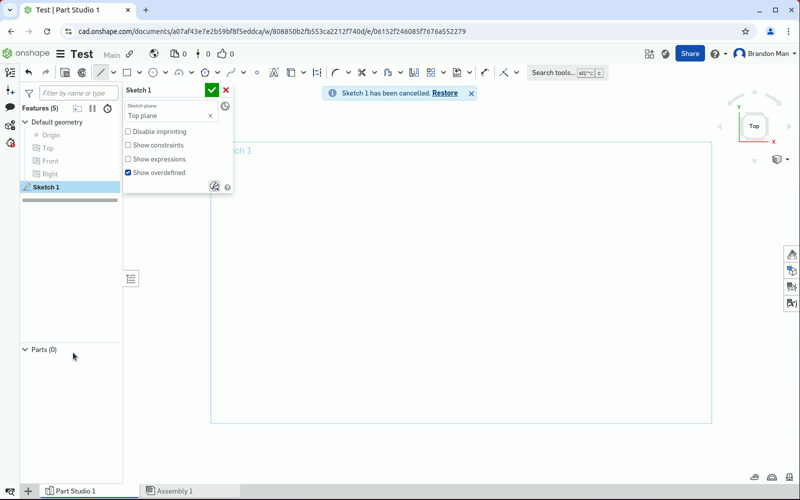
mouse_move(376, 326)
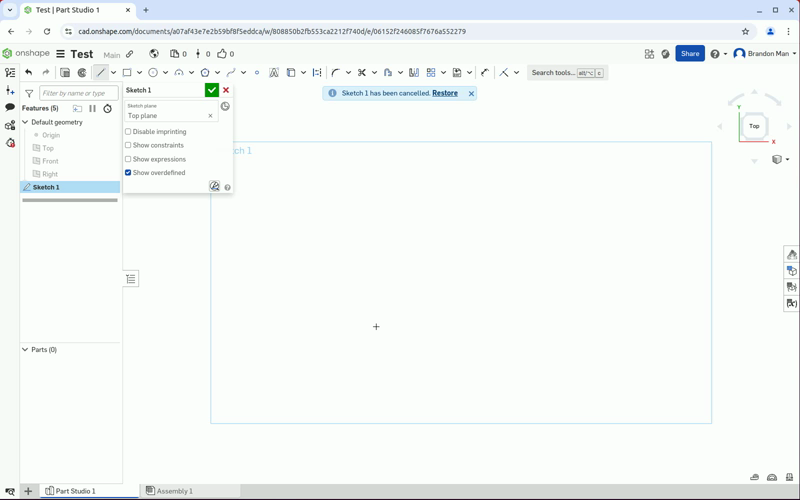
click(376, 326)
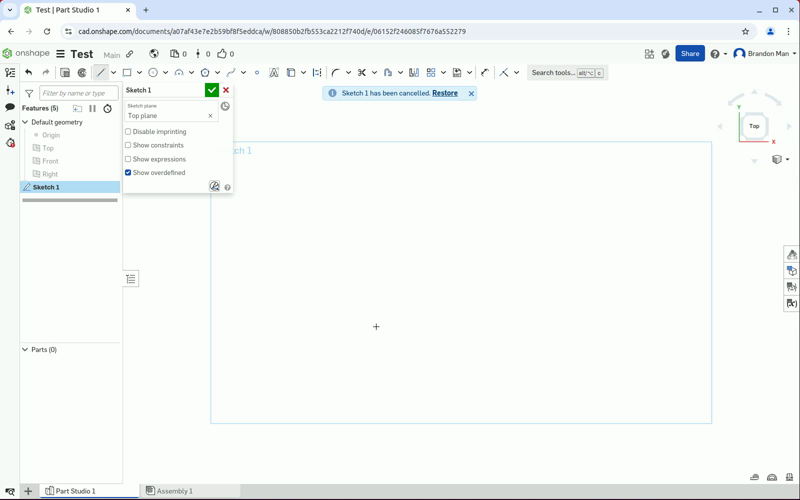
key_up(shift)
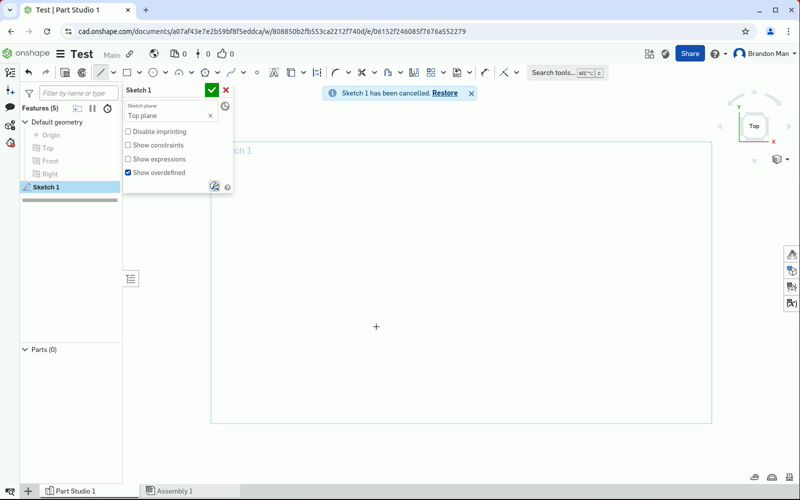
key_down(shift)
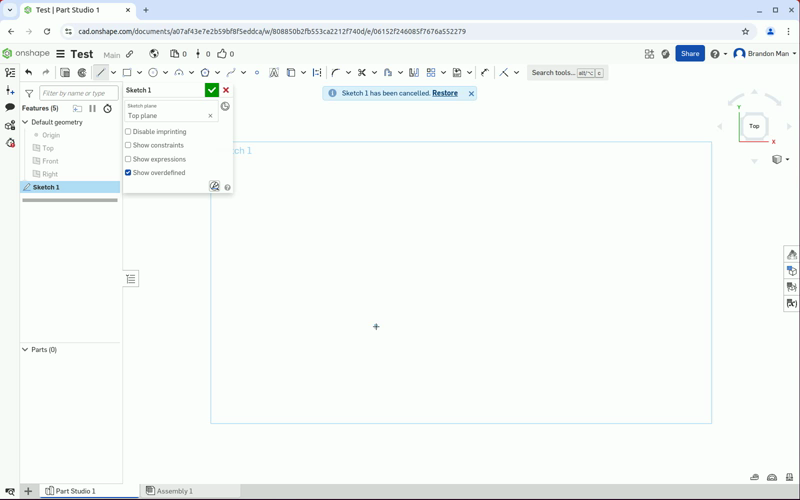
mouse_move(406, 326)
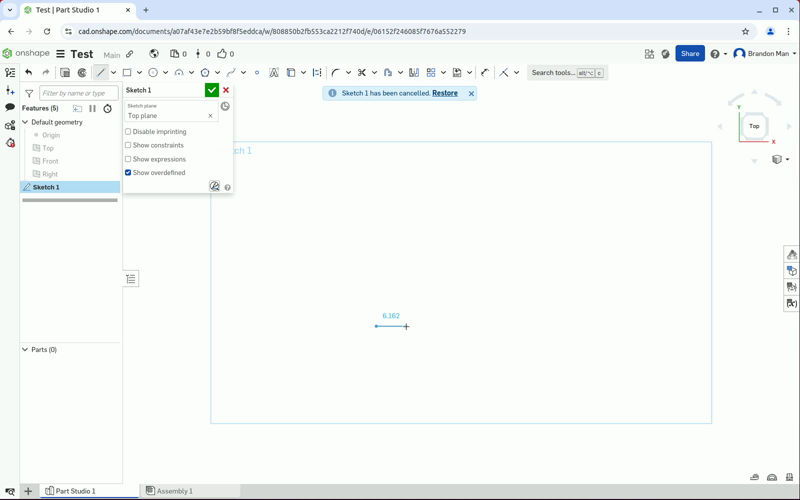
mouse_move(390, 326)
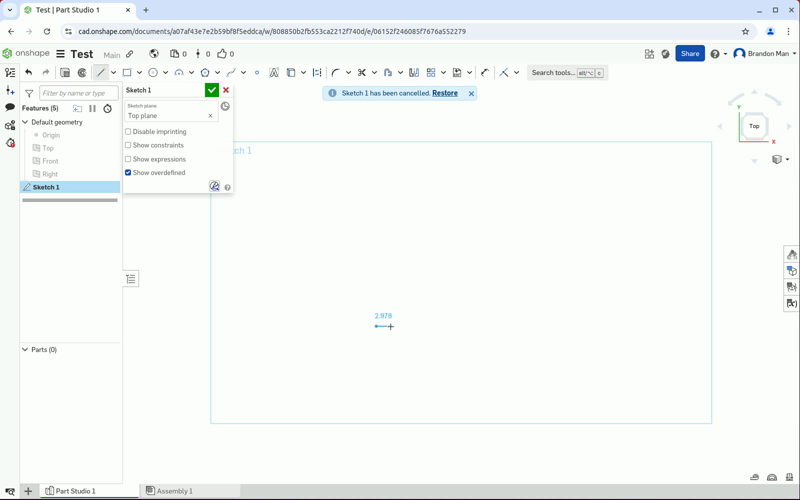
click(390, 326)
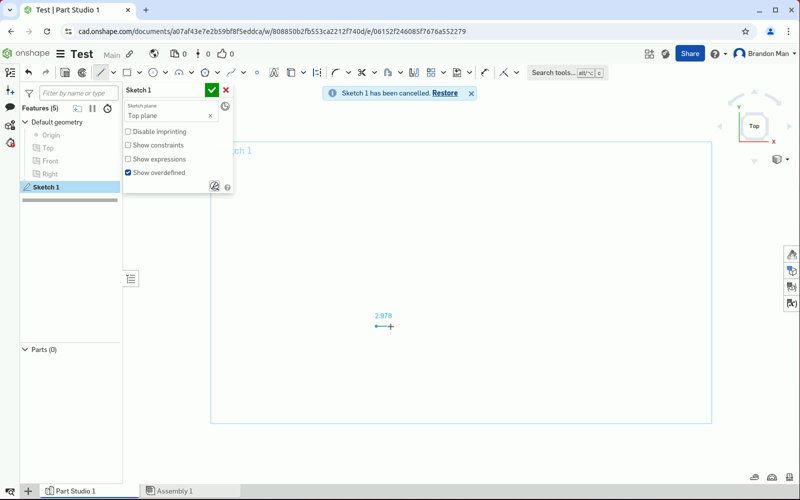
key_up(shift)
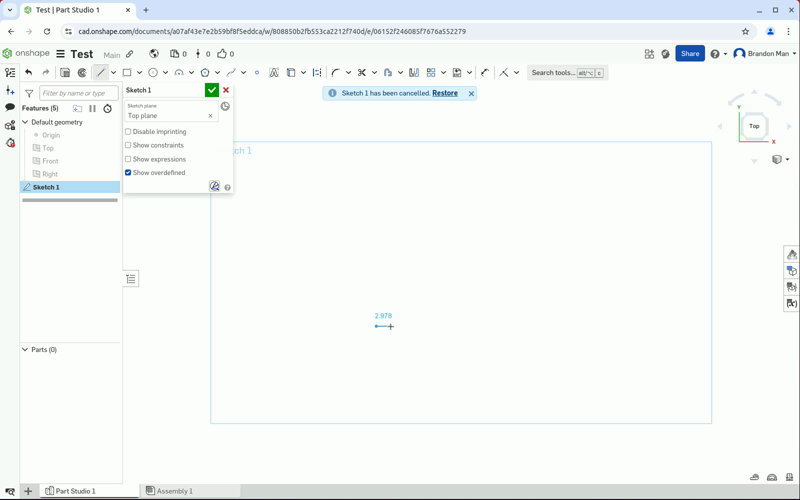
key_down(shift)
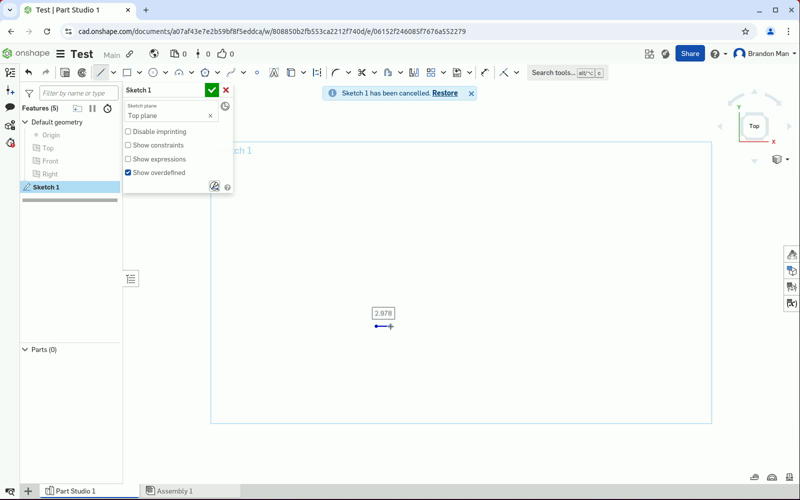
mouse_move(420, 326)
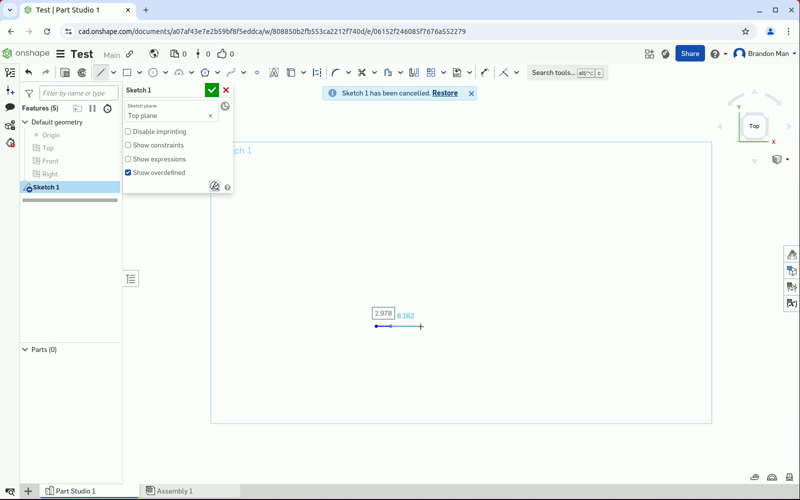
mouse_move(390, 348)
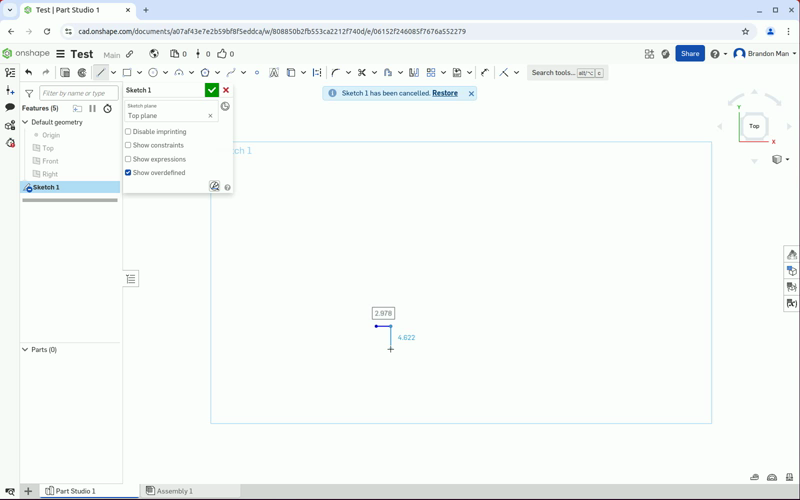
click(390, 348)
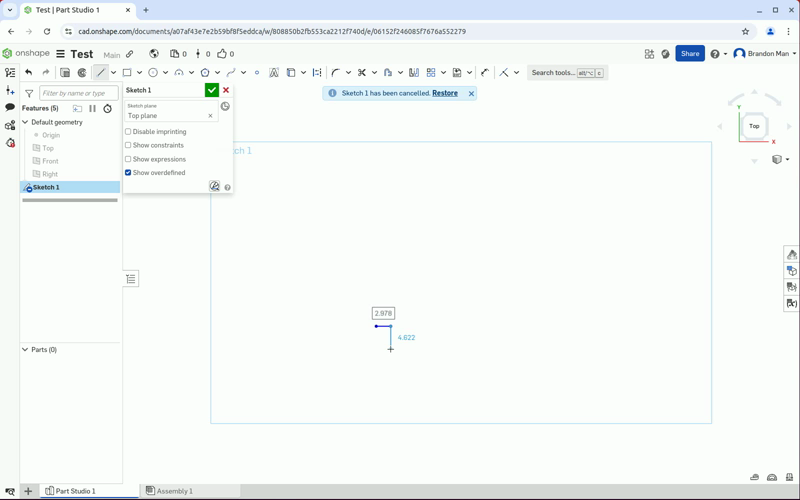
key_up(shift)
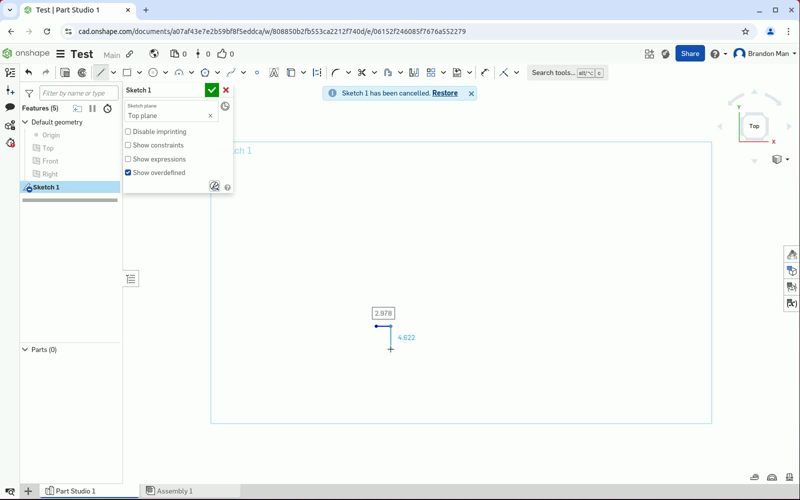
key_down(shift)
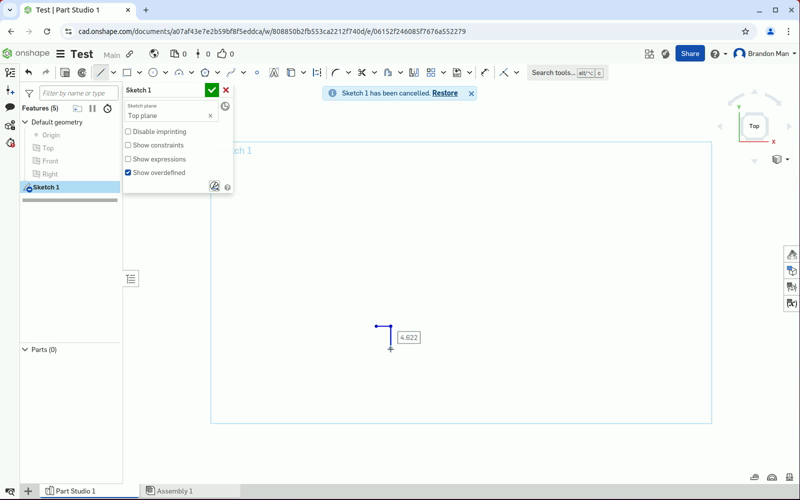
mouse_move(465, 348)
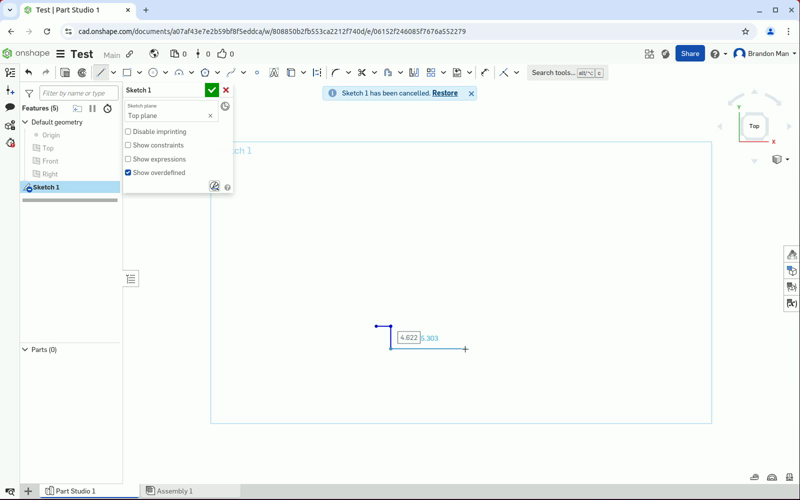
click(465, 348)
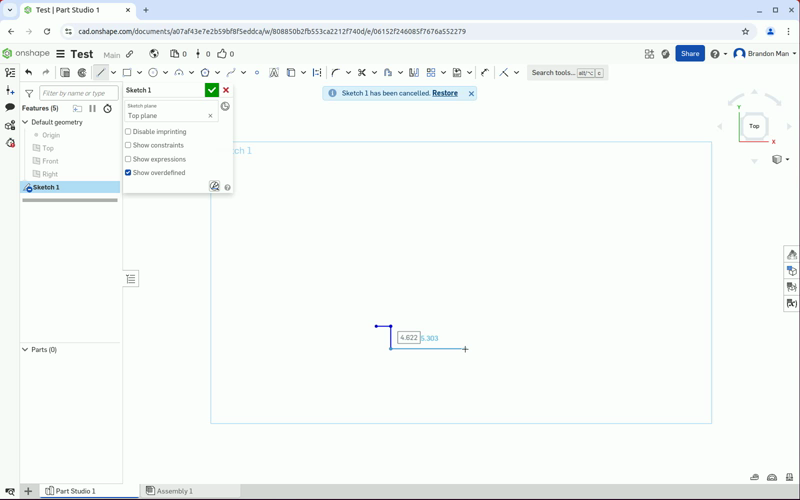
key_up(shift)
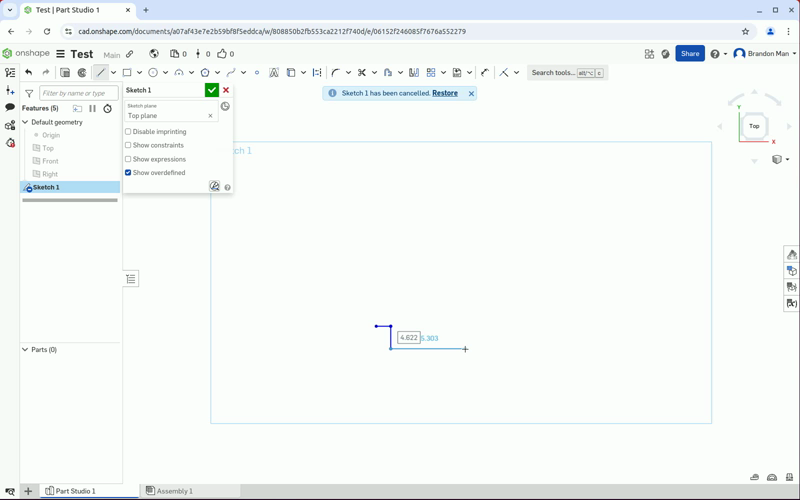
key_down(shift)
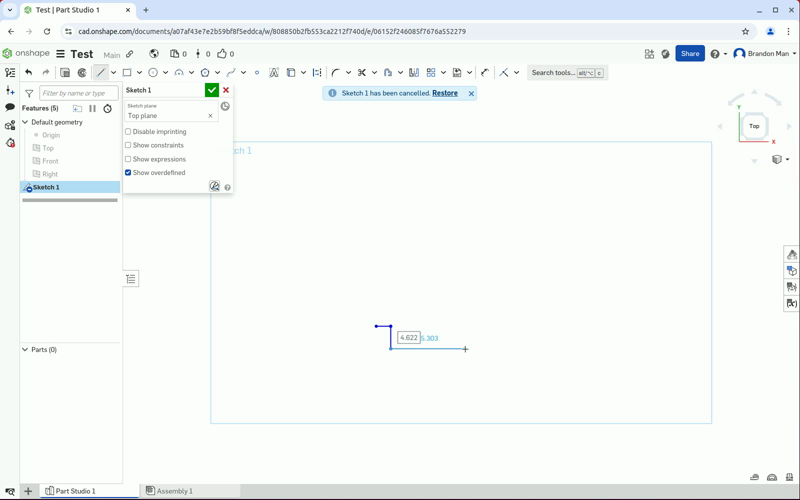
mouse_move(572, 332)
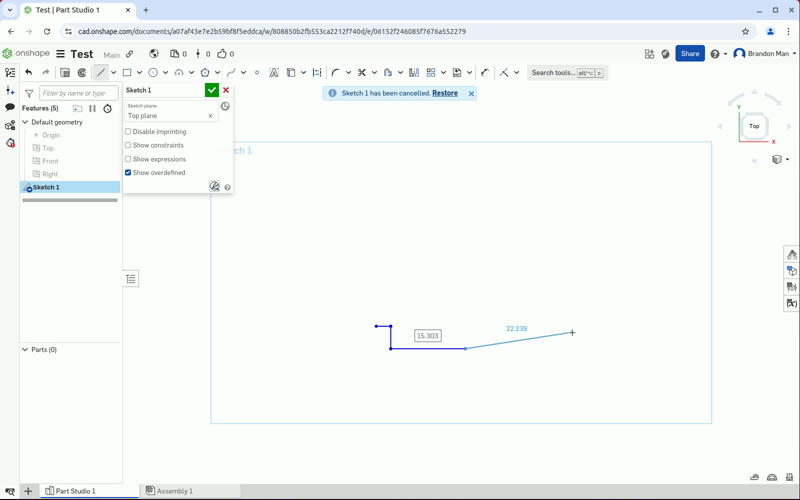
click(572, 332)
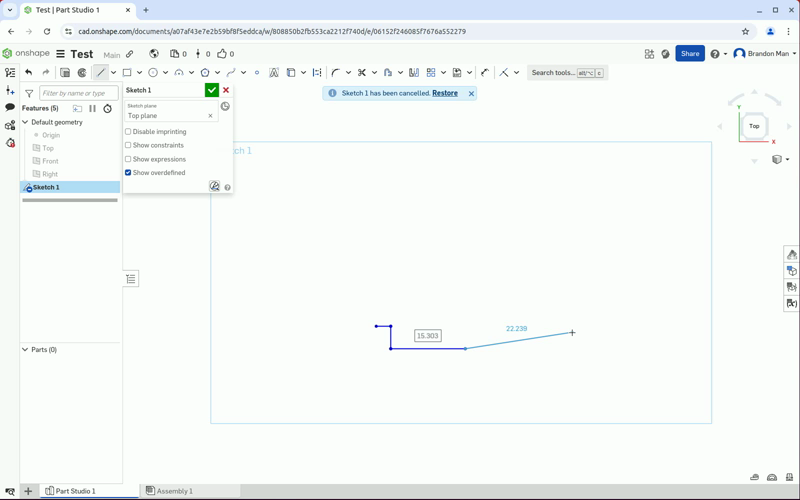
key_up(shift)
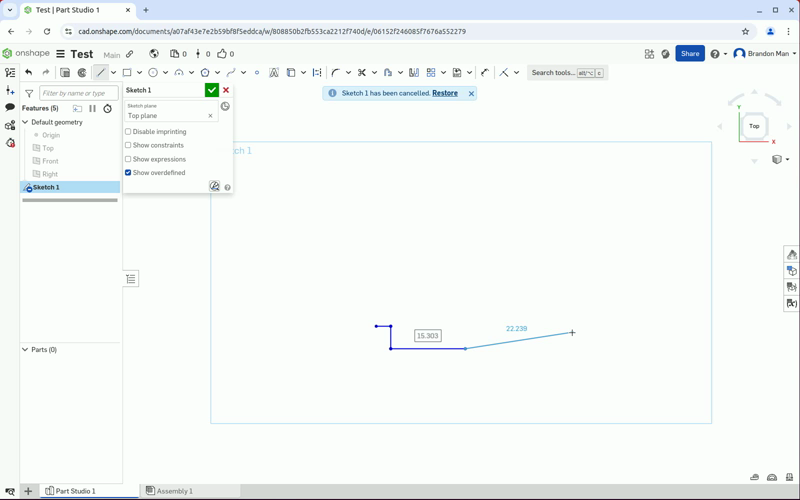
key_down(shift)
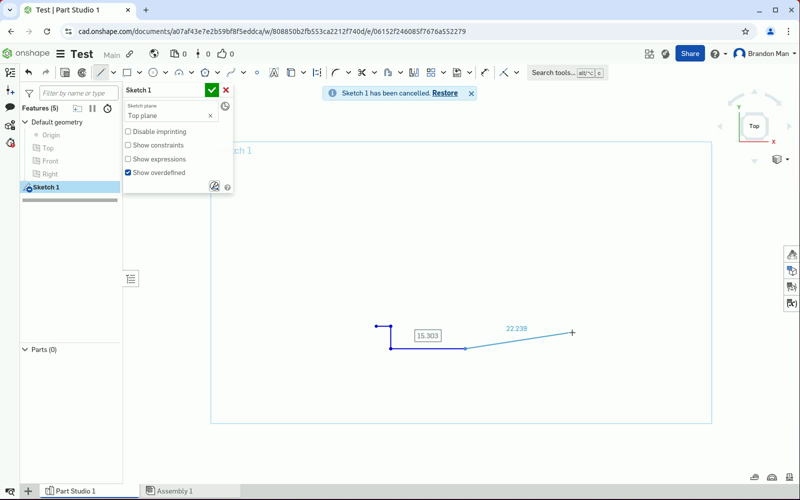
mouse_move(589, 332)
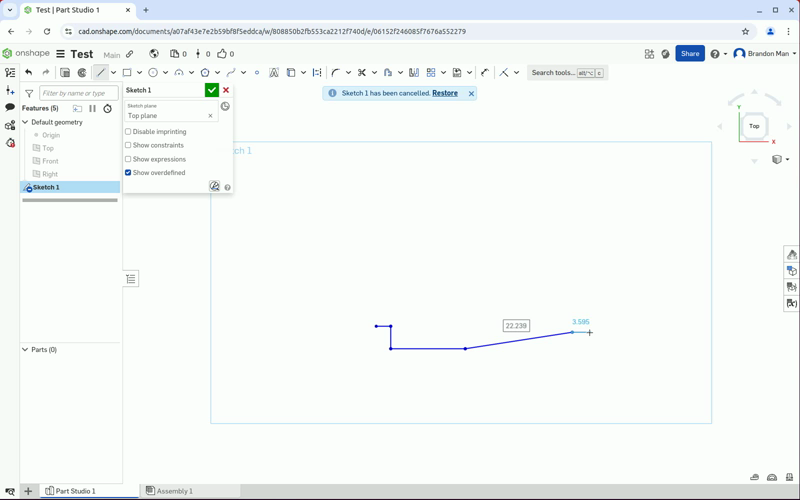
mouse_move(572, 305)
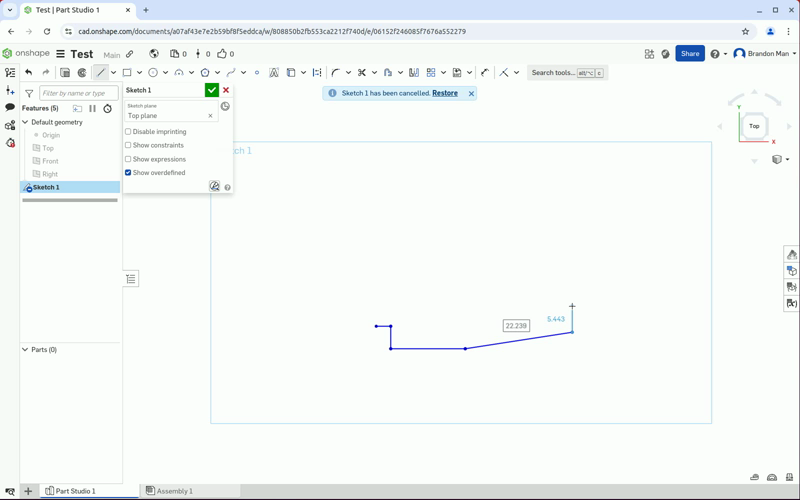
click(572, 305)
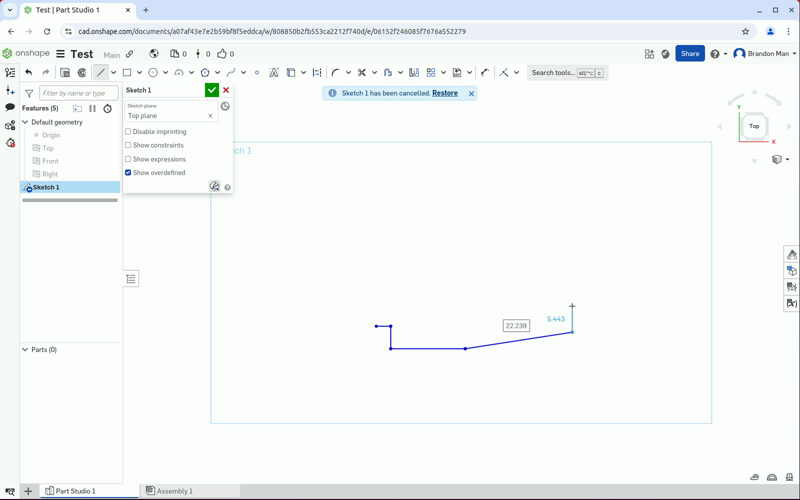
key_up(shift)
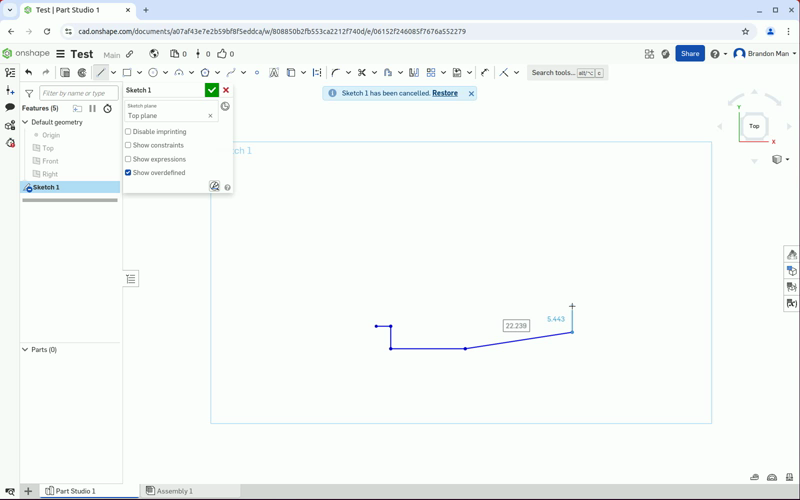
key_down(shift)
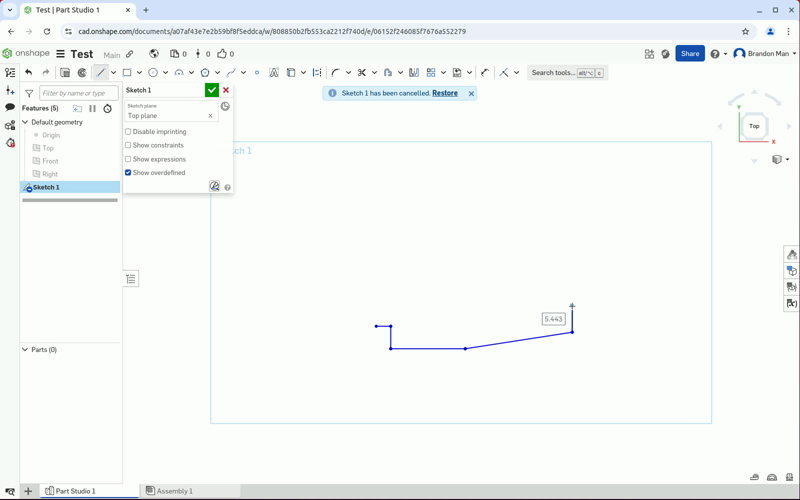
mouse_move(508, 305)
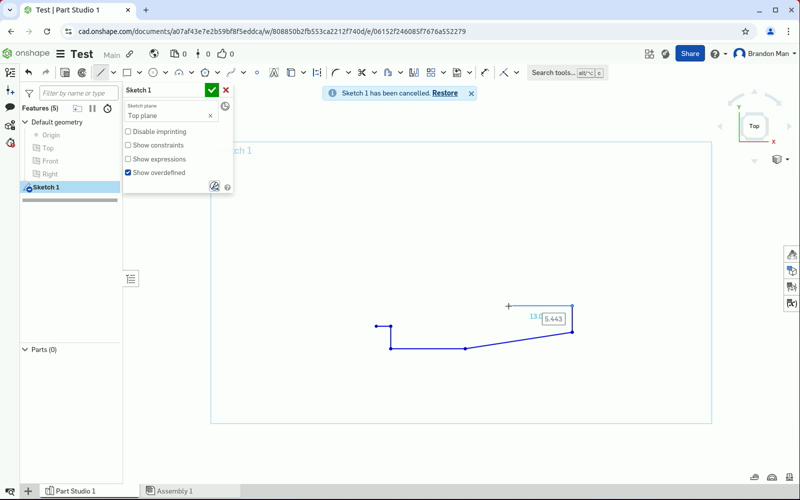
click(508, 305)
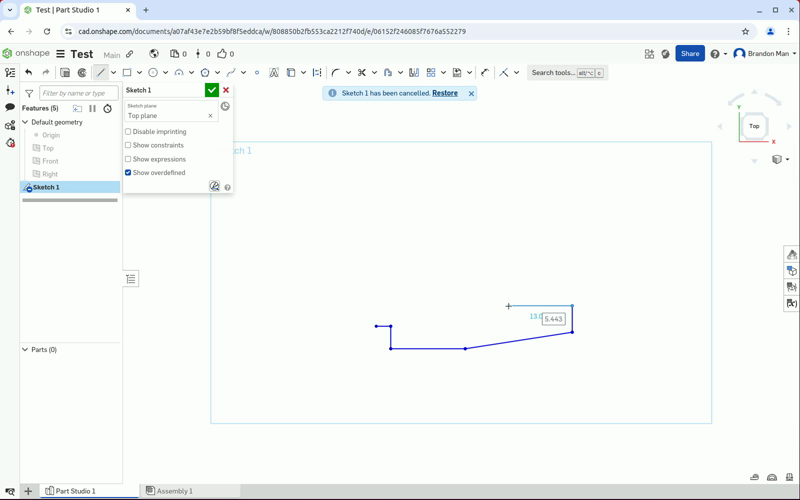
key_up(shift)
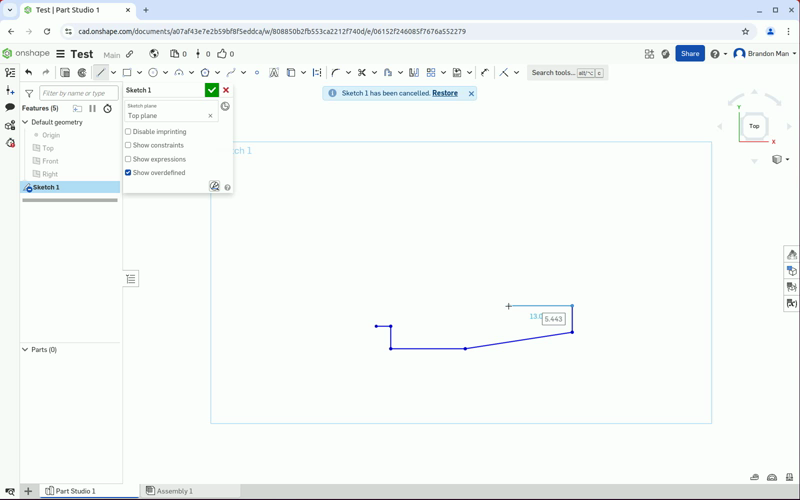
key(esc)
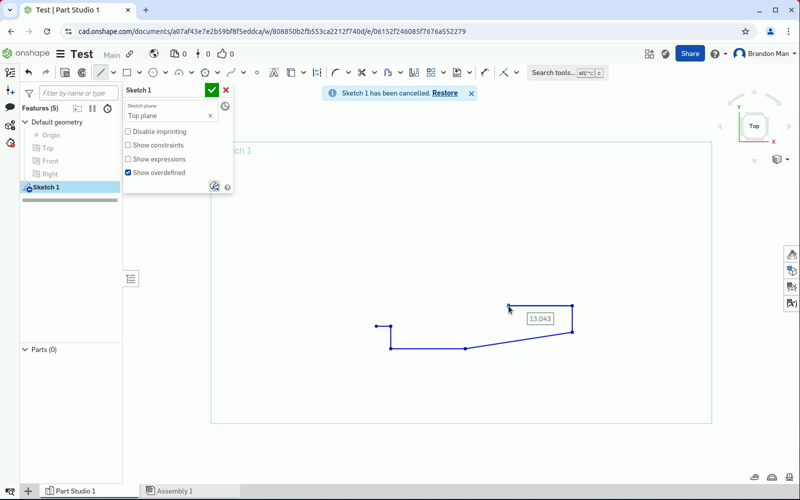
key(a)
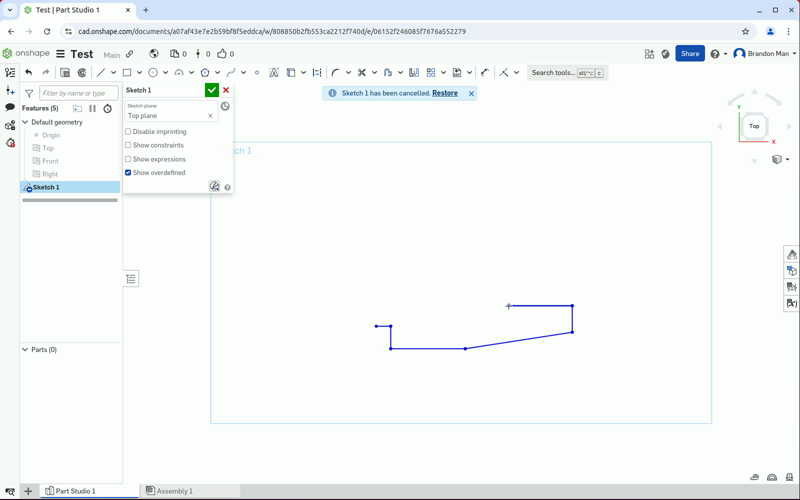
mouse_move(508, 305)
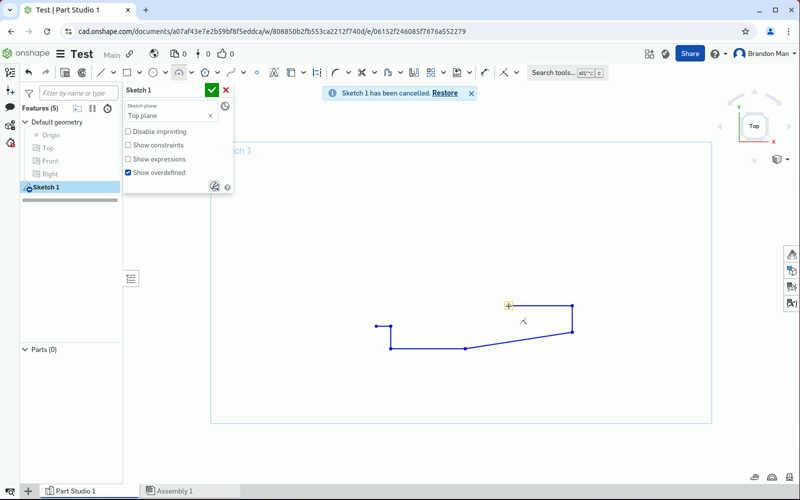
click(508, 305)
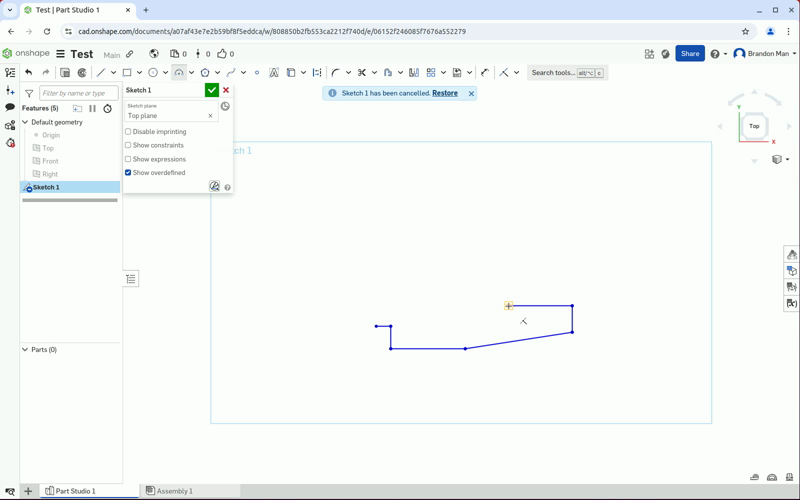
key_down(shift)
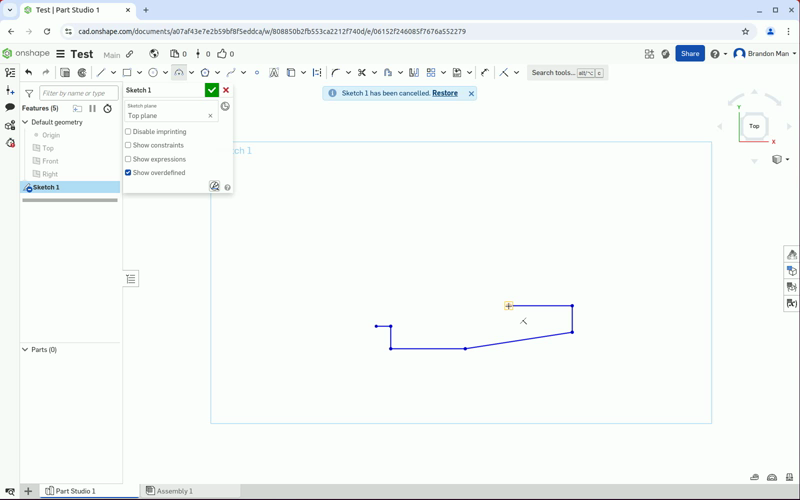
mouse_move(508, 262)
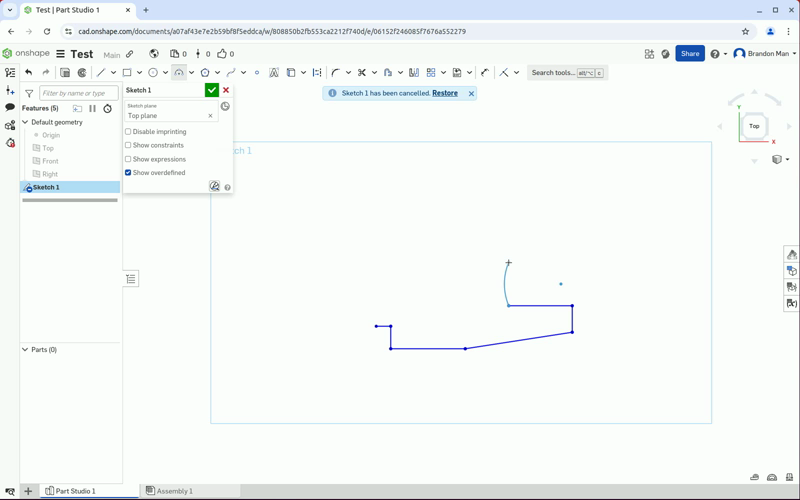
click(508, 262)
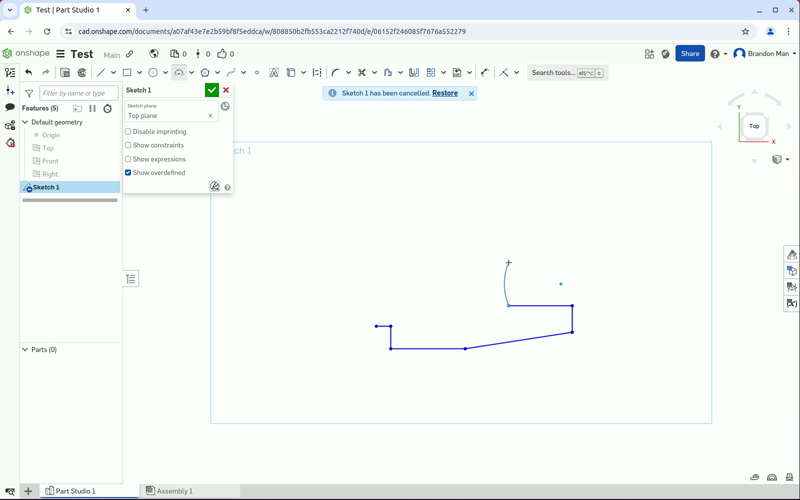
mouse_move(486, 284)
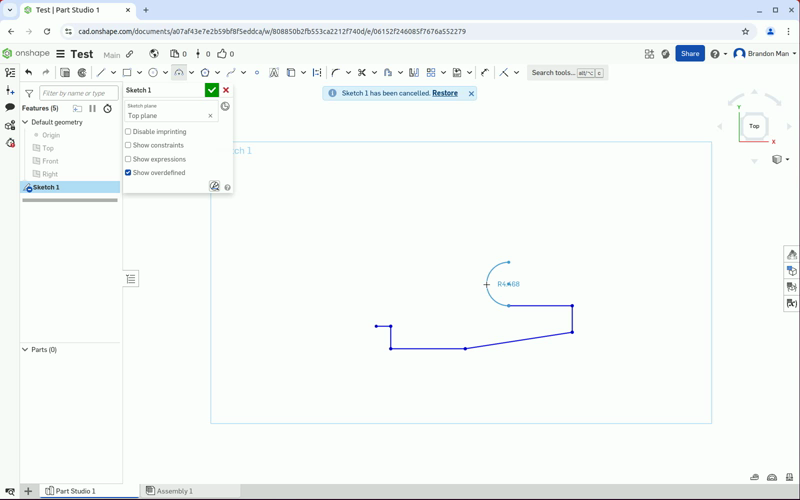
click(486, 284)
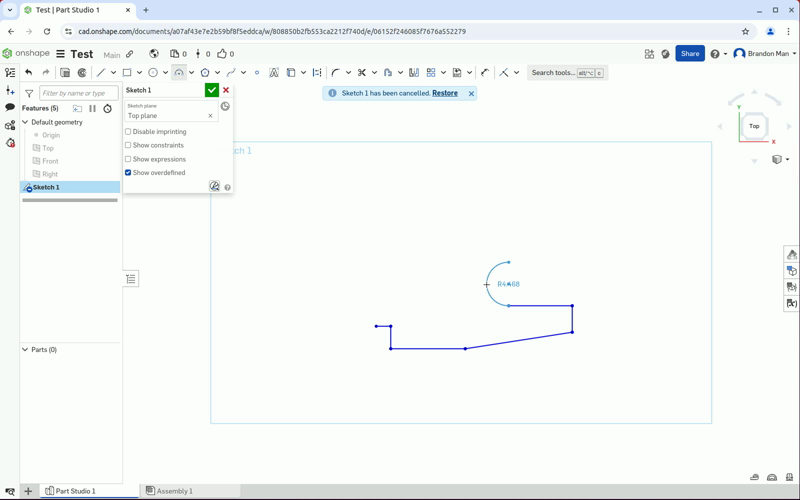
key_up(shift)
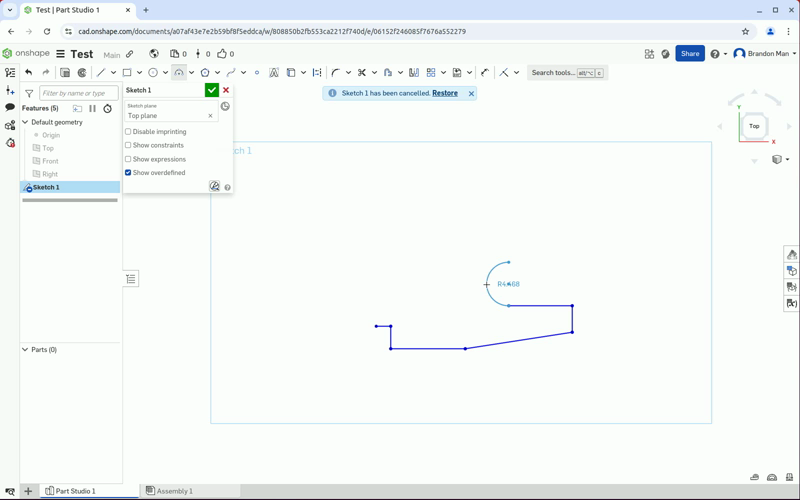
key(esc)
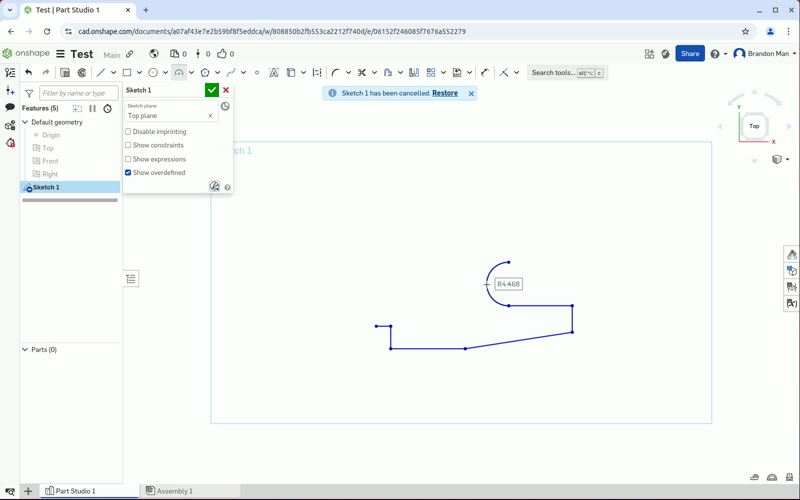
key(l)
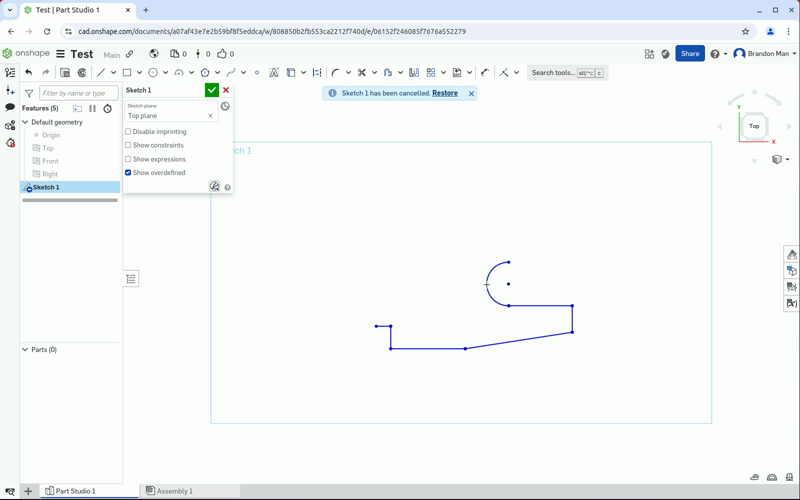
mouse_move(508, 262)
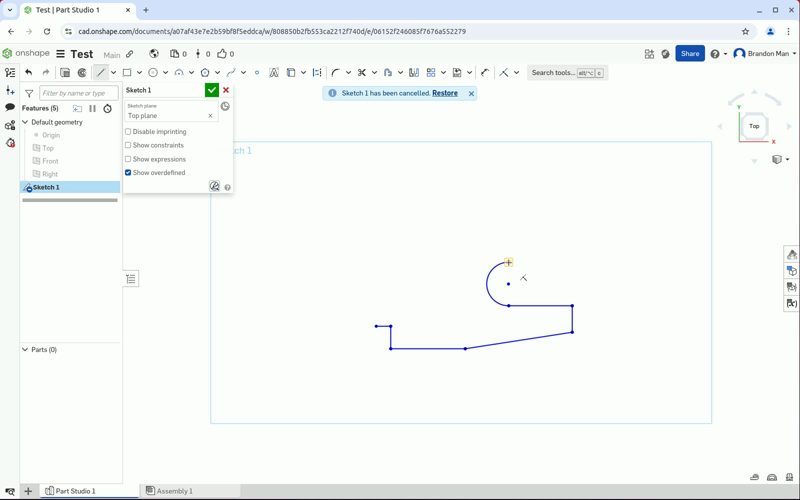
click(508, 262)
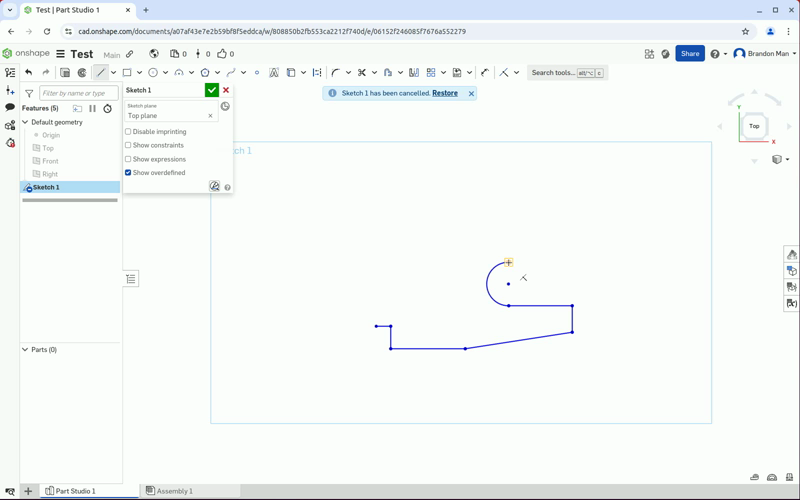
key_down(shift)
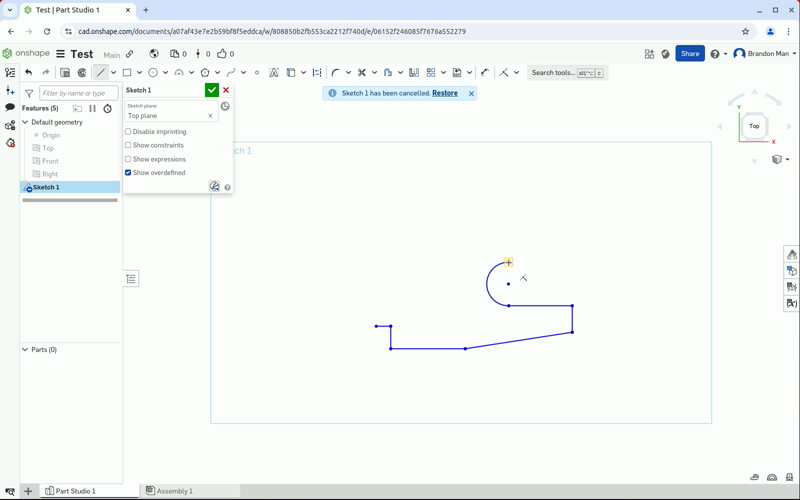
mouse_move(572, 262)
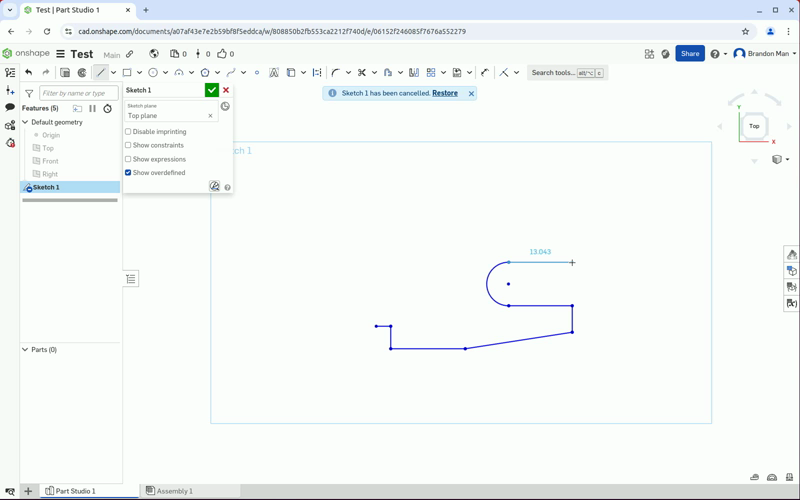
click(572, 262)
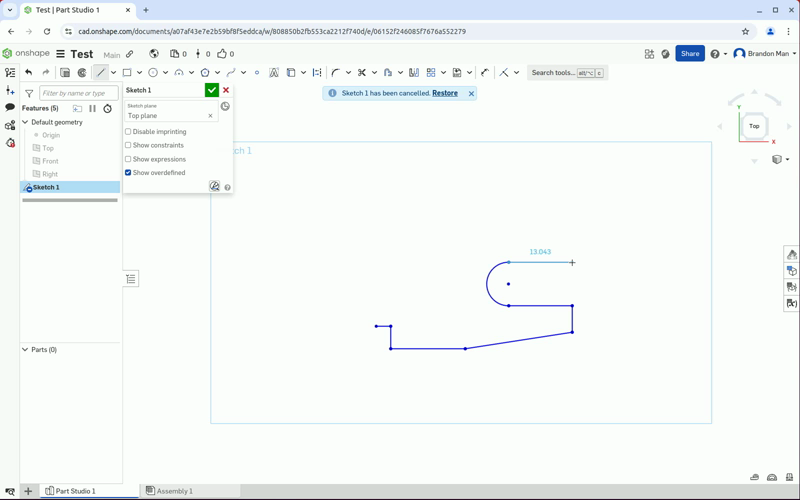
key_up(shift)
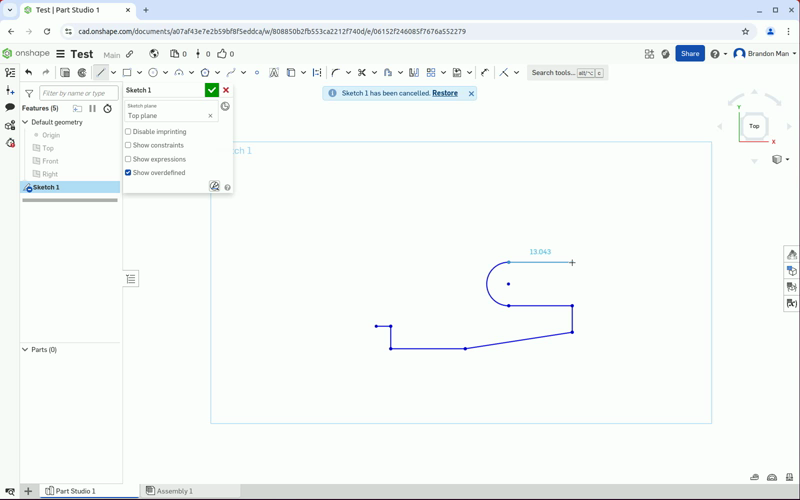
key_down(shift)
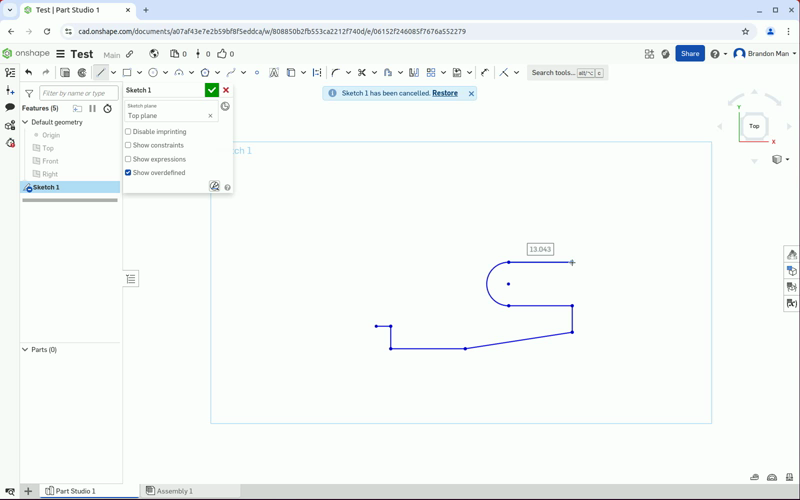
mouse_move(589, 262)
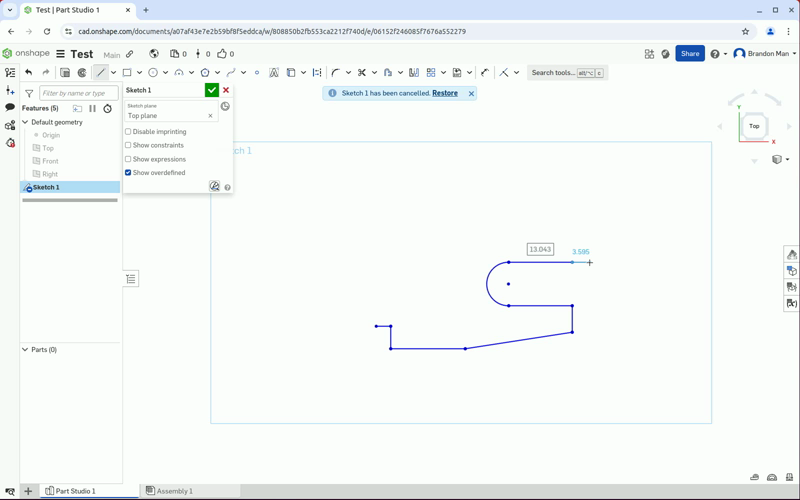
mouse_move(572, 235)
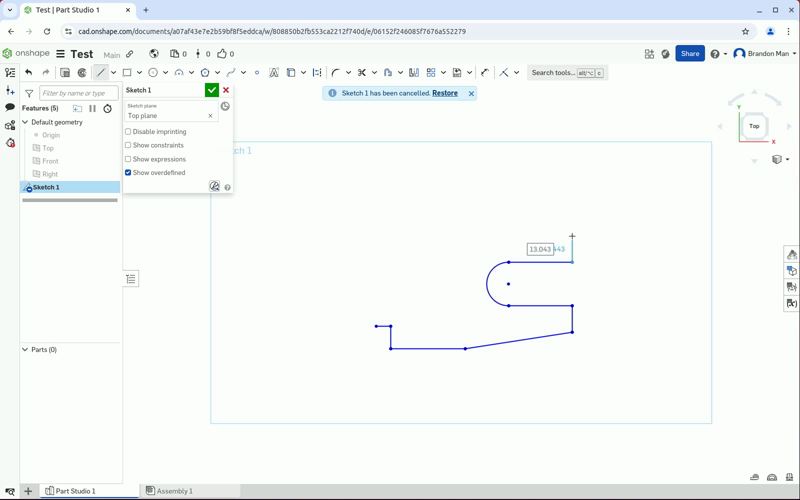
click(572, 235)
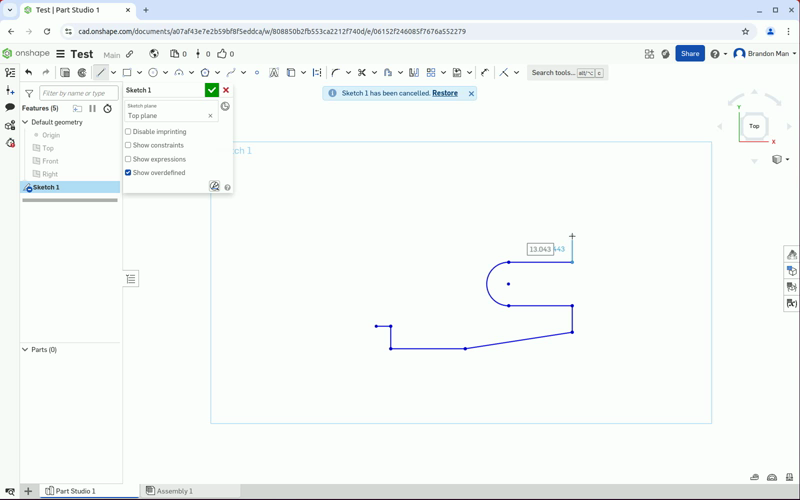
key_up(shift)
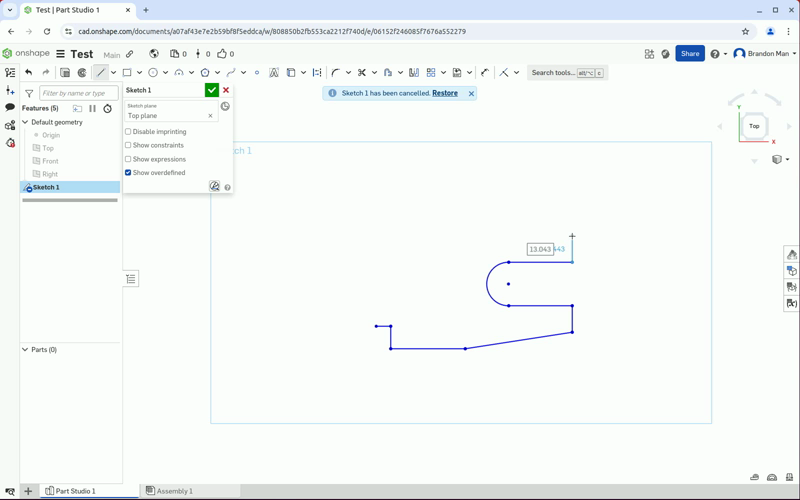
key_down(shift)
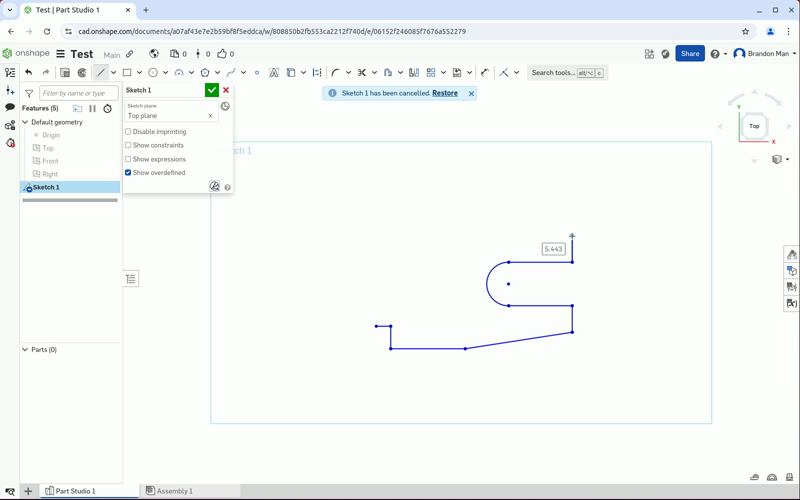
mouse_move(465, 219)
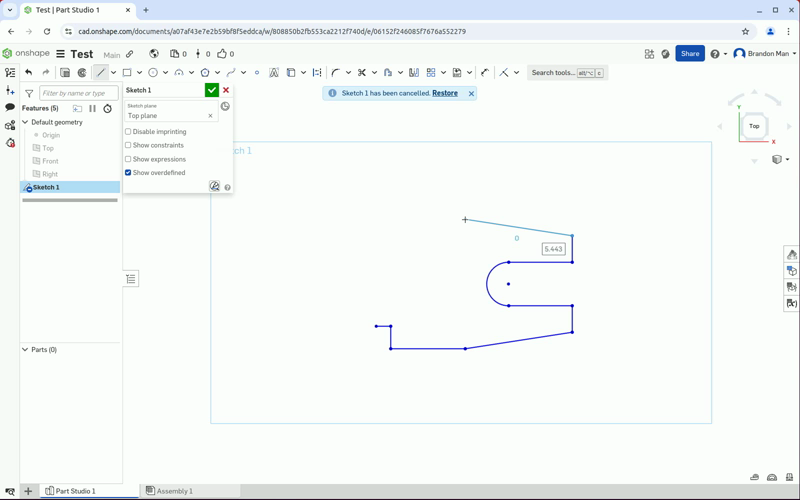
click(465, 219)
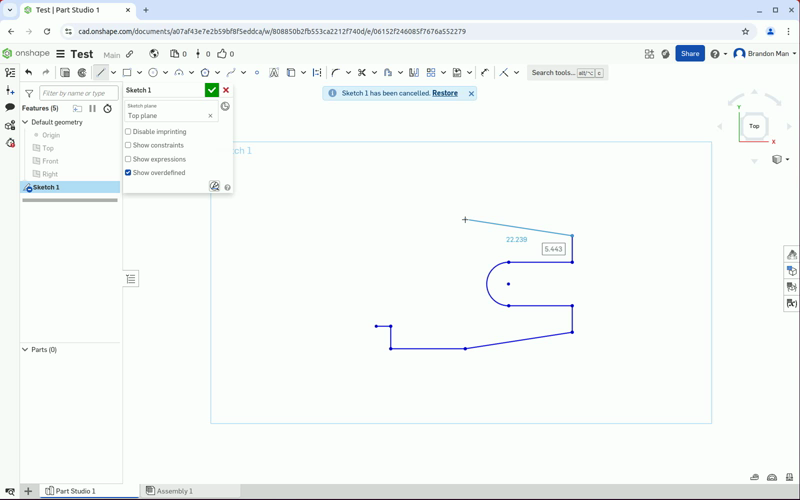
key_up(shift)
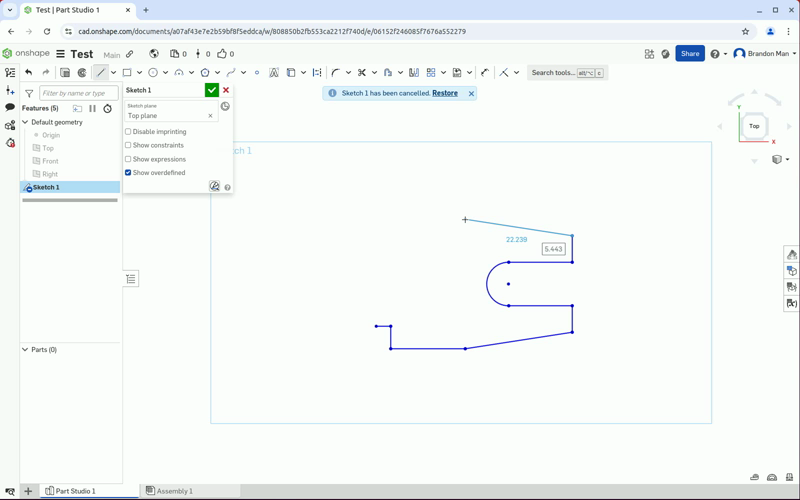
key_down(shift)
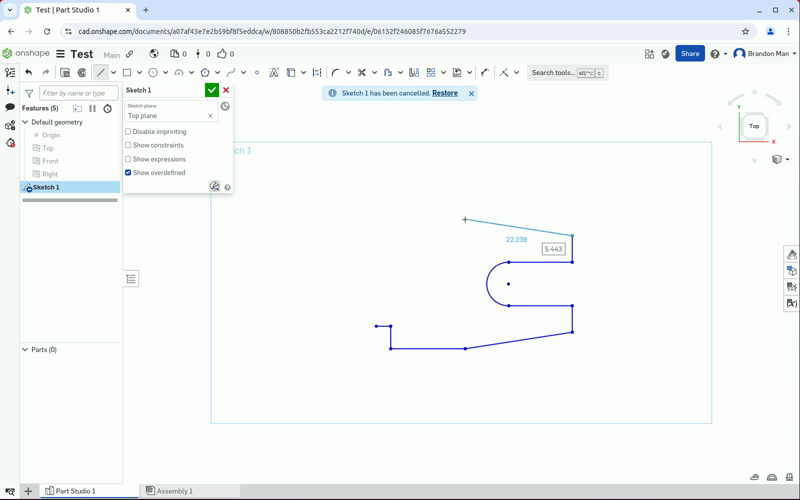
mouse_move(390, 219)
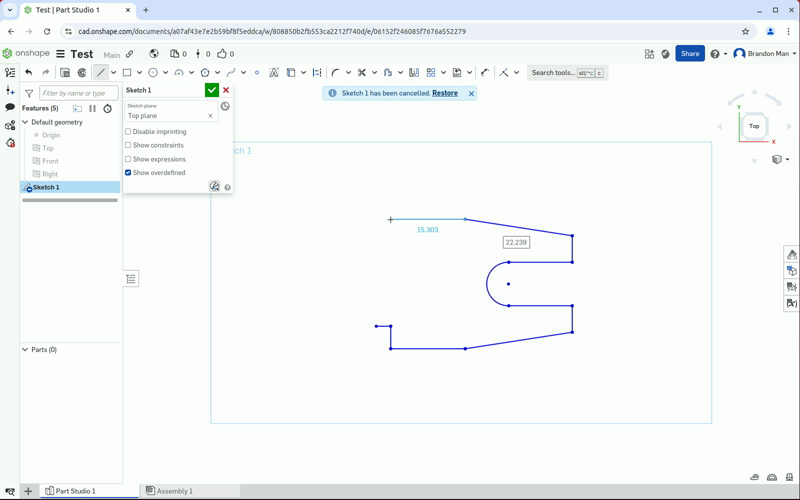
click(390, 219)
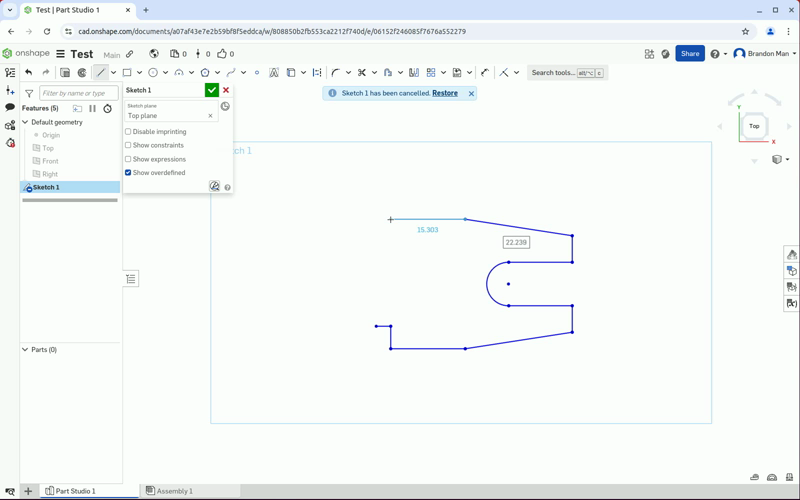
key_up(shift)
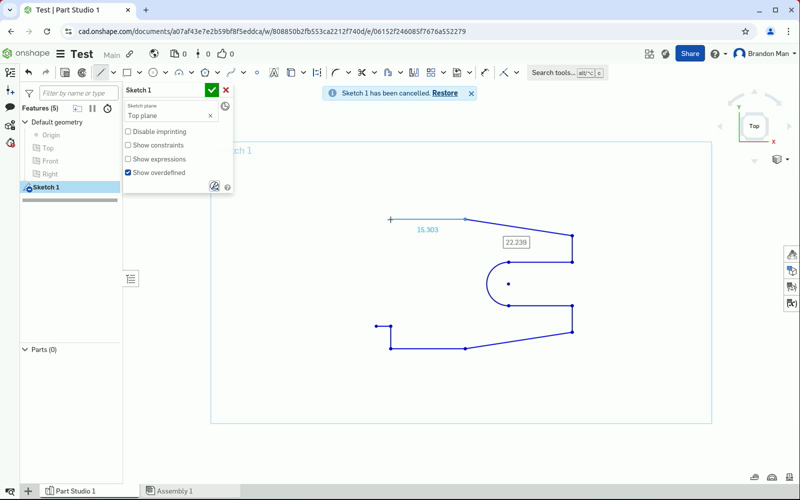
key_down(shift)
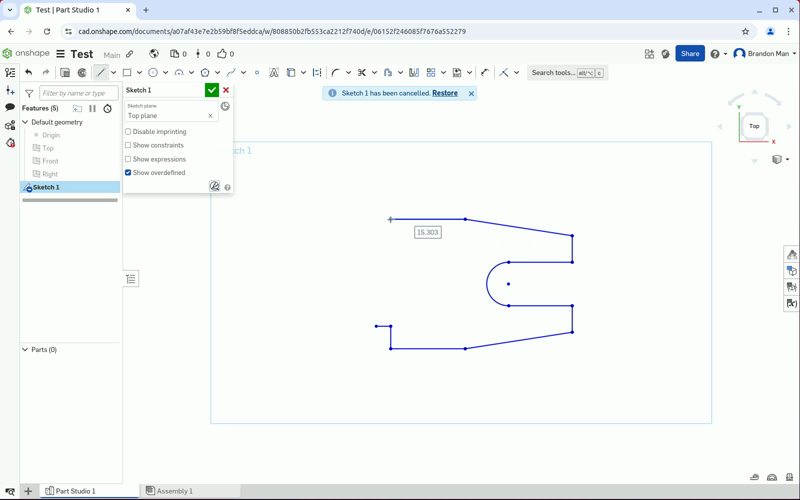
mouse_move(420, 219)
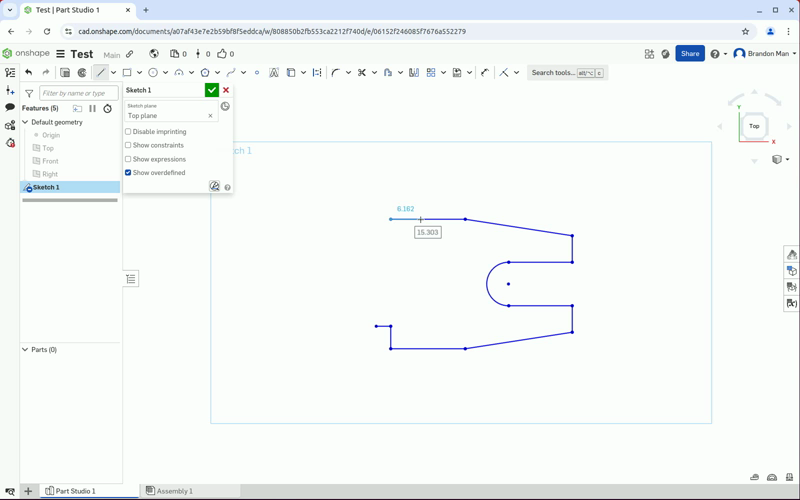
mouse_move(390, 241)
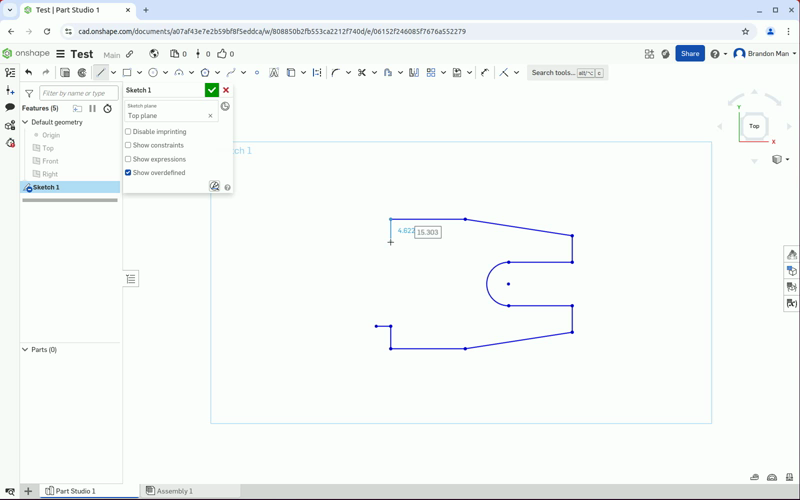
click(390, 241)
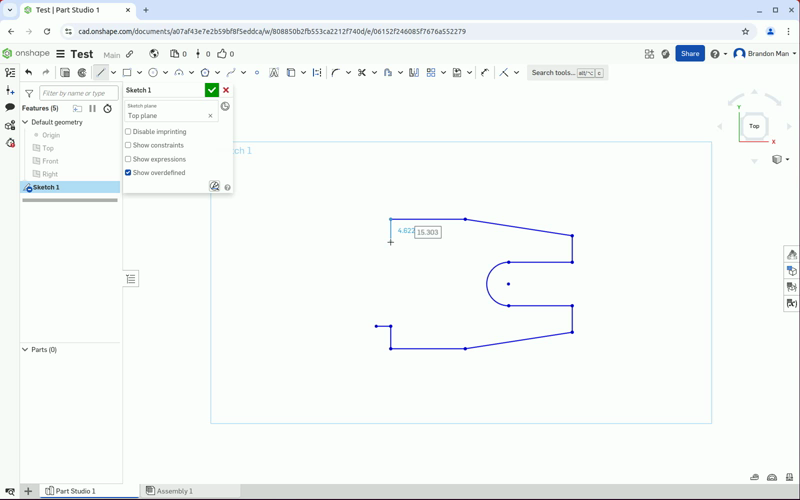
key_up(shift)
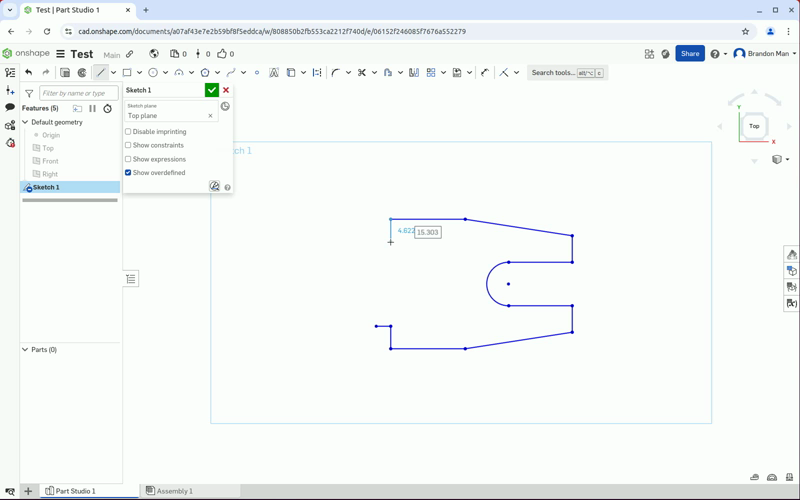
key_down(shift)
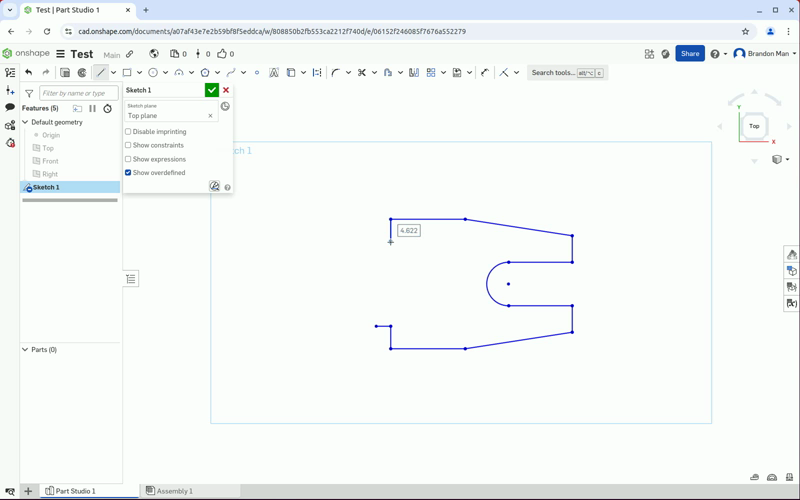
mouse_move(420, 241)
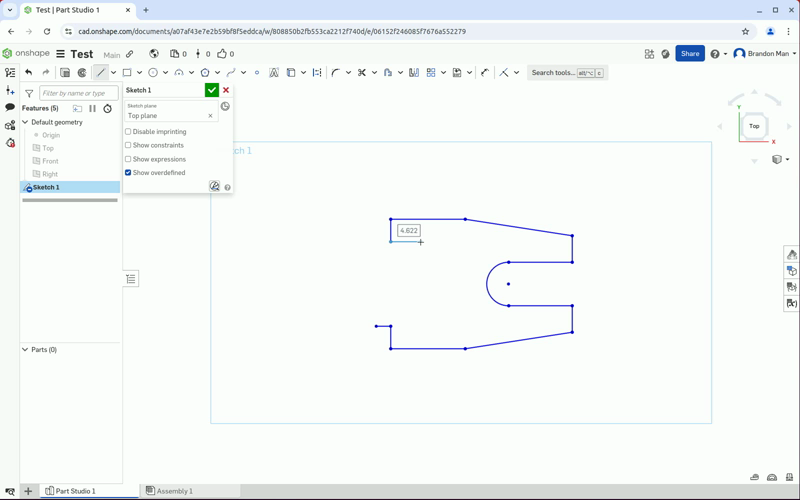
mouse_move(376, 241)
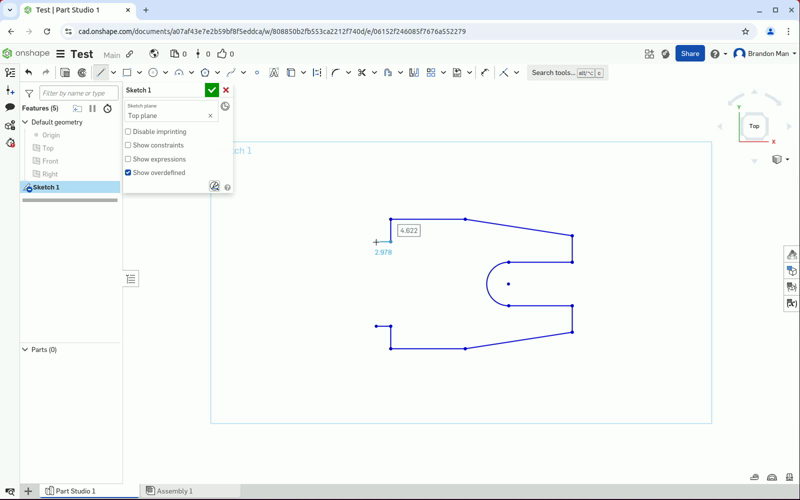
click(376, 241)
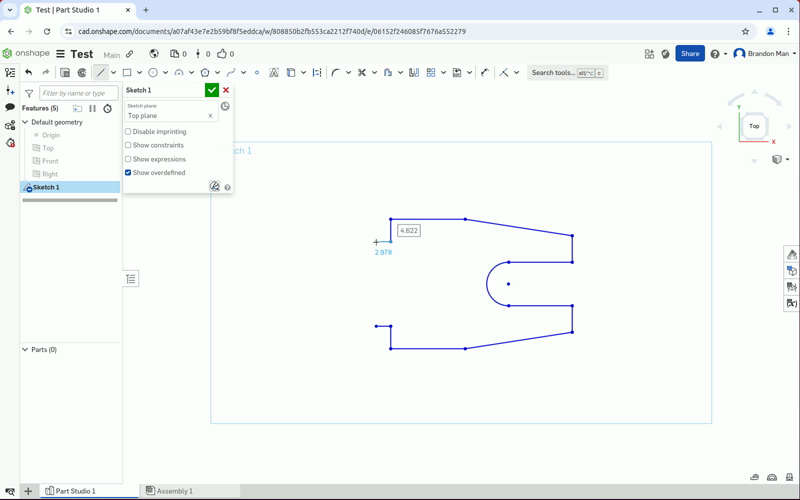
key_up(shift)
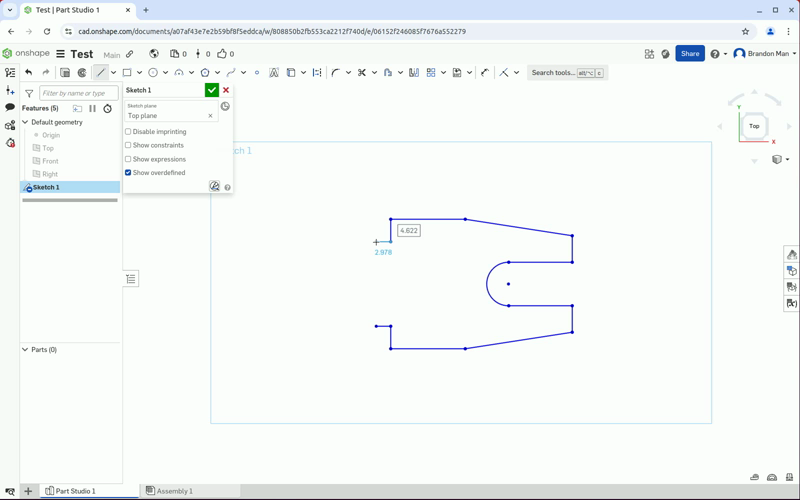
key_down(shift)
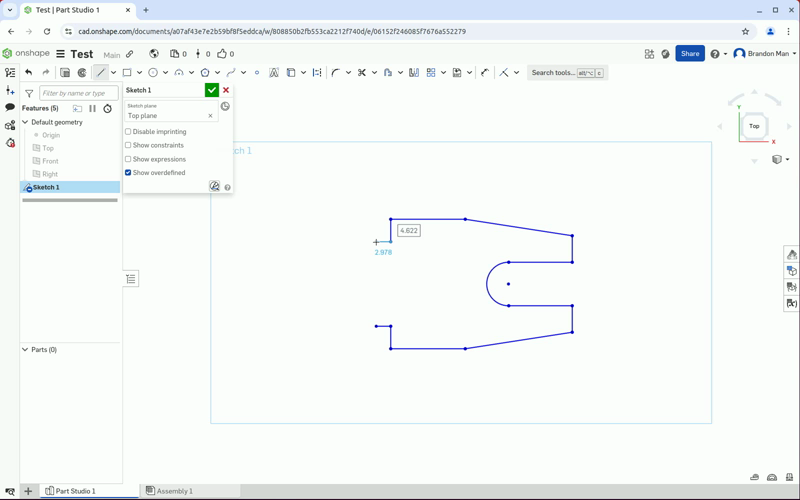
mouse_move(376, 326)
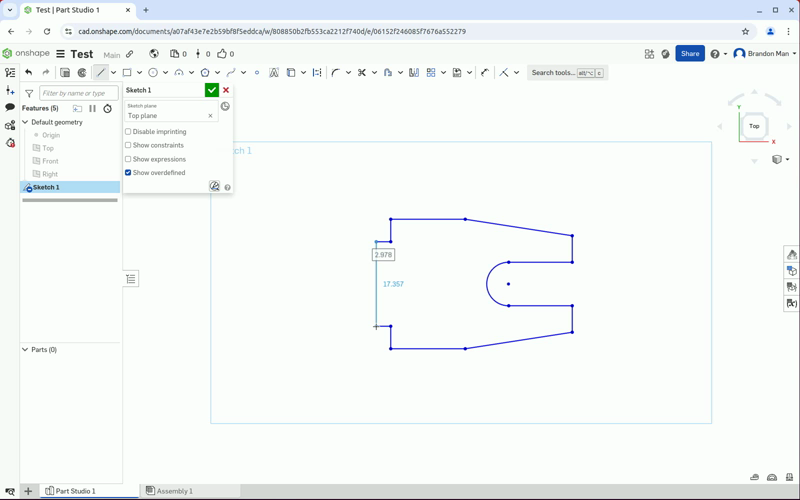
key_up(shift)
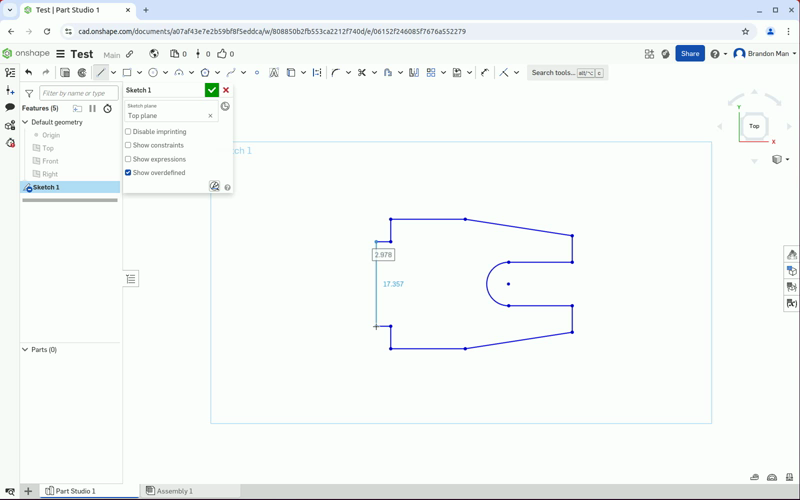
click(376, 326)
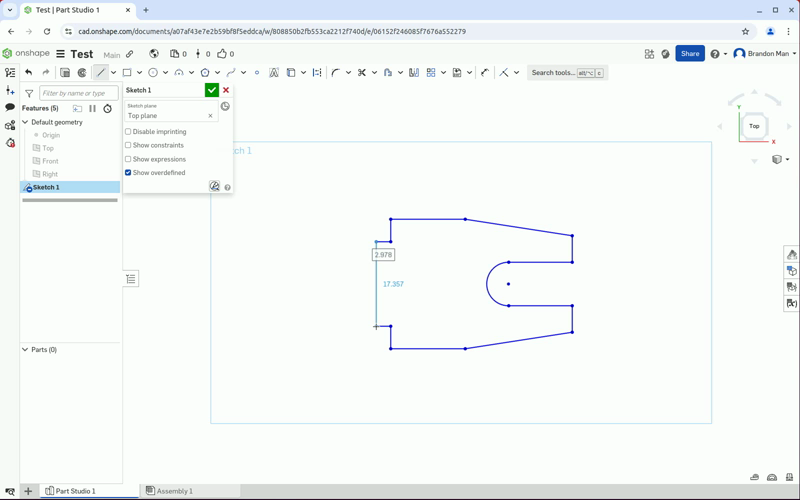
key(esc)
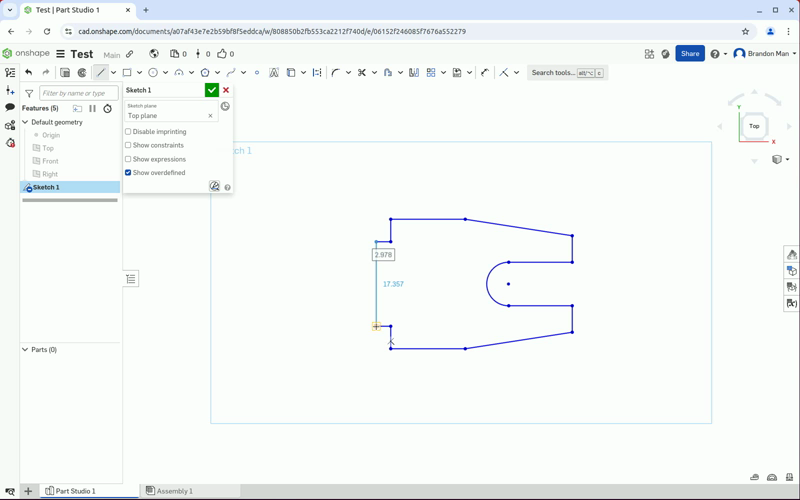
mouse_move(524, 246)
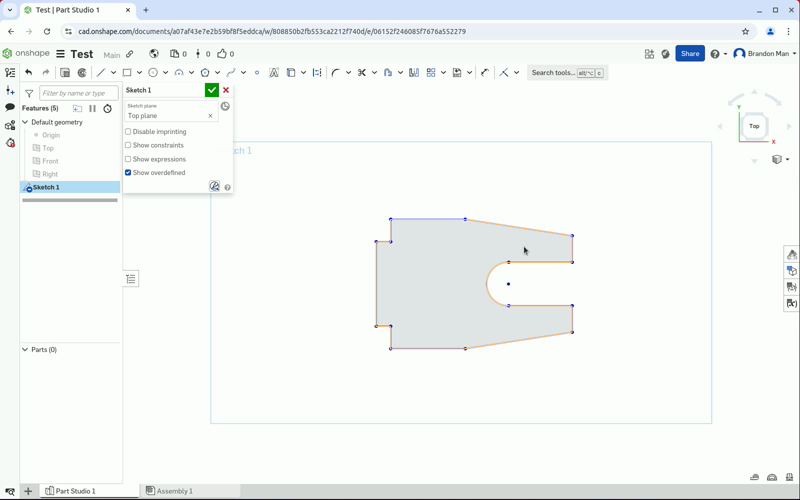
scroll(6)
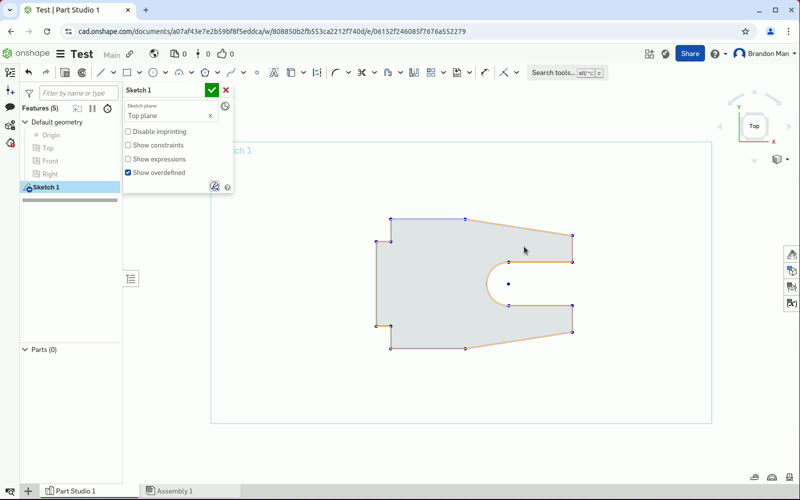
scroll(6)
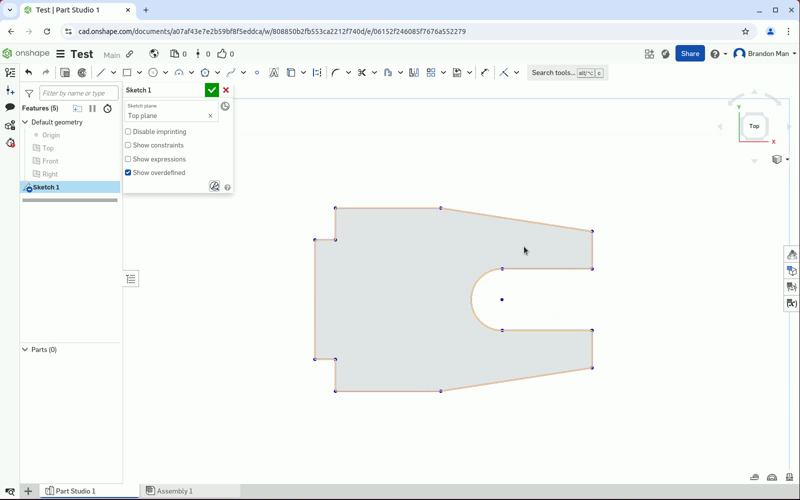
scroll(6)
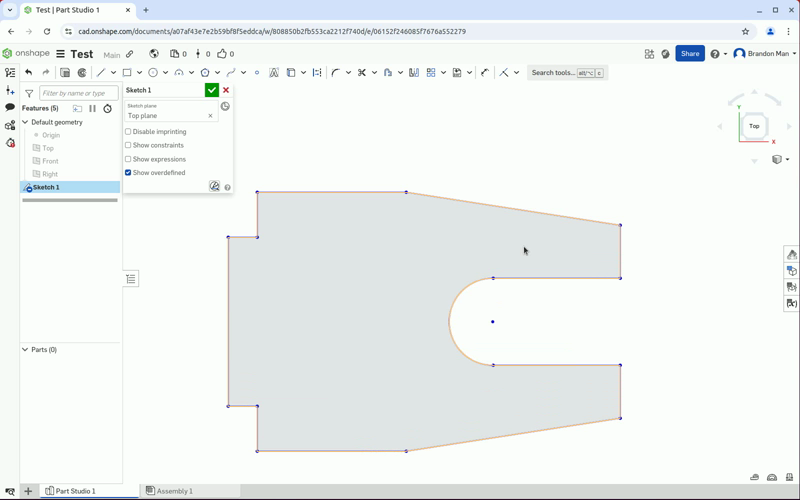
scroll(6)
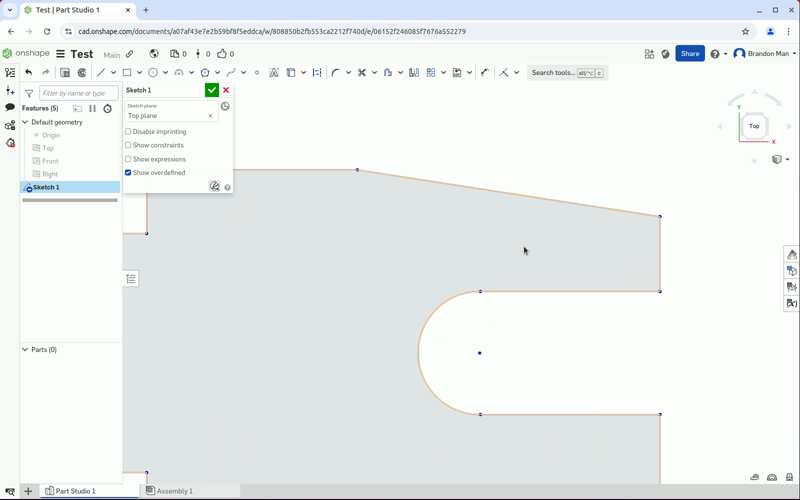
scroll(6)
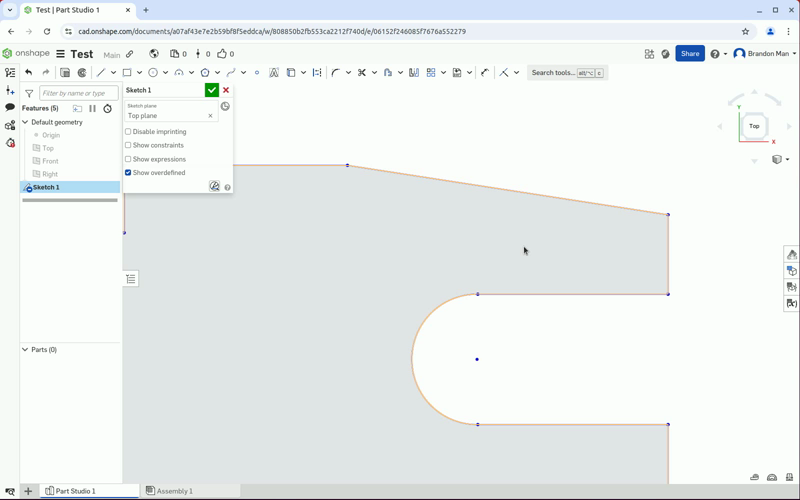
scroll(6)
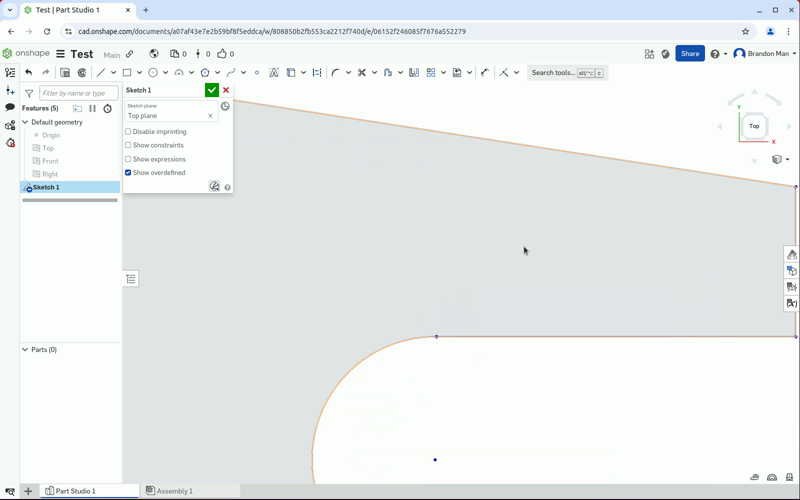
scroll(6)
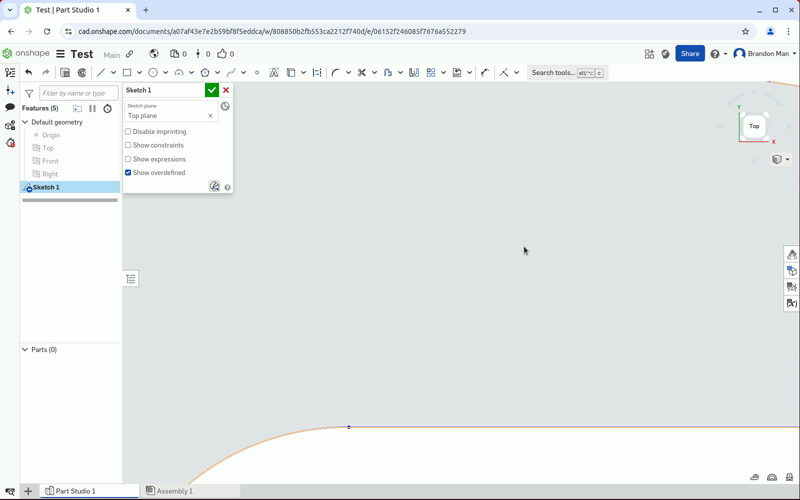
click(524, 246)
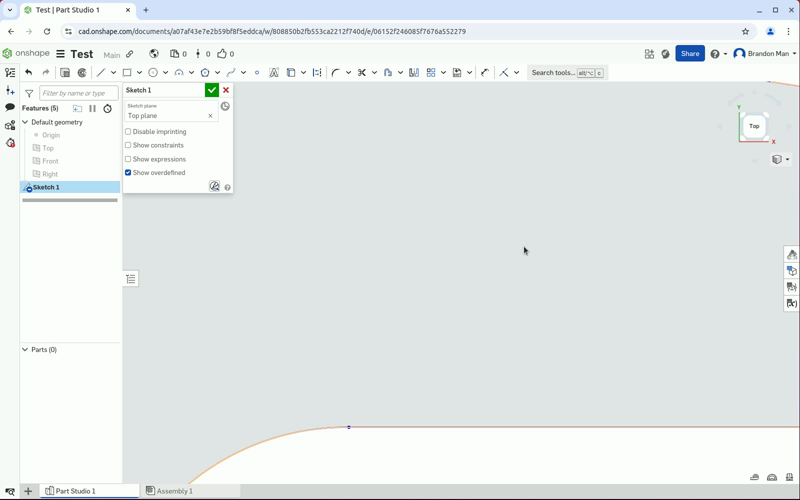
scroll(-6)
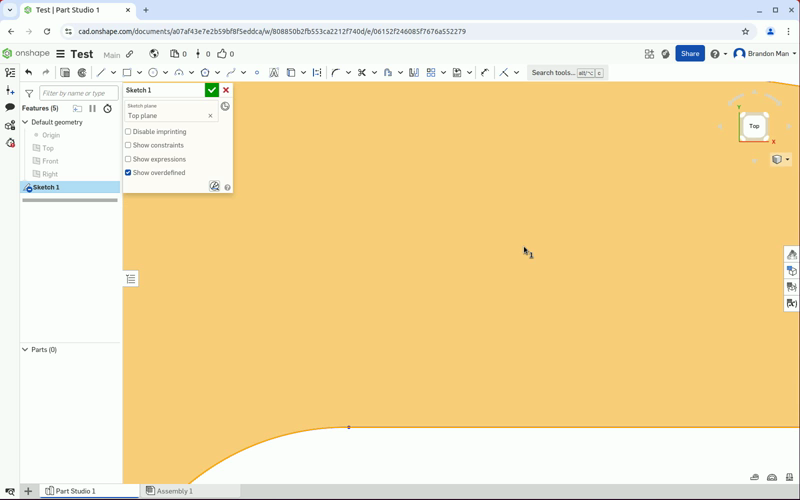
scroll(-6)
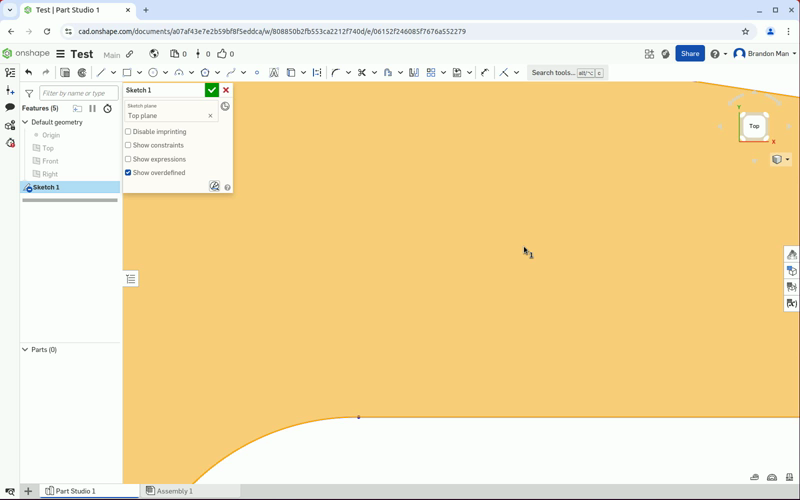
scroll(-6)
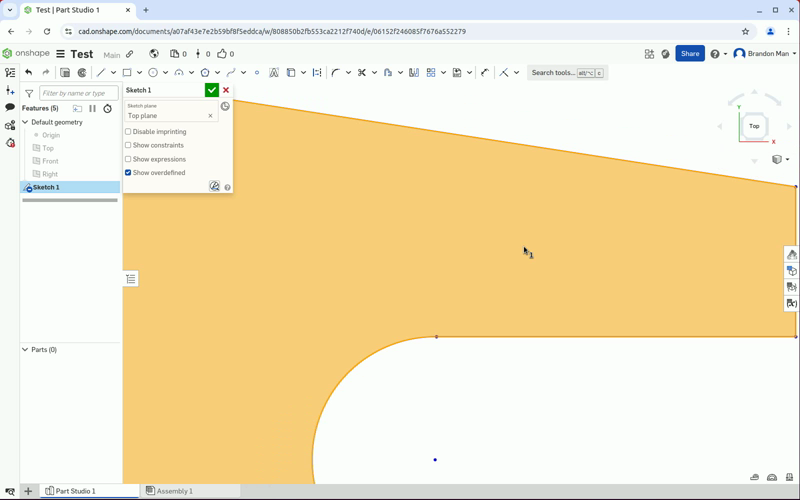
scroll(-6)
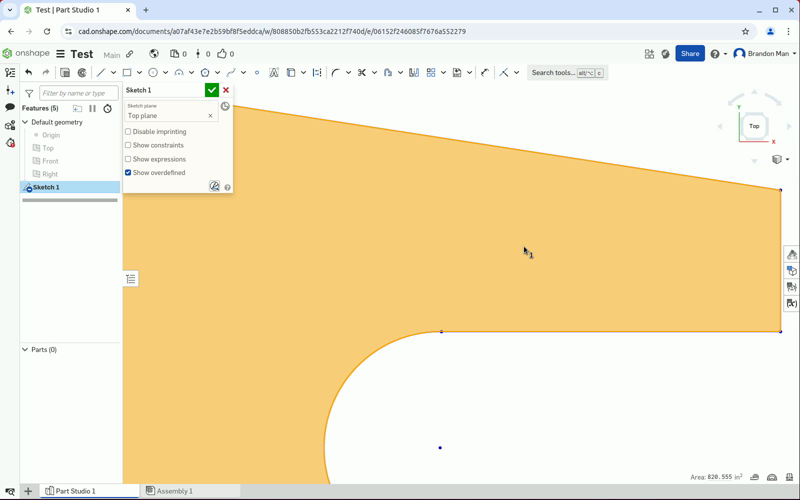
scroll(-6)
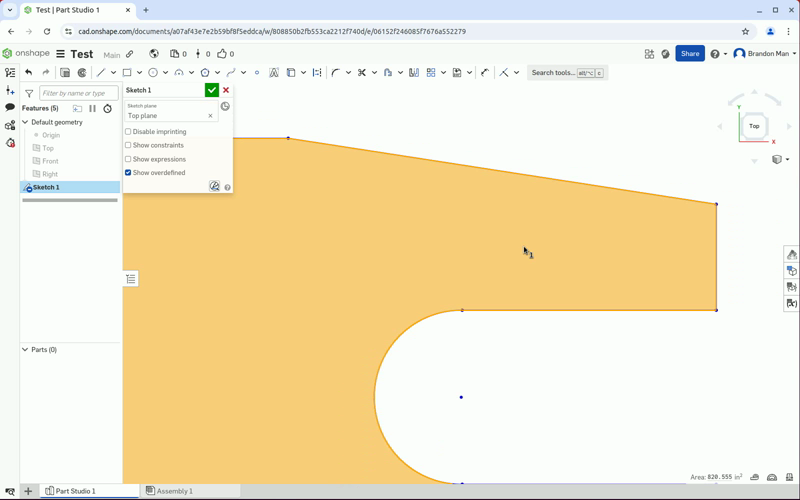
scroll(-6)
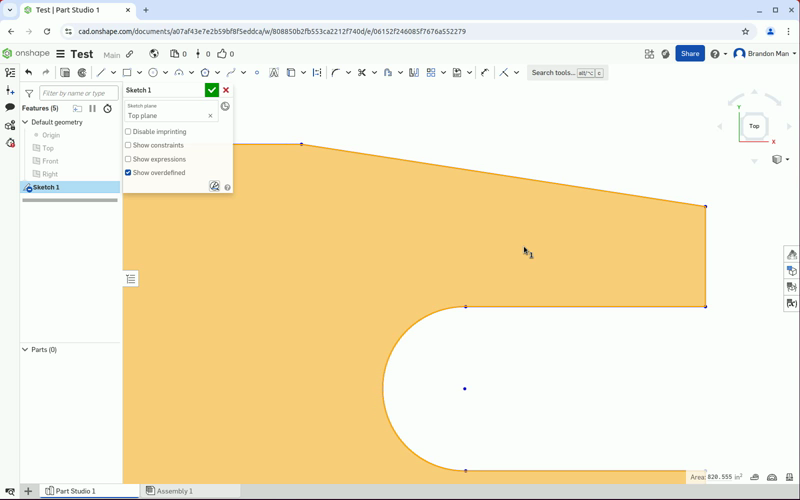
scroll(-6)
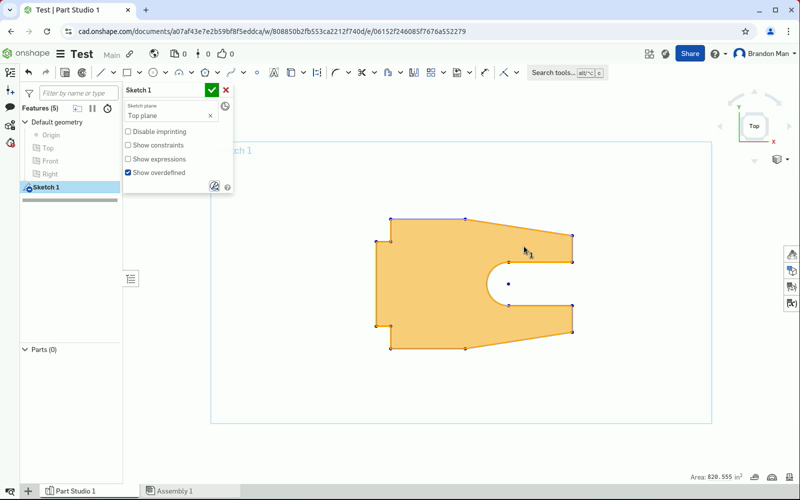
mouse_move(73, 352)
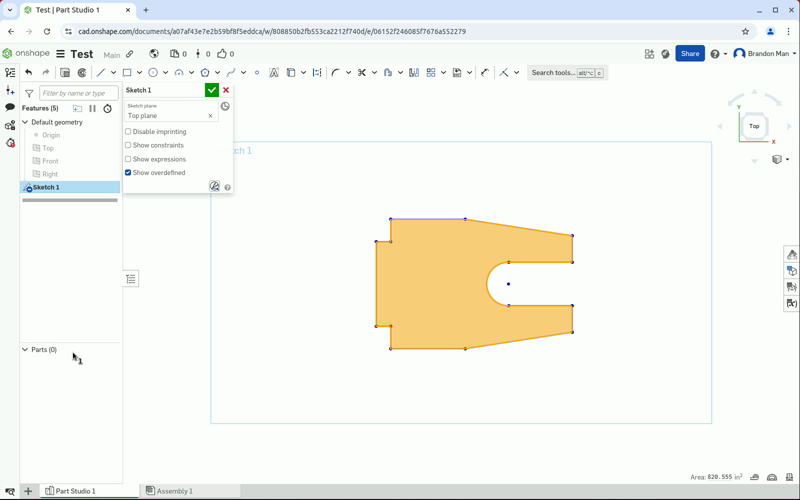
key(shift+y)
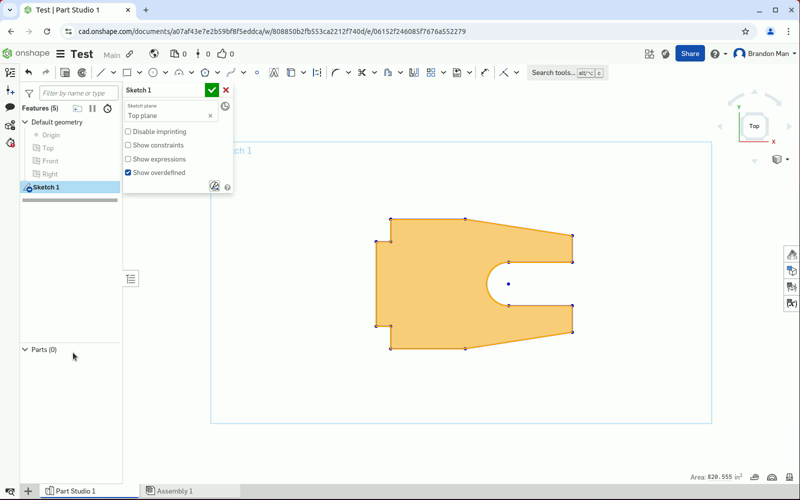
key(shift+e)
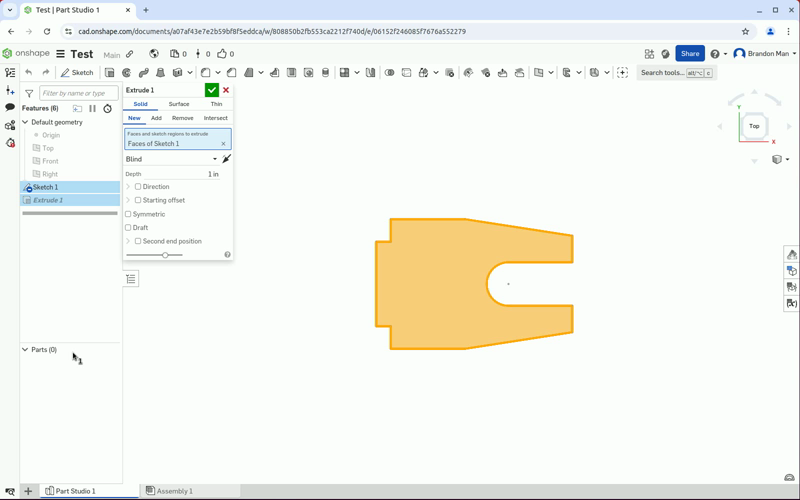
mouse_move(143, 106)
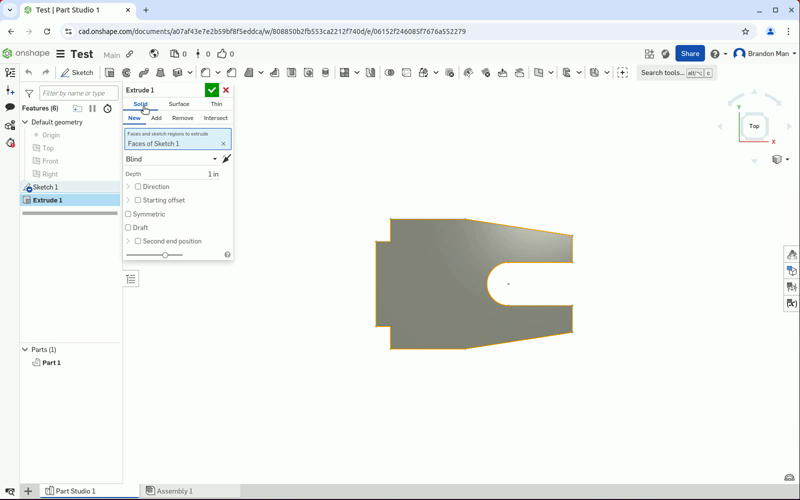
click(143, 106)
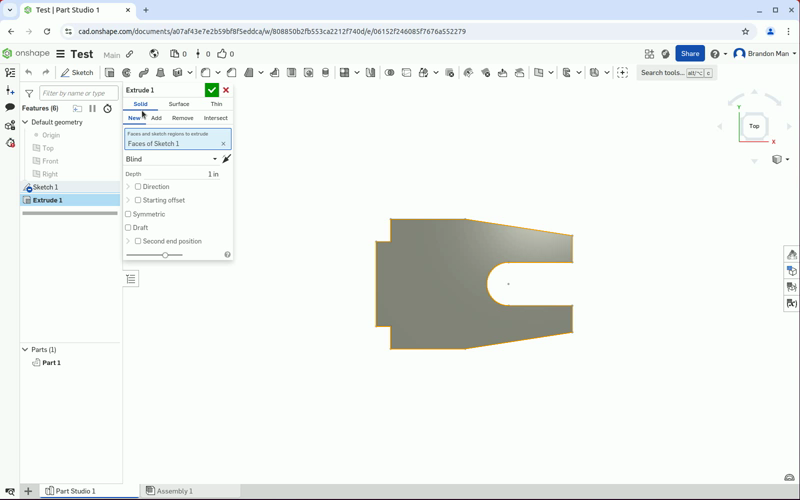
mouse_move(137, 120)
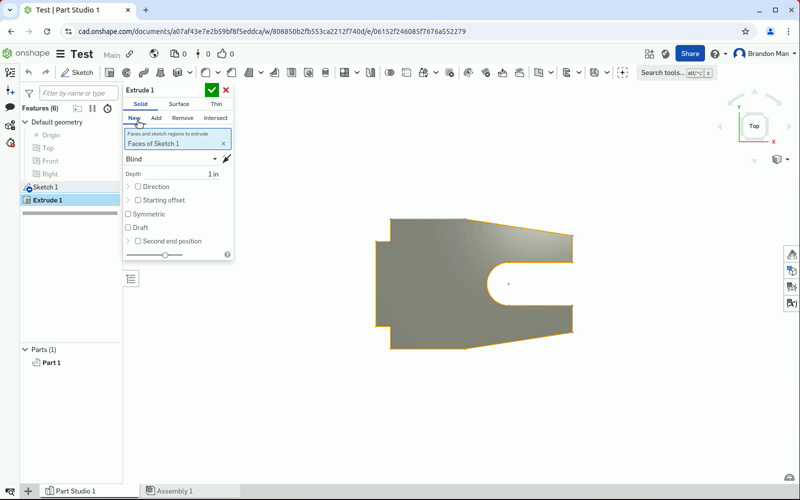
click(137, 120)
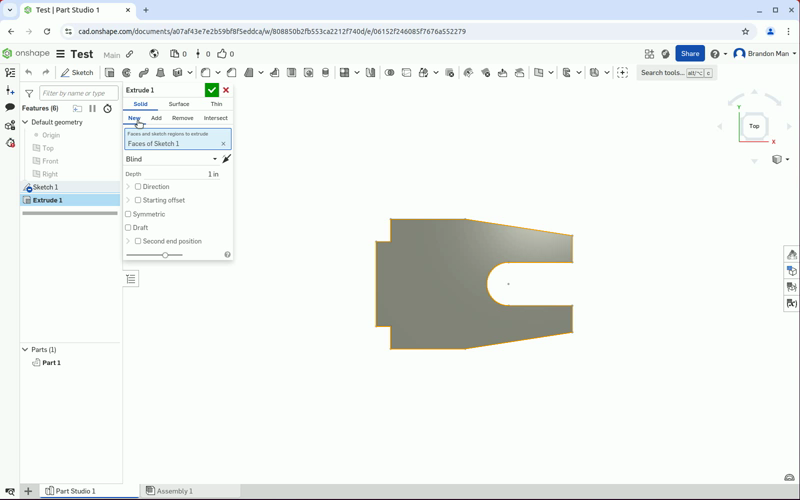
key(tab, 4)
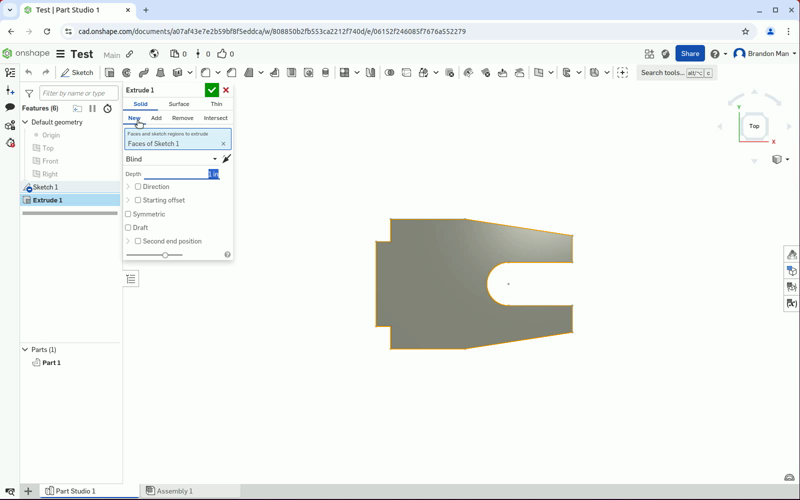
text(11.795)
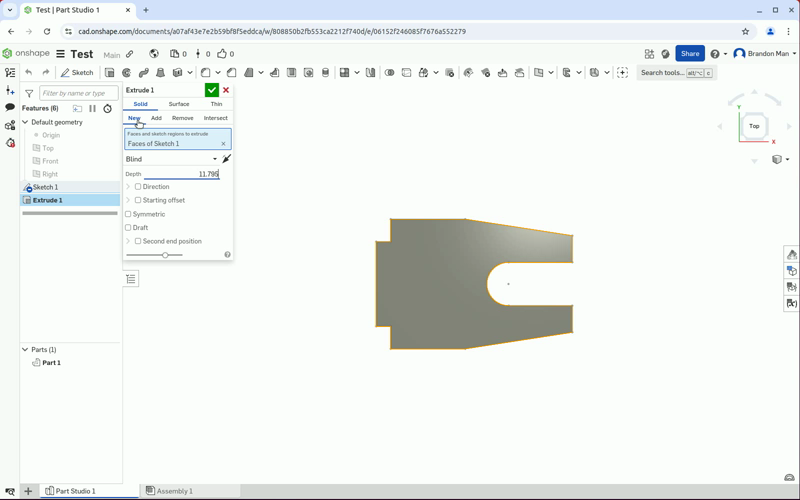
key(enter)
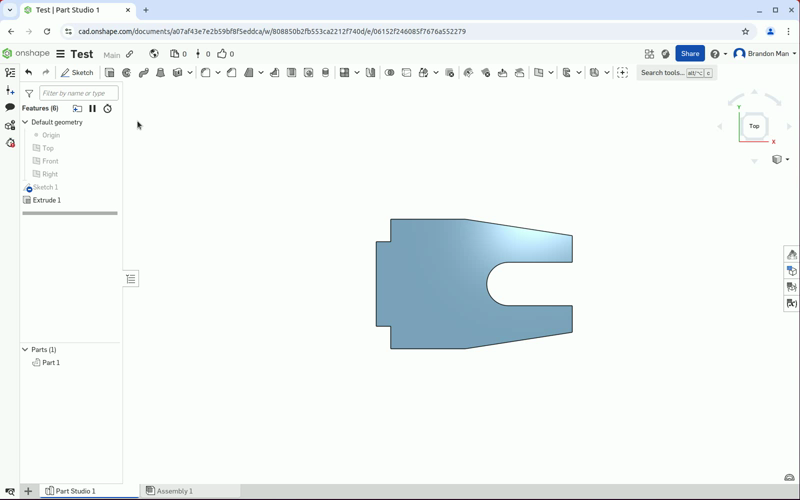
key(shift+h)
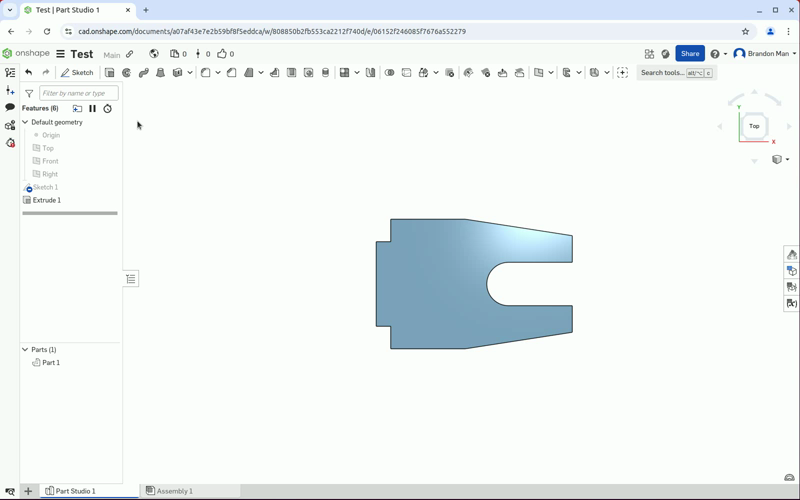
key(shift+h)
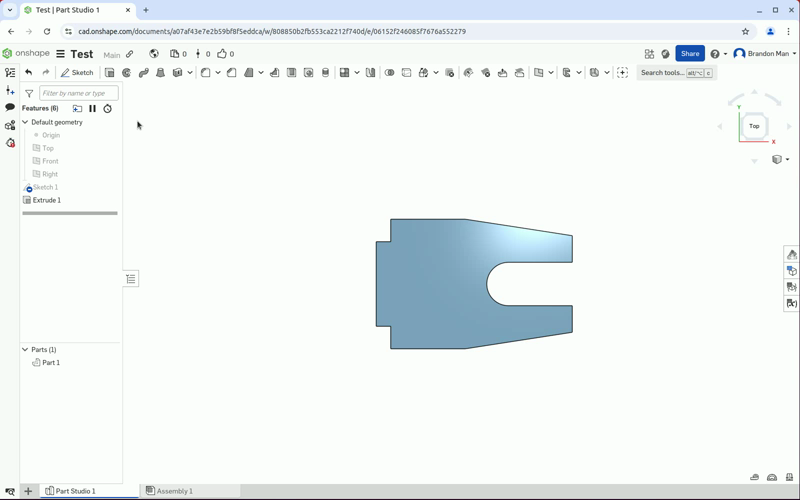
mouse_move(73, 189)
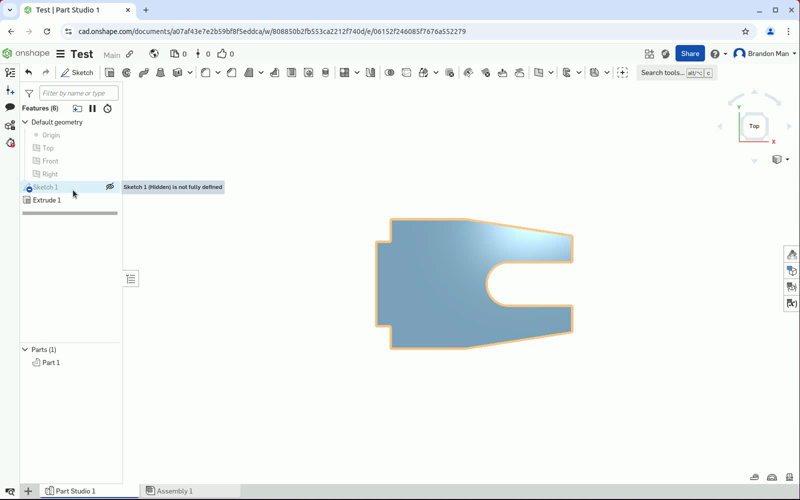
click(73, 189)
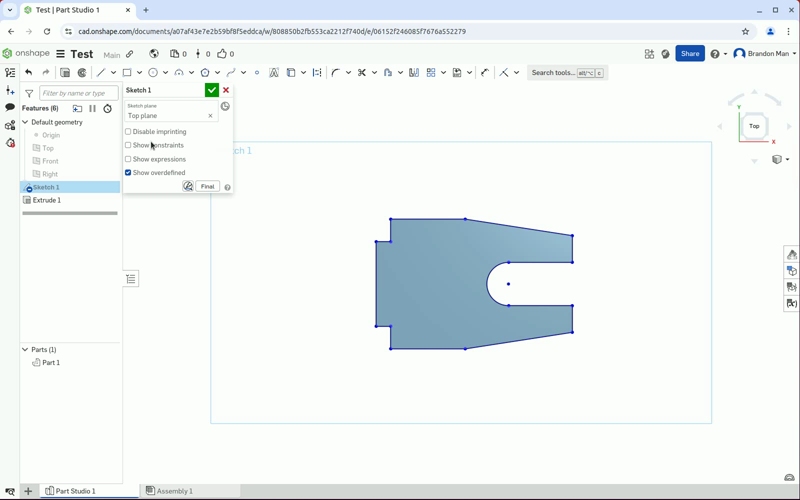
mouse_move(229, 92)
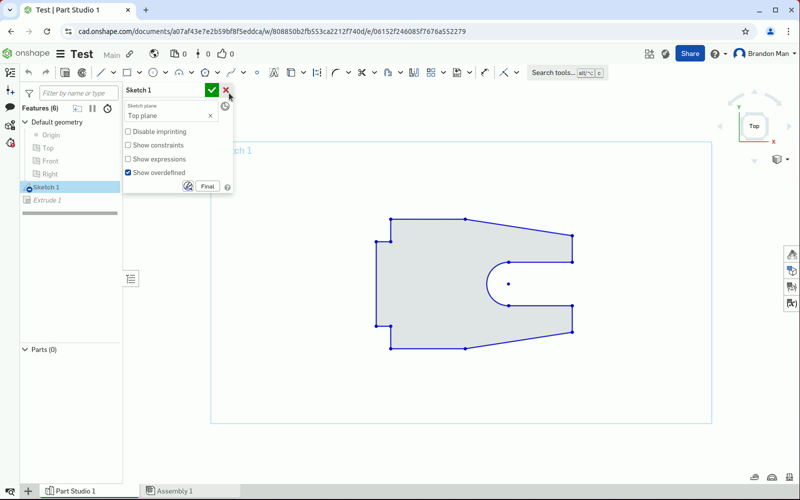
click(229, 92)
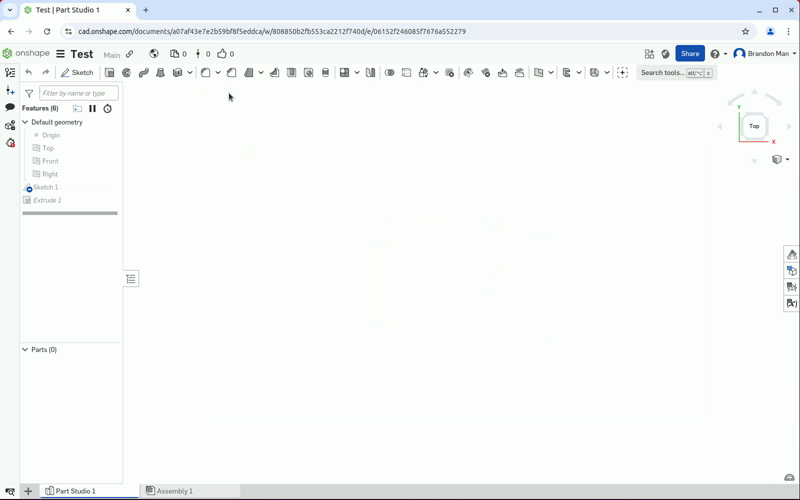
mouse_move(73, 352)
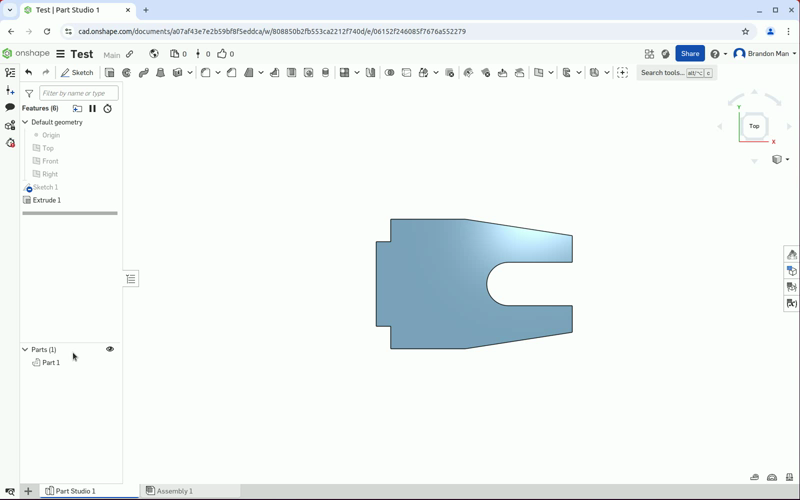
key(y)
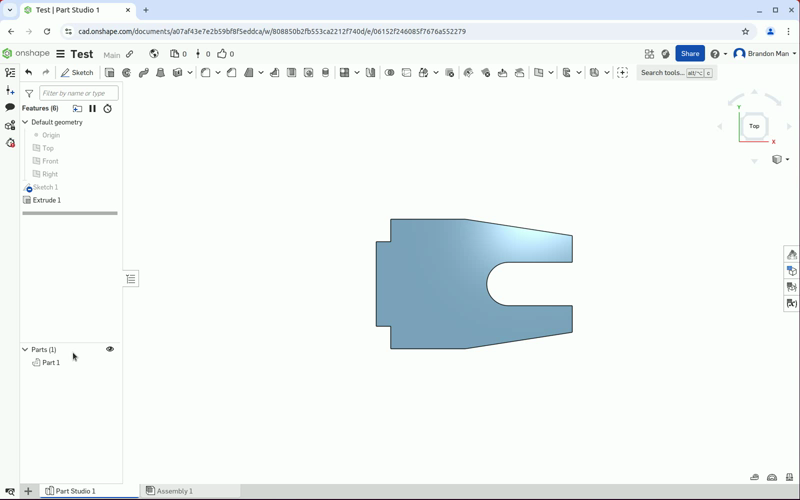
key(shift+p)
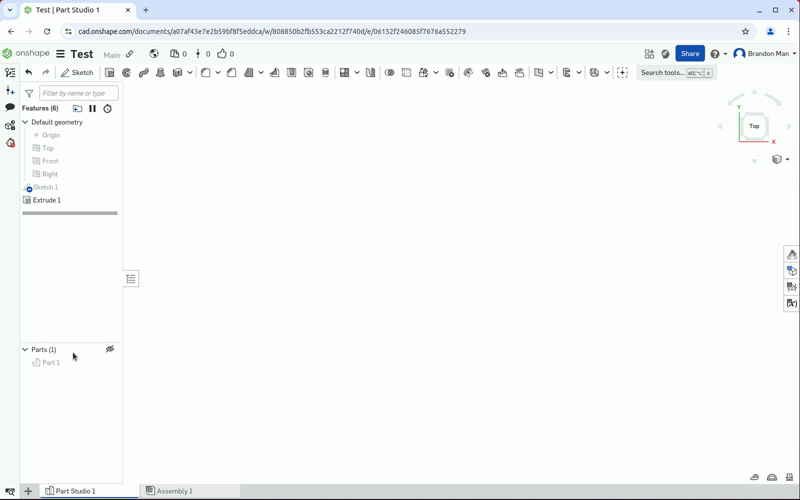
key(space)
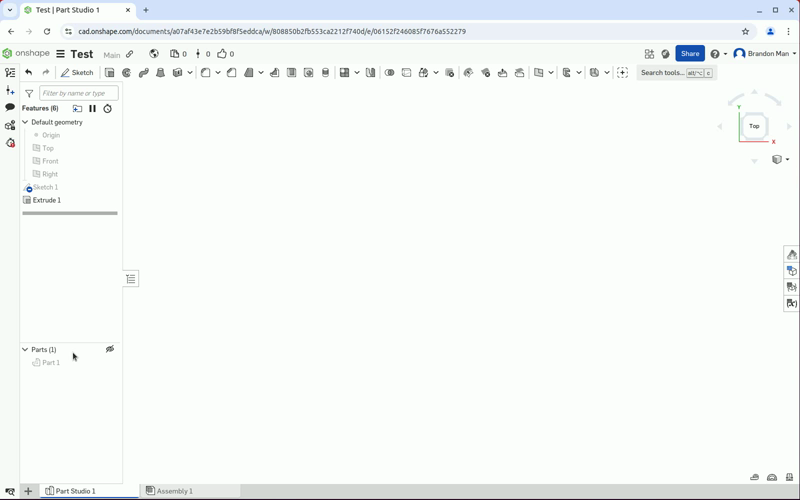
key_down(shift)
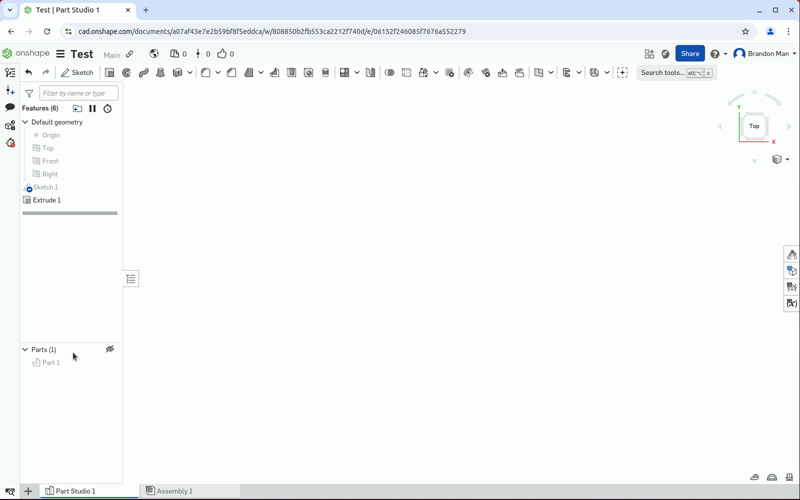
key(up)
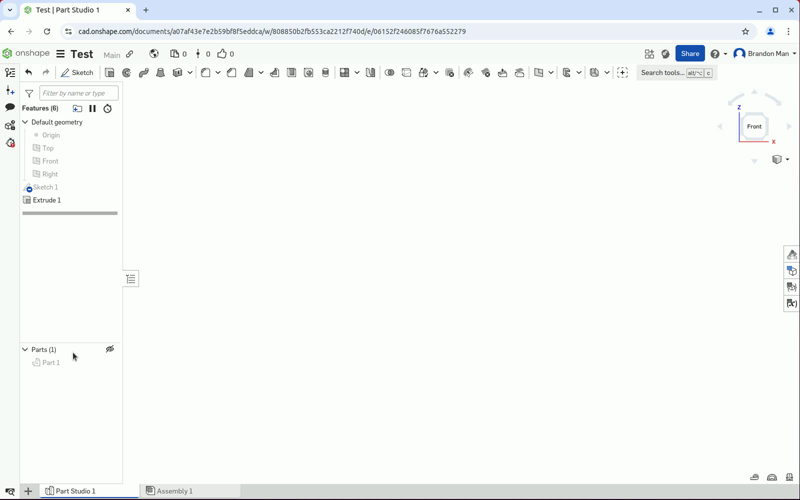
key_up(shift)
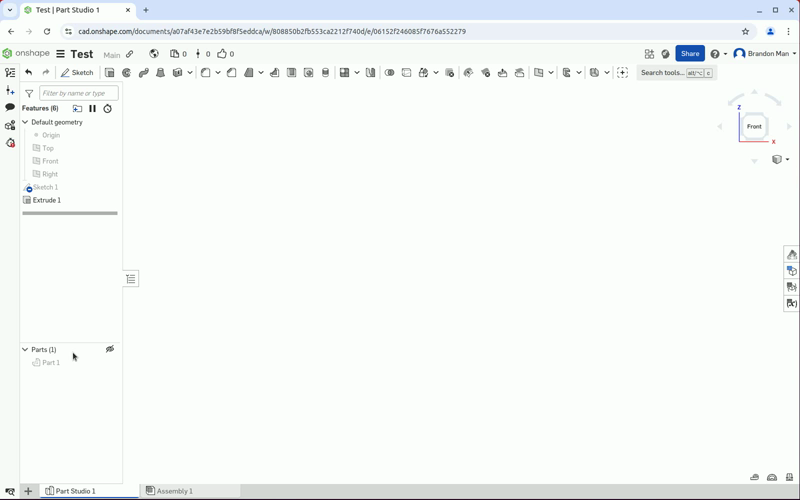
mouse_move(73, 352)
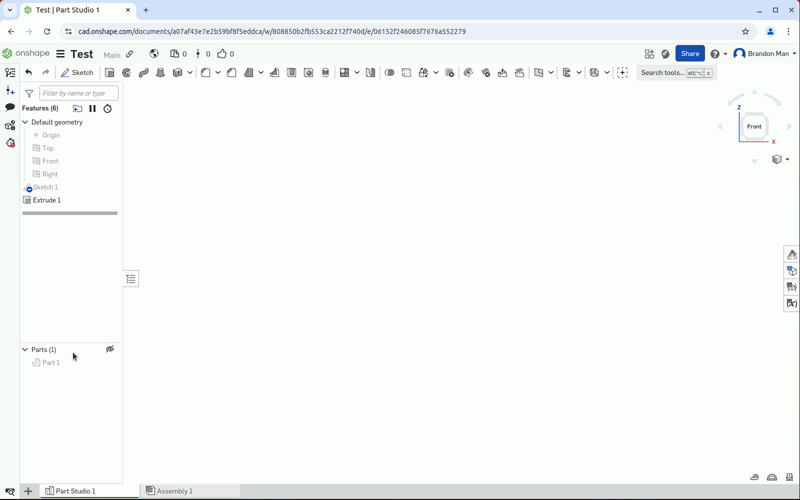
key(shift+y)
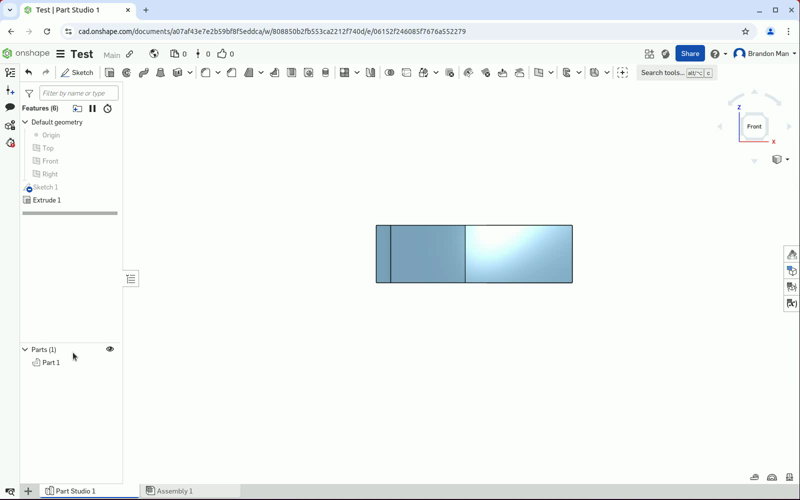
mouse_move(541, 75)
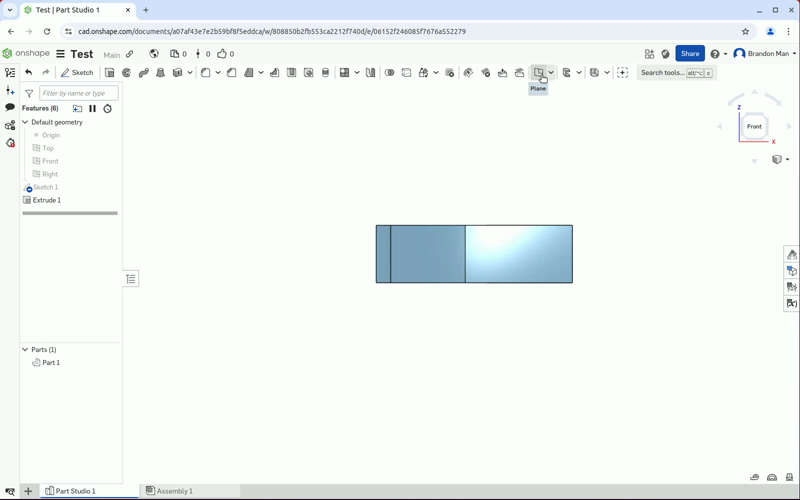
click(541, 75)
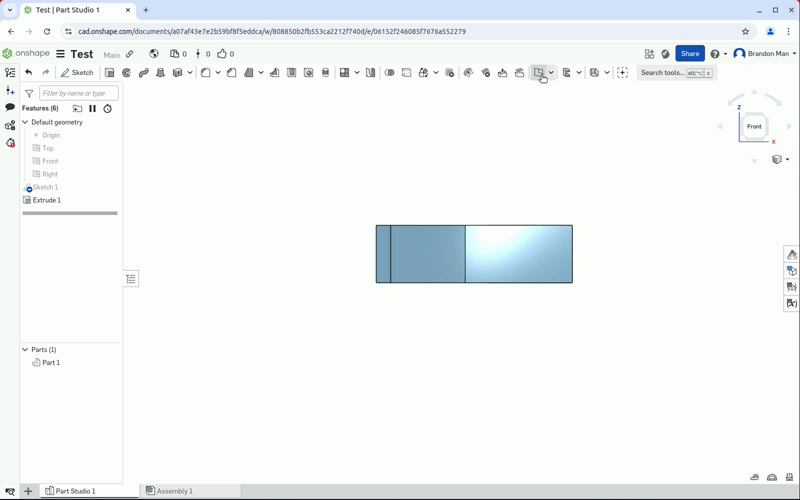
mouse_move(73, 163)
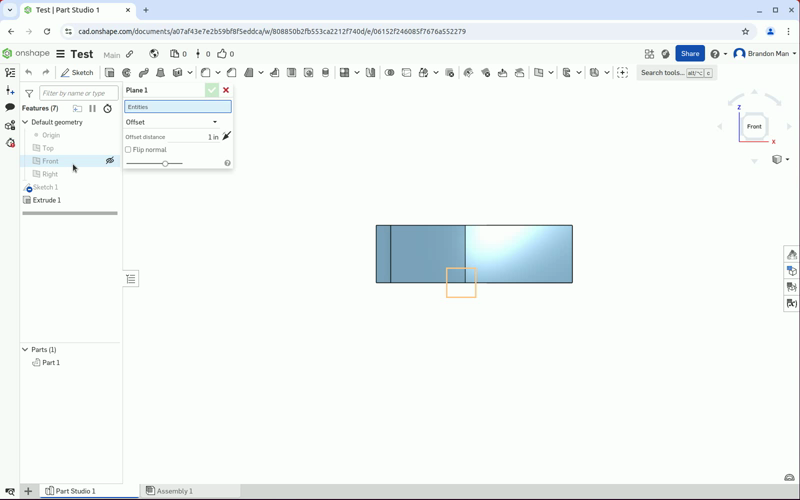
click(73, 163)
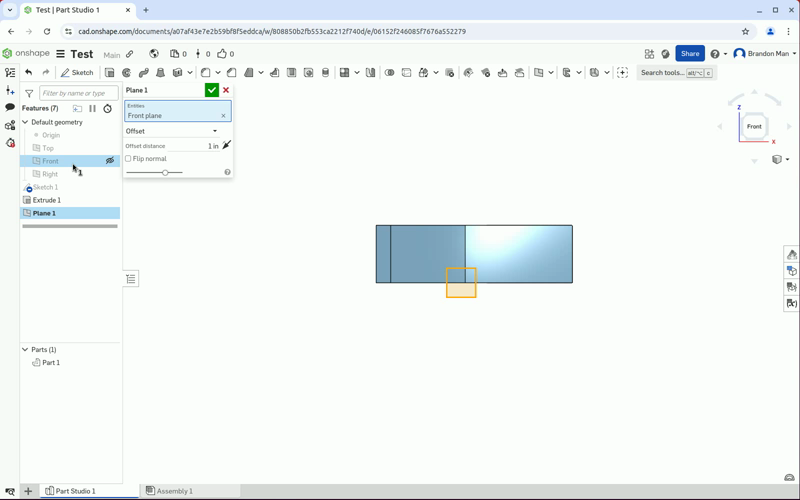
key(tab, 2)
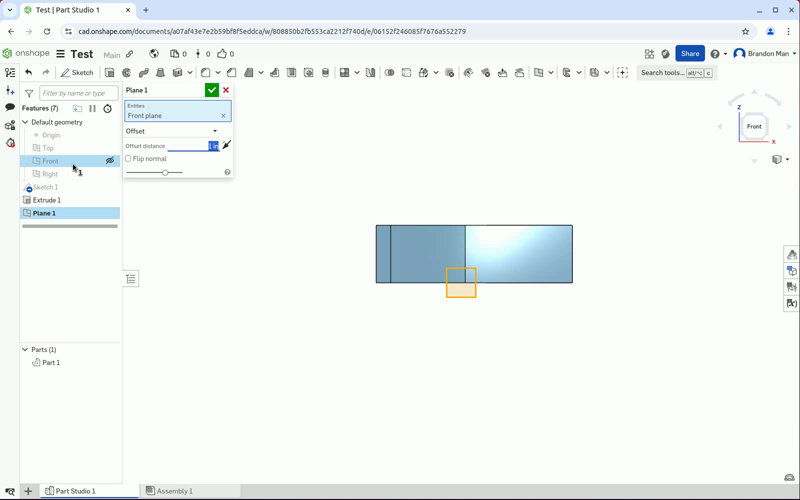
text(13.495)
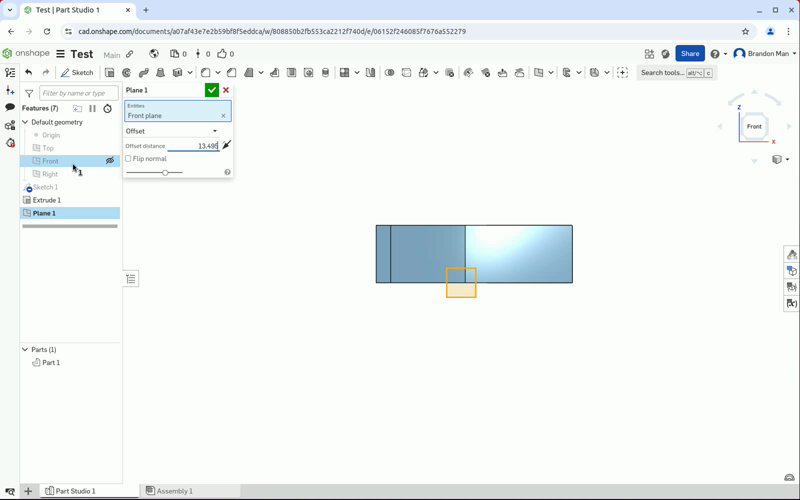
key(enter, 2)
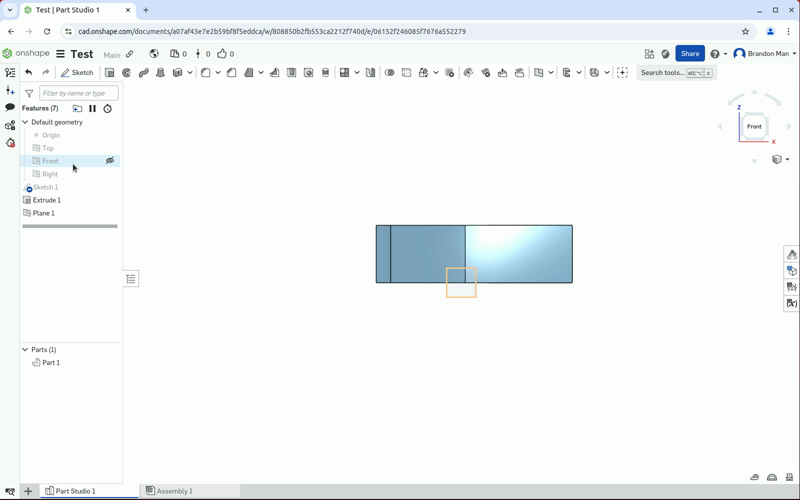
key(shift+s)
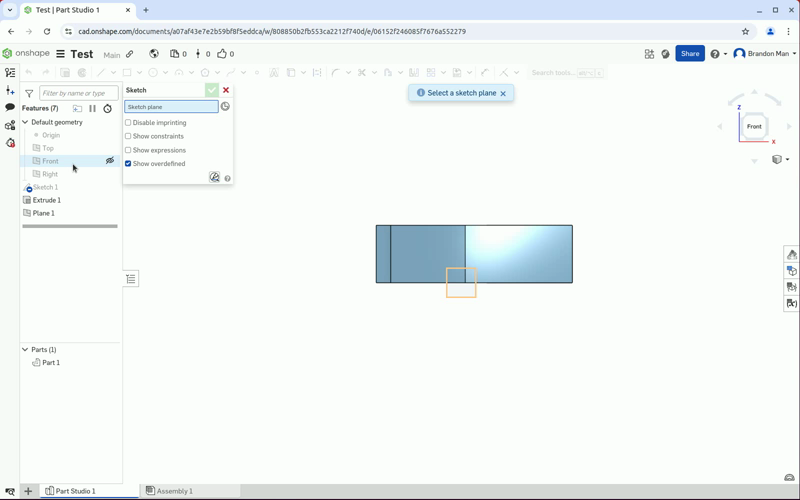
mouse_move(73, 215)
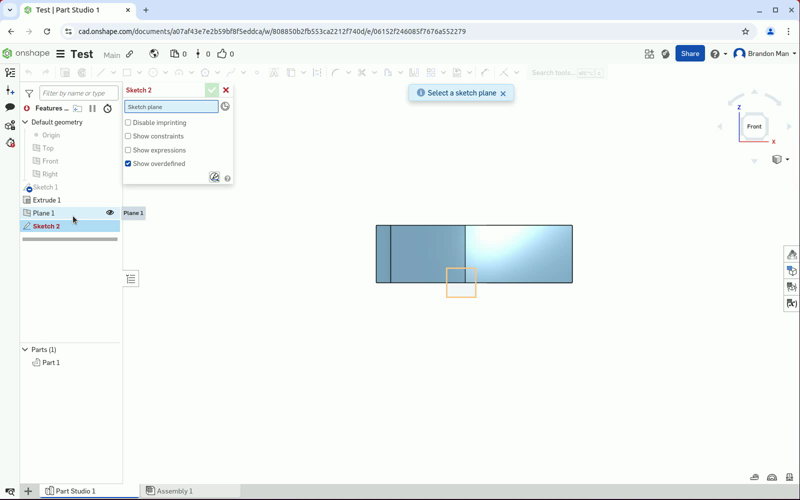
click(73, 215)
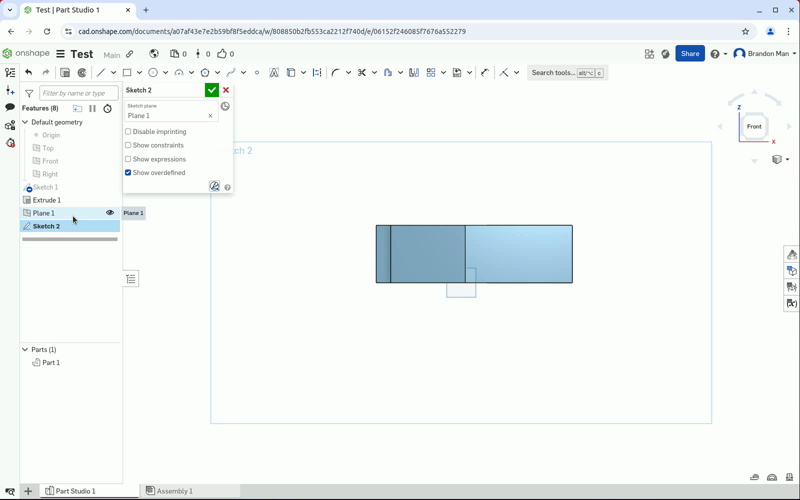
mouse_move(73, 352)
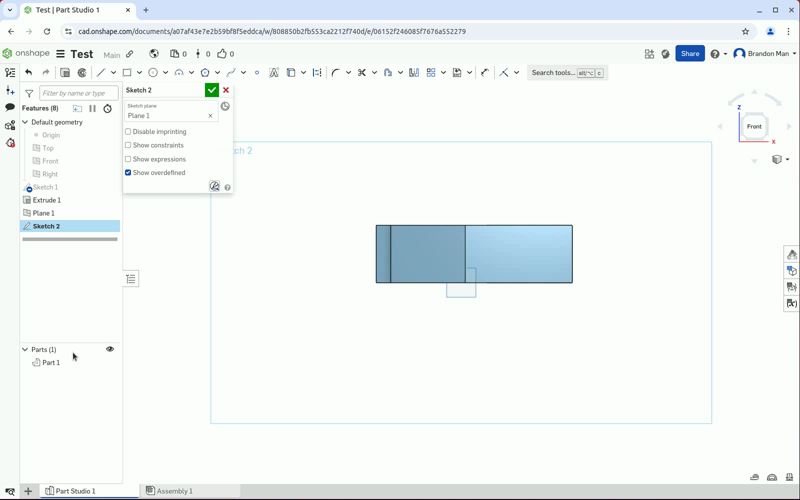
key(y)
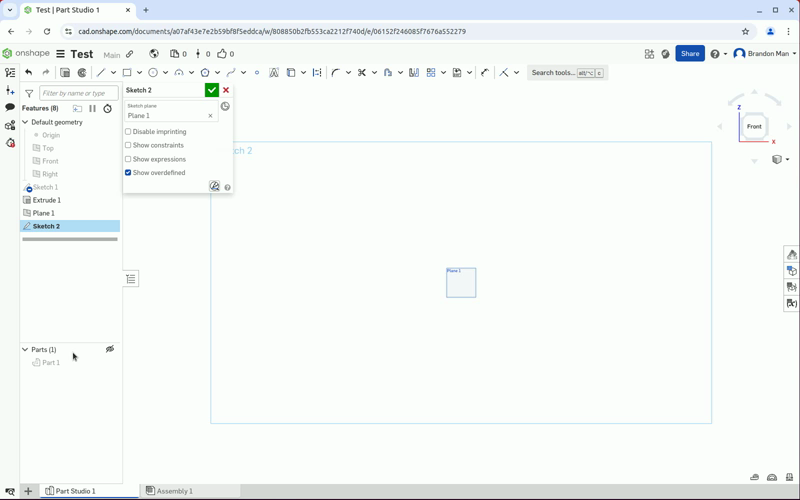
key(l)
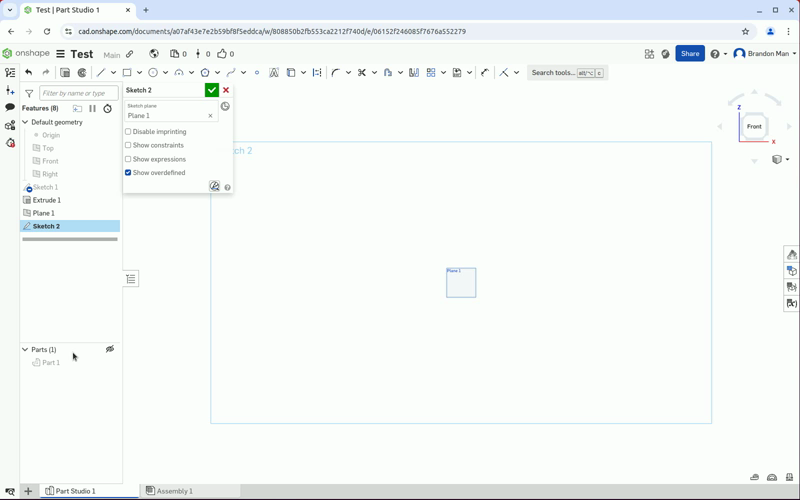
key_down(shift)
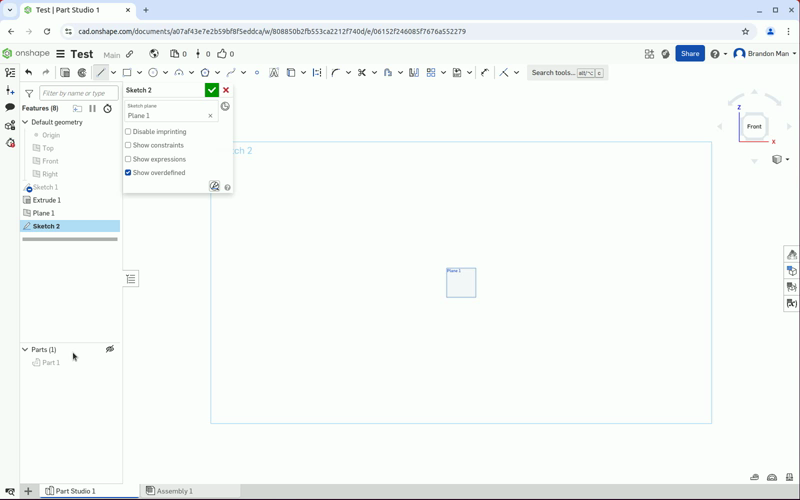
mouse_move(430, 259)
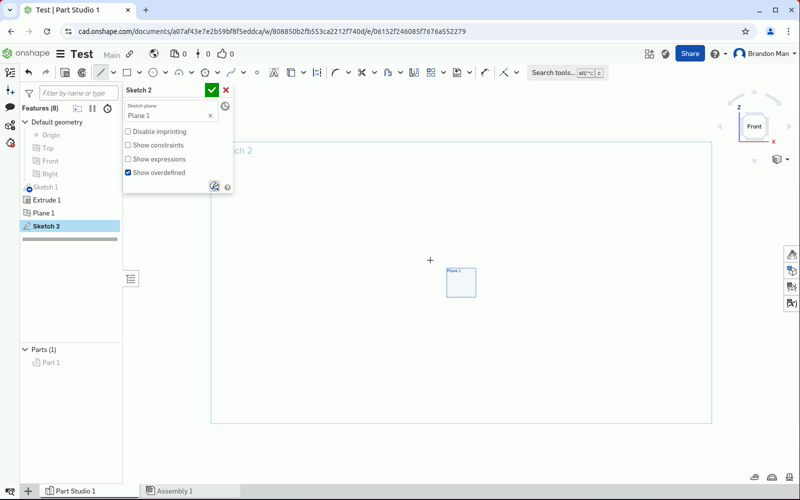
click(430, 259)
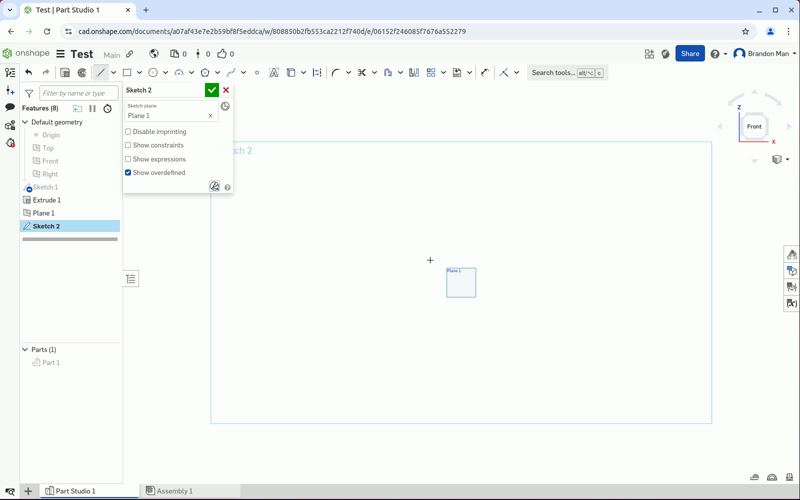
key_up(shift)
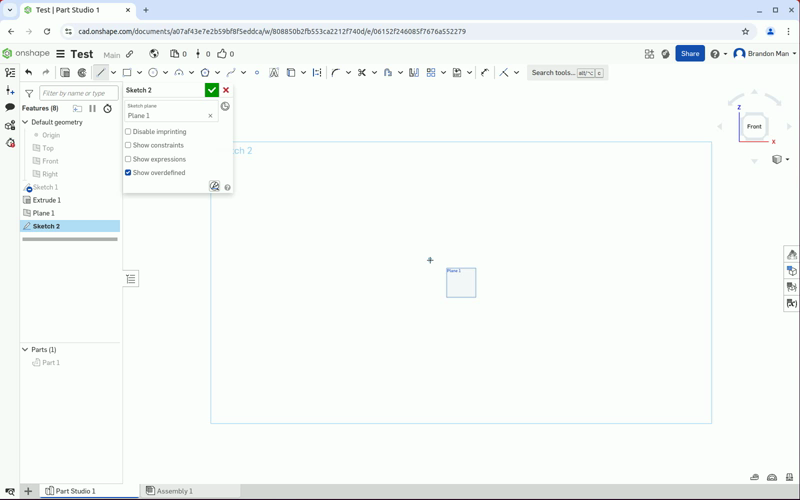
key_down(shift)
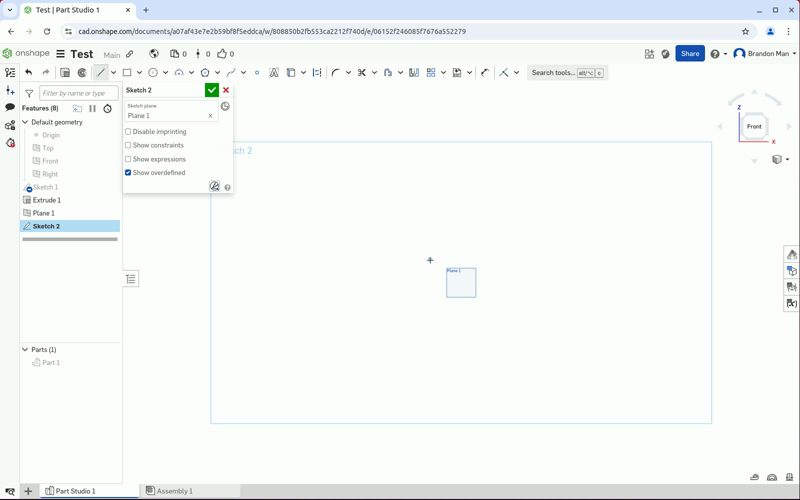
mouse_move(460, 259)
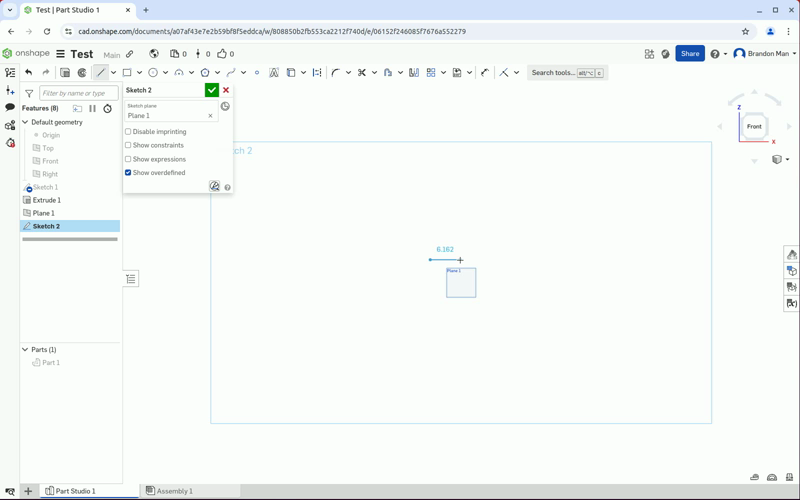
mouse_move(464, 259)
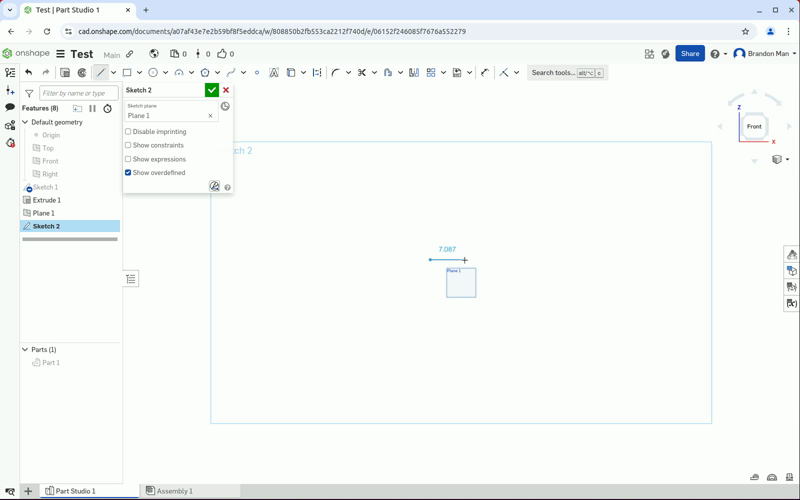
click(464, 259)
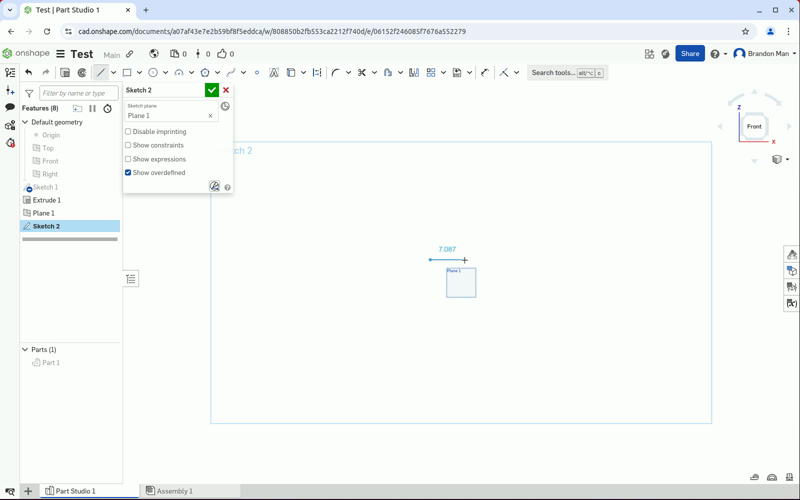
key_up(shift)
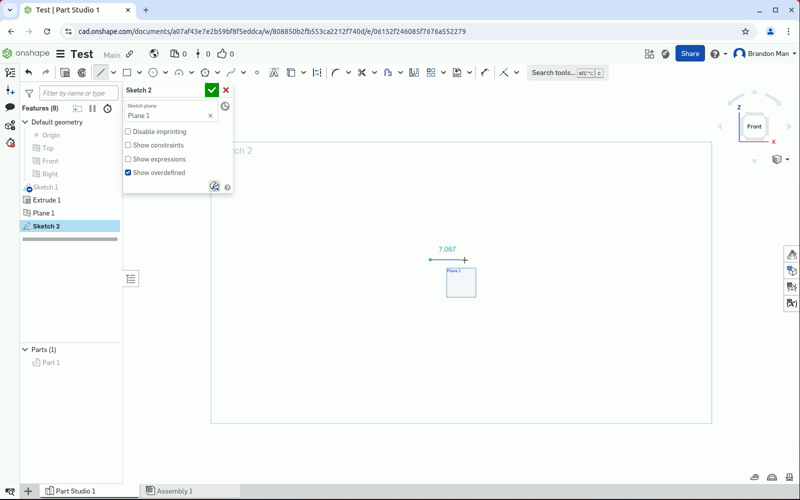
key_down(shift)
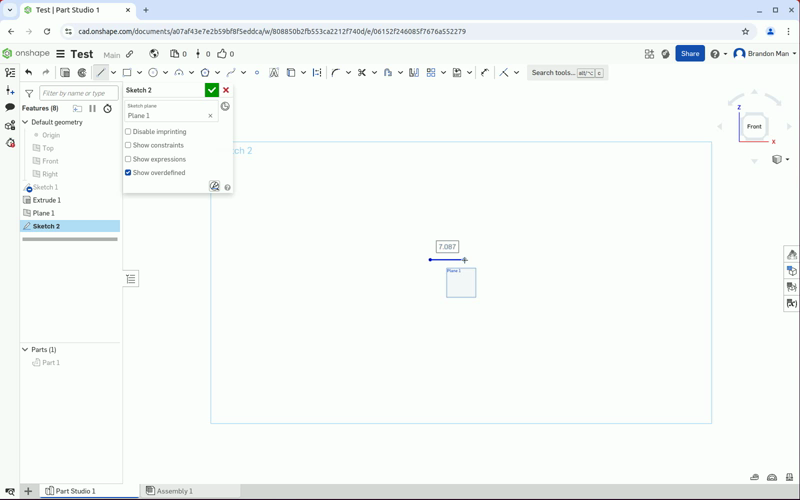
mouse_move(495, 259)
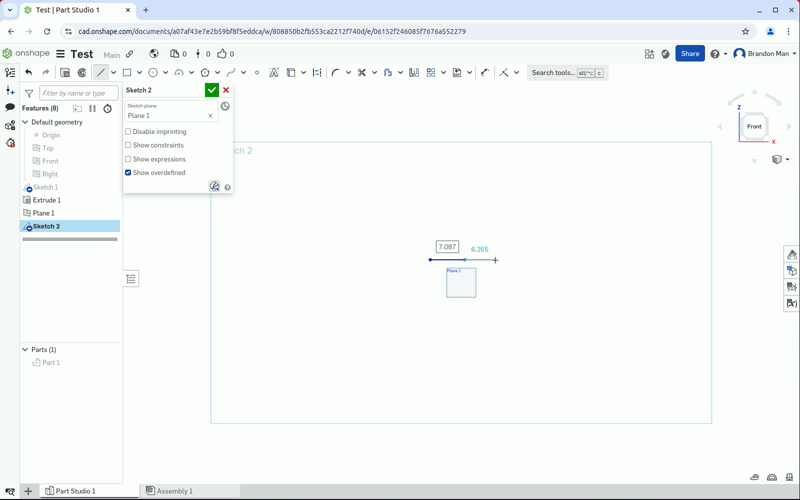
mouse_move(464, 225)
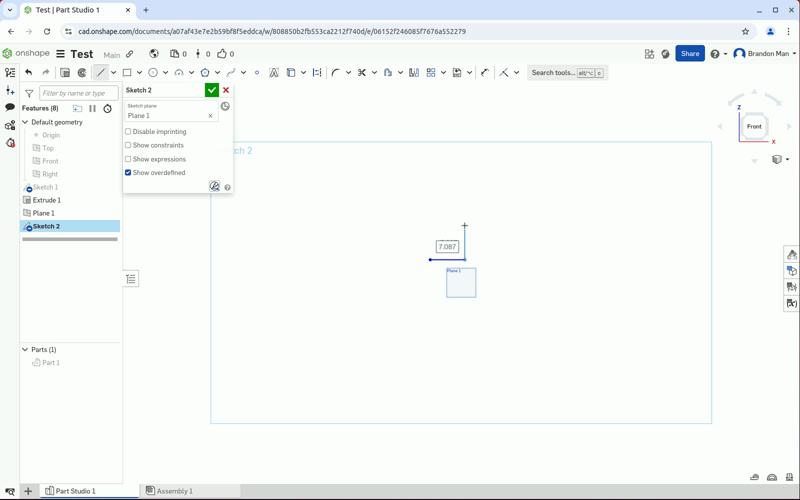
click(464, 225)
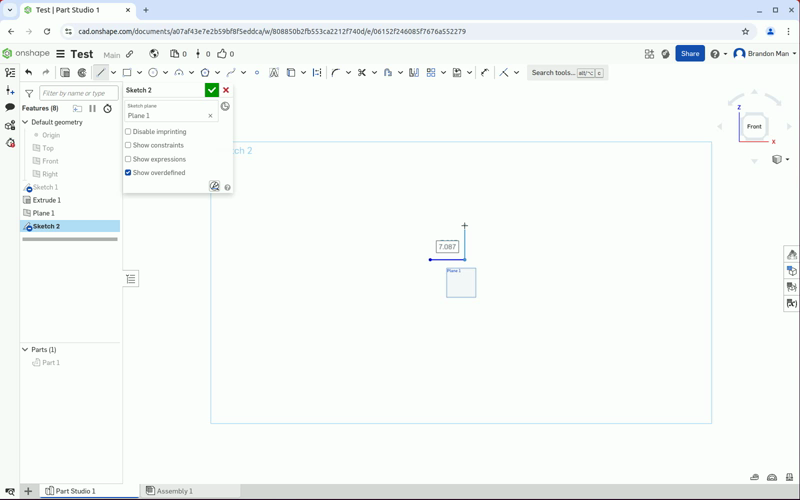
key_up(shift)
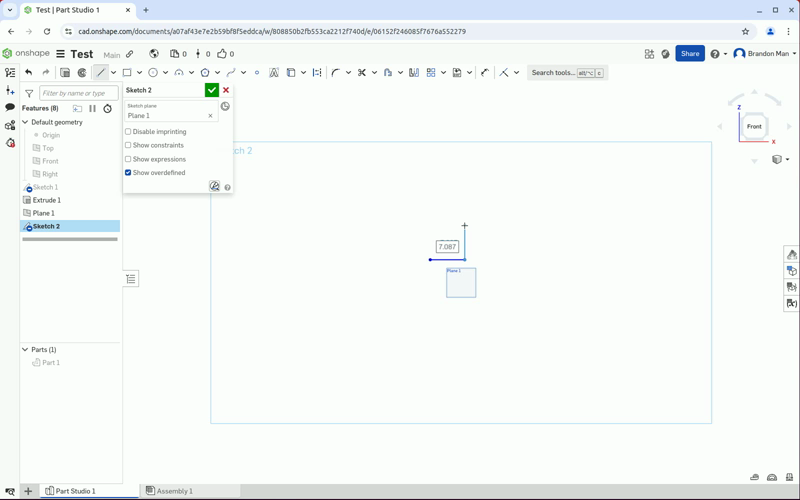
key_down(shift)
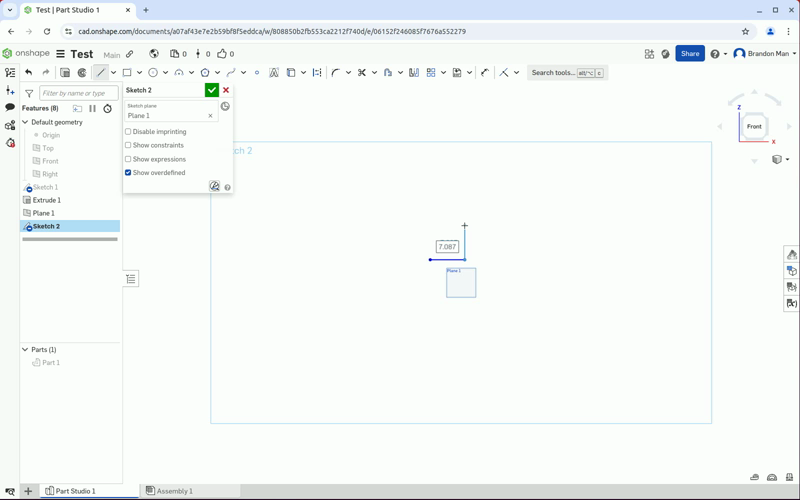
mouse_move(495, 225)
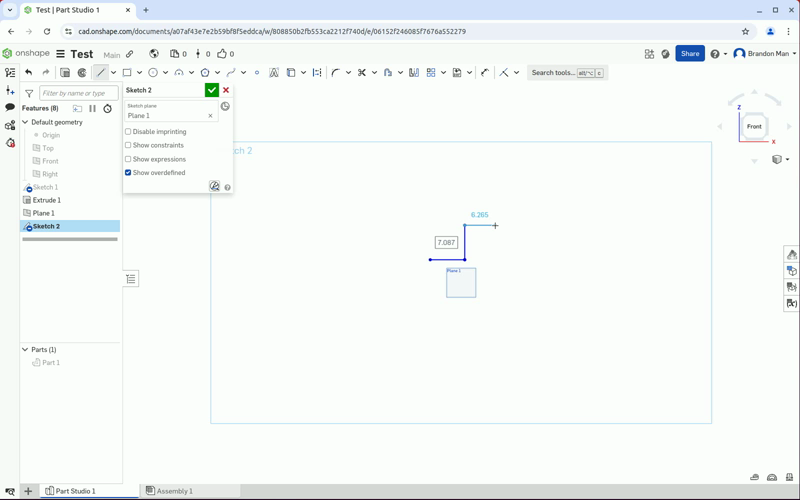
mouse_move(430, 225)
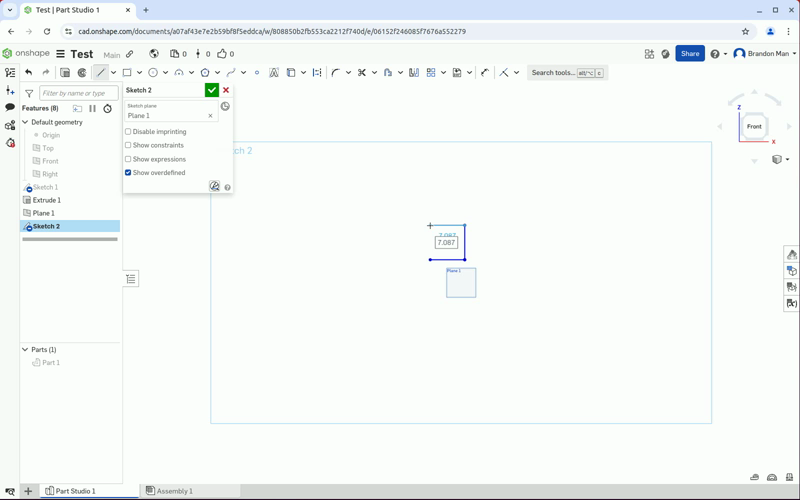
click(430, 225)
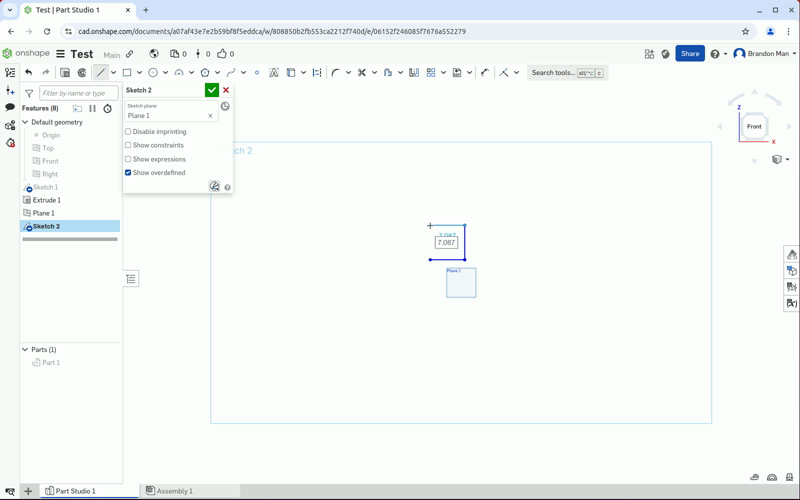
key_up(shift)
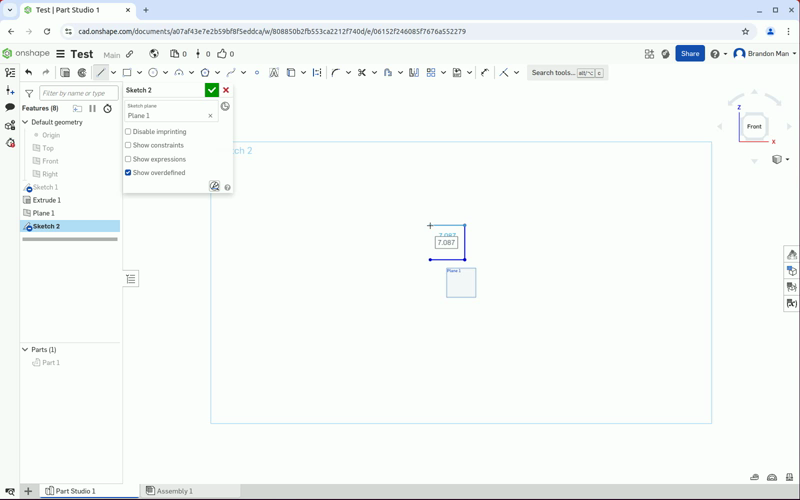
mouse_move(460, 225)
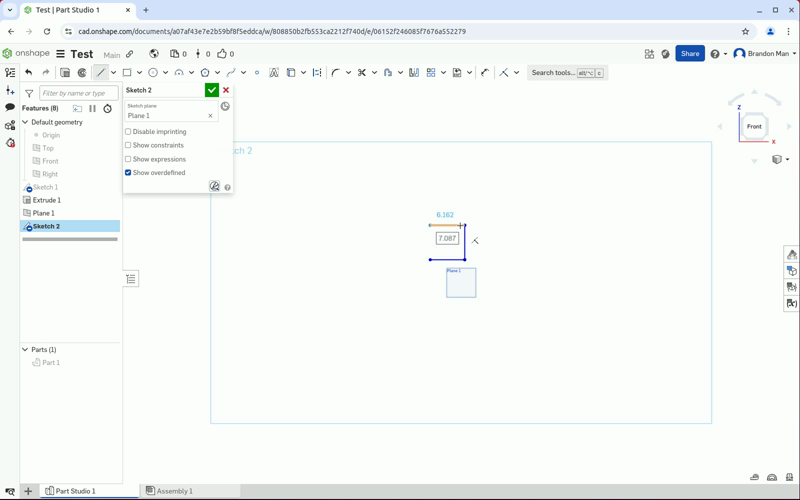
key_down(shift)
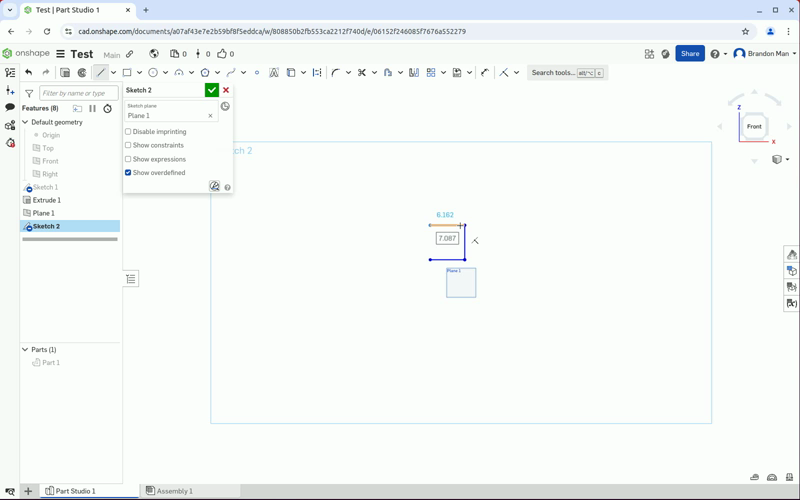
mouse_move(430, 259)
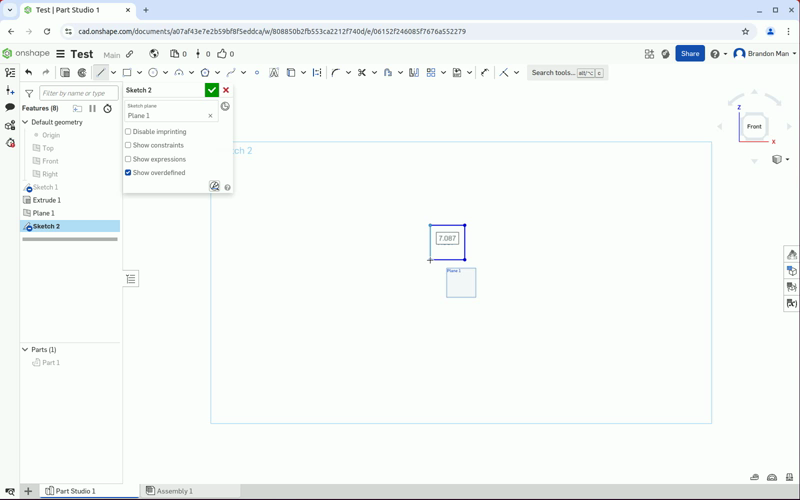
key_up(shift)
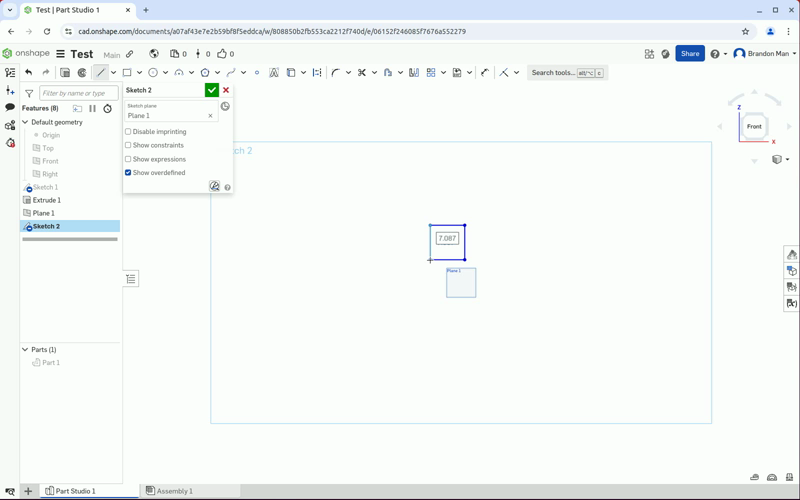
click(430, 259)
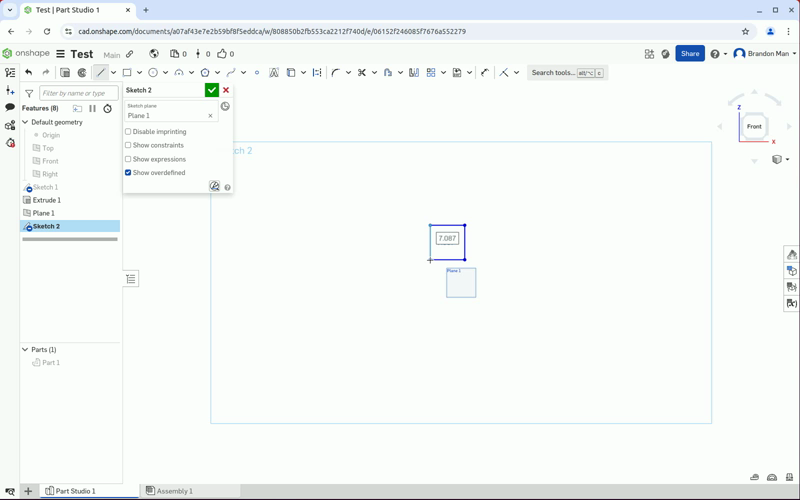
key(esc)
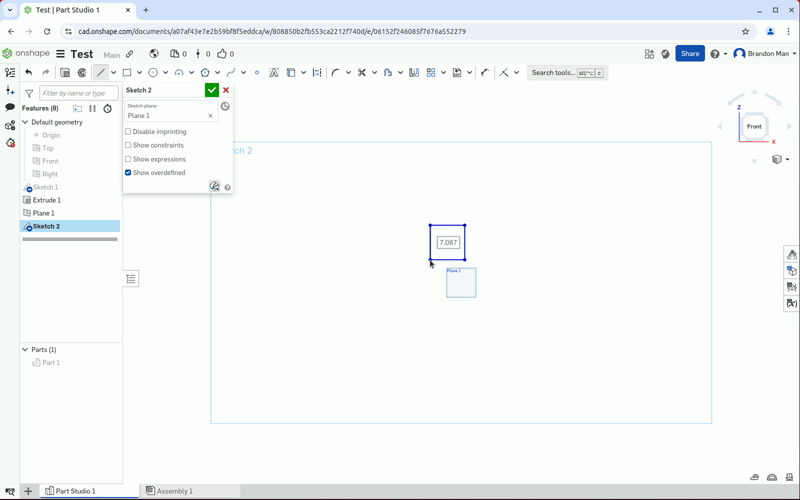
mouse_move(434, 255)
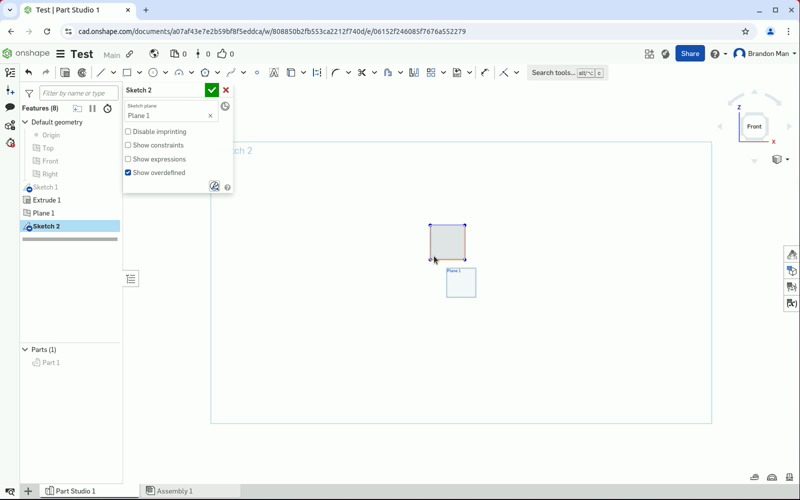
scroll(6)
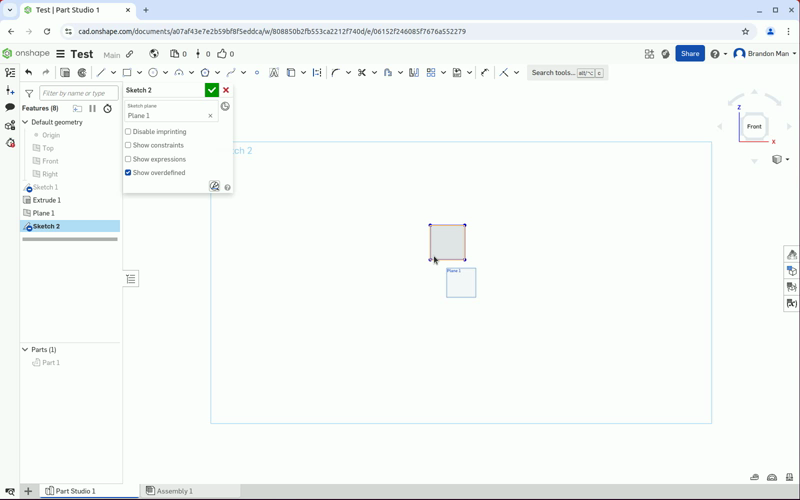
scroll(6)
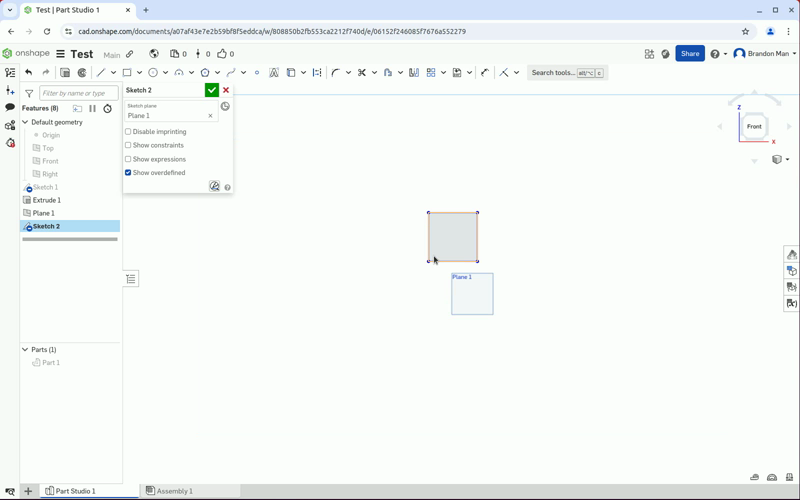
scroll(6)
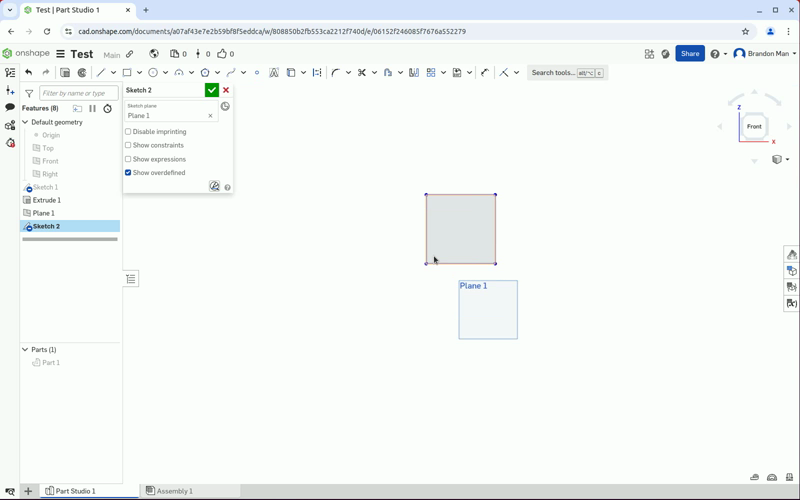
scroll(6)
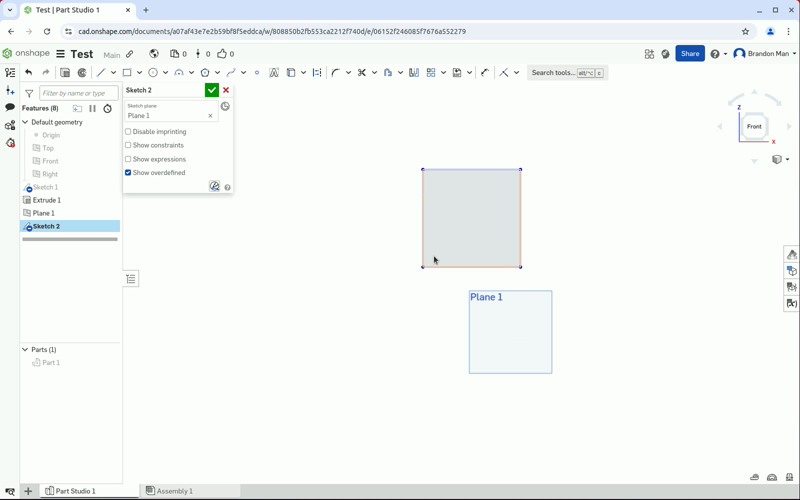
scroll(6)
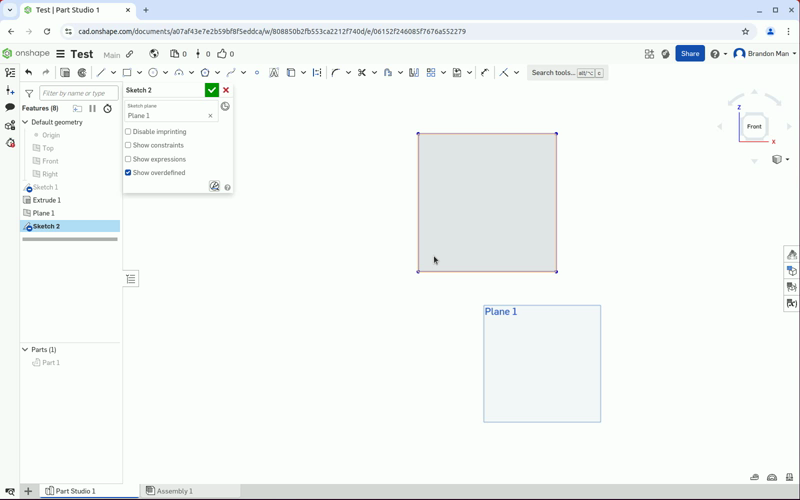
scroll(6)
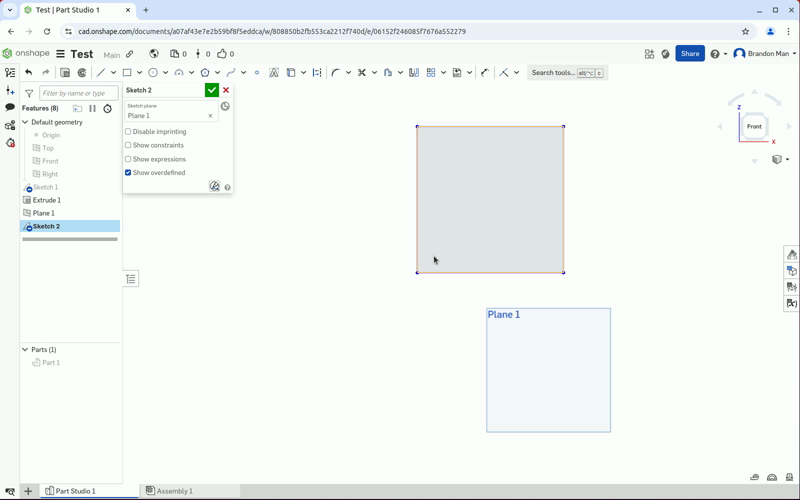
scroll(6)
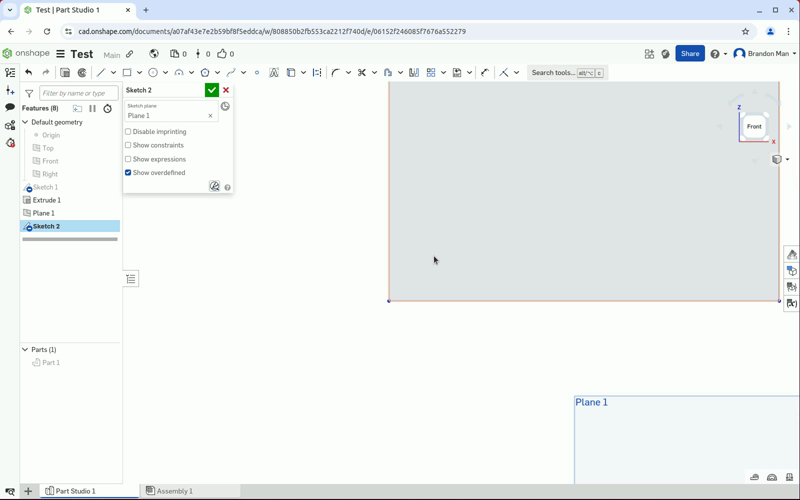
click(434, 255)
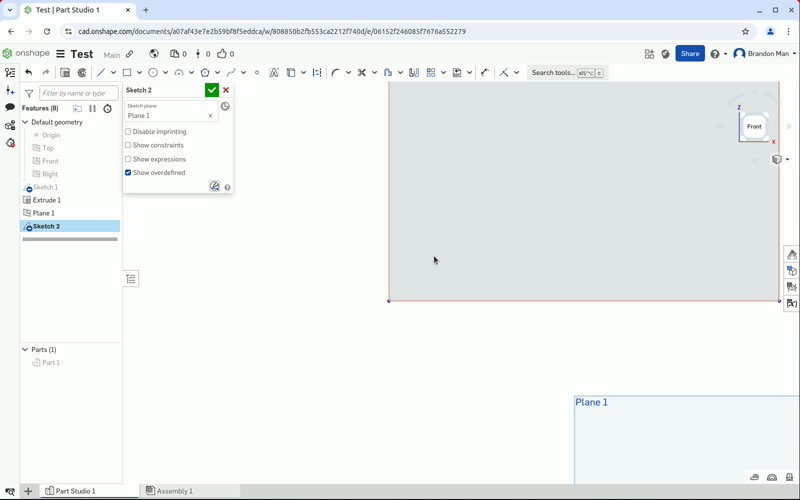
scroll(-6)
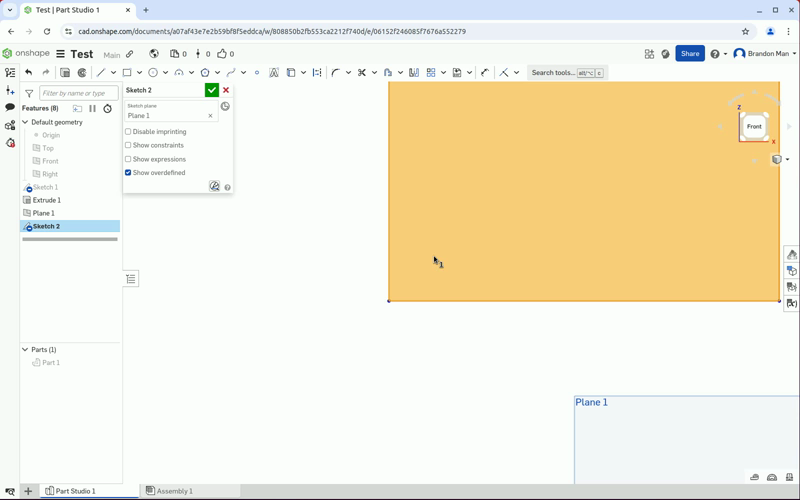
scroll(-6)
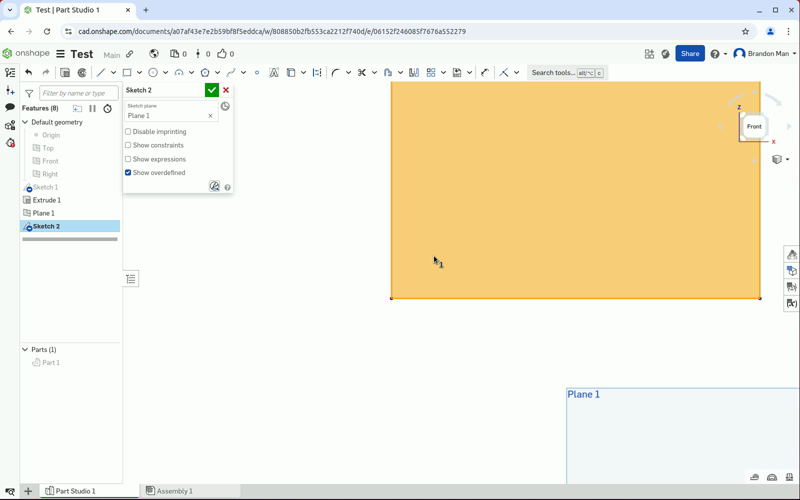
scroll(-6)
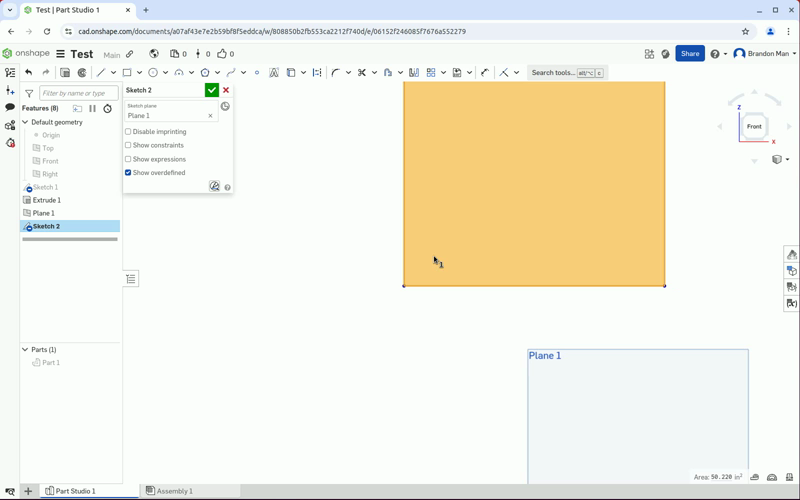
scroll(-6)
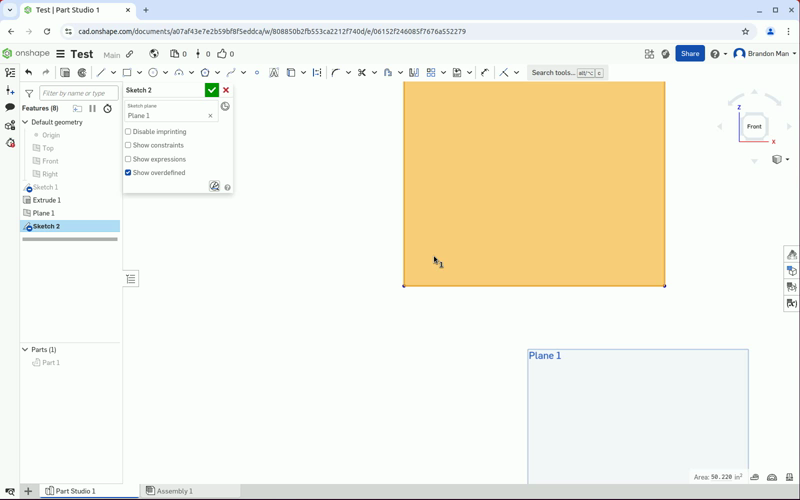
scroll(-6)
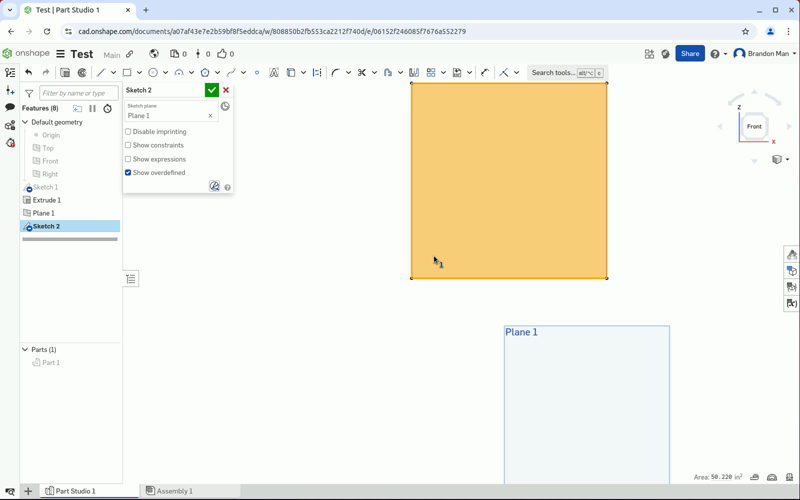
scroll(-6)
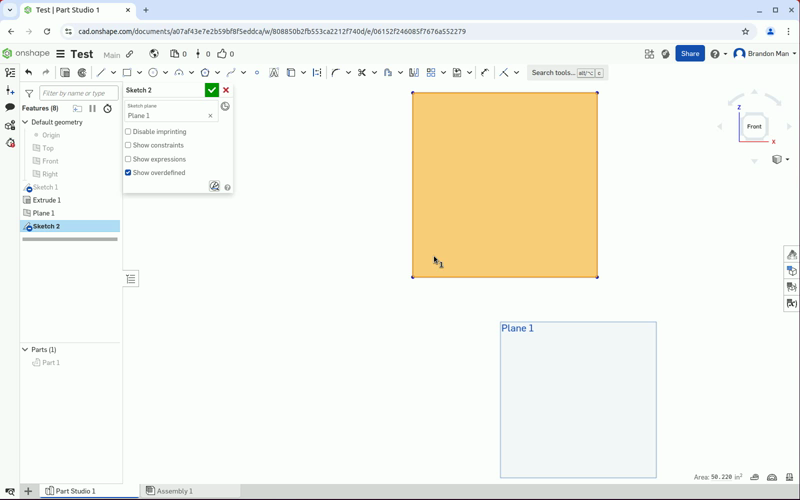
scroll(-6)
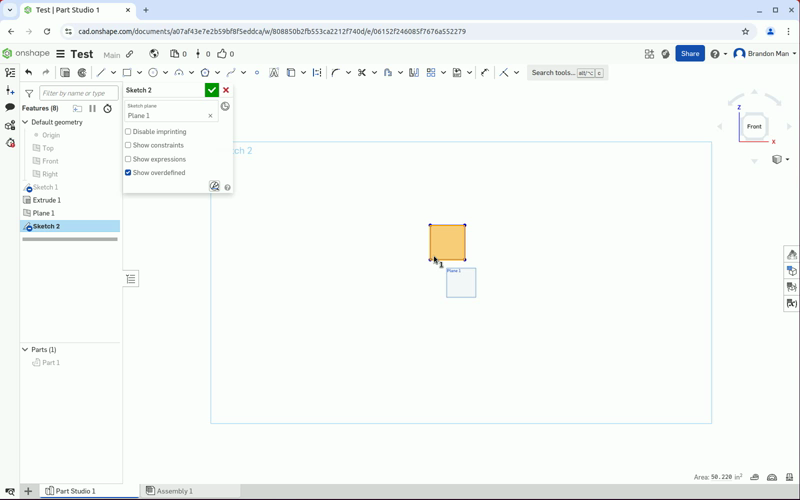
mouse_move(73, 352)
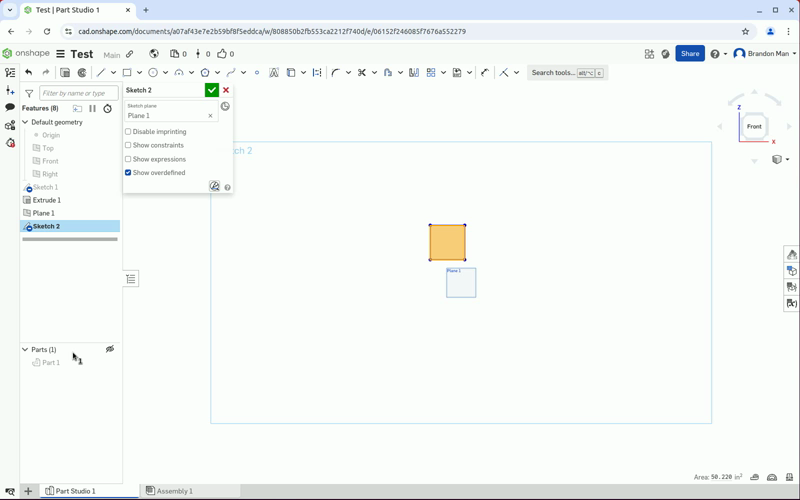
key(shift+y)
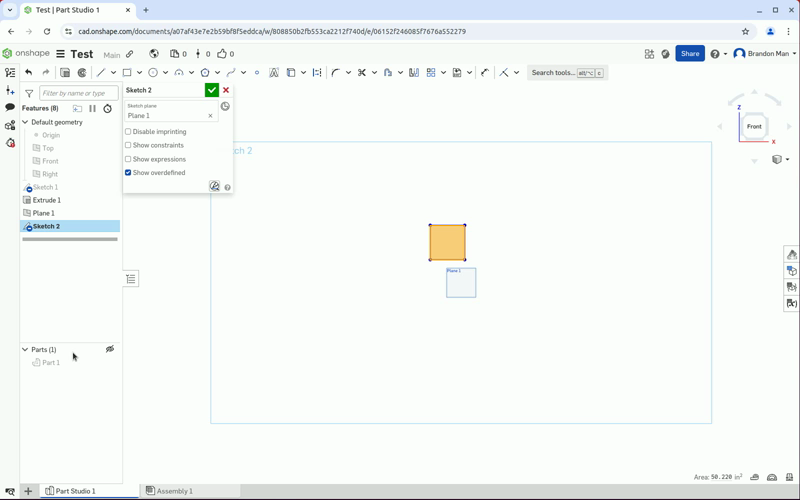
key(shift+e)
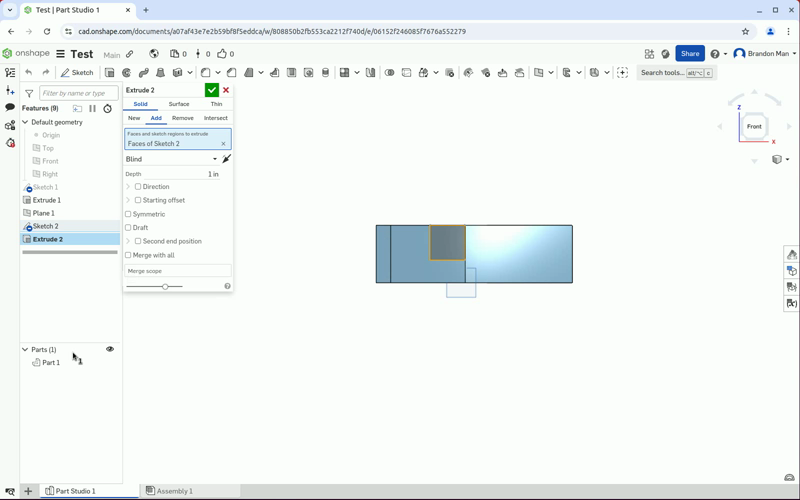
mouse_move(143, 106)
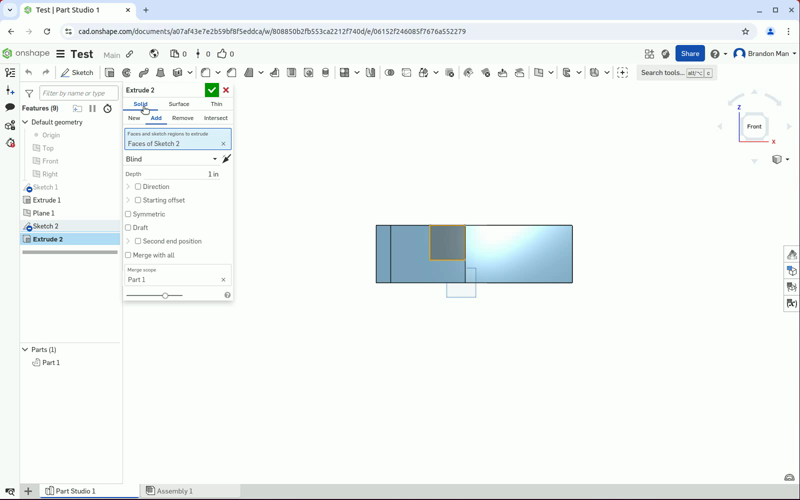
click(143, 106)
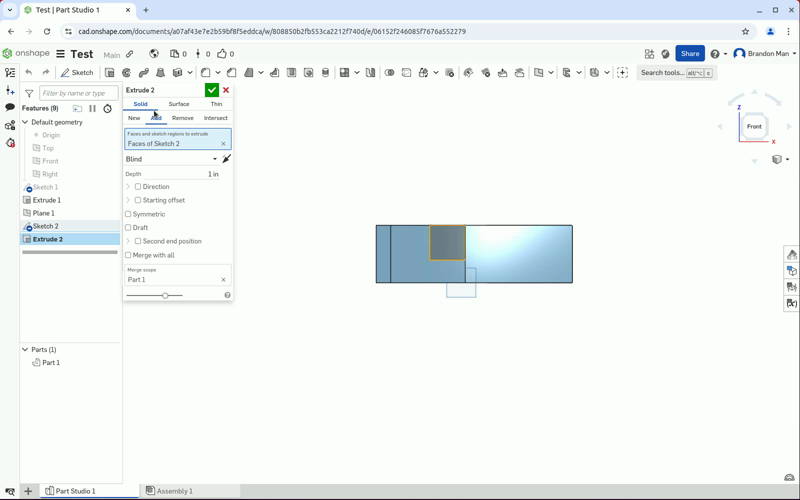
mouse_move(186, 120)
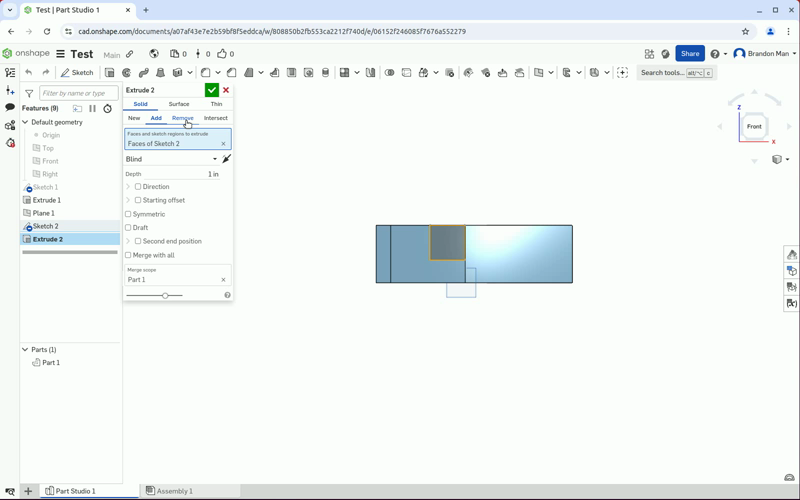
click(186, 120)
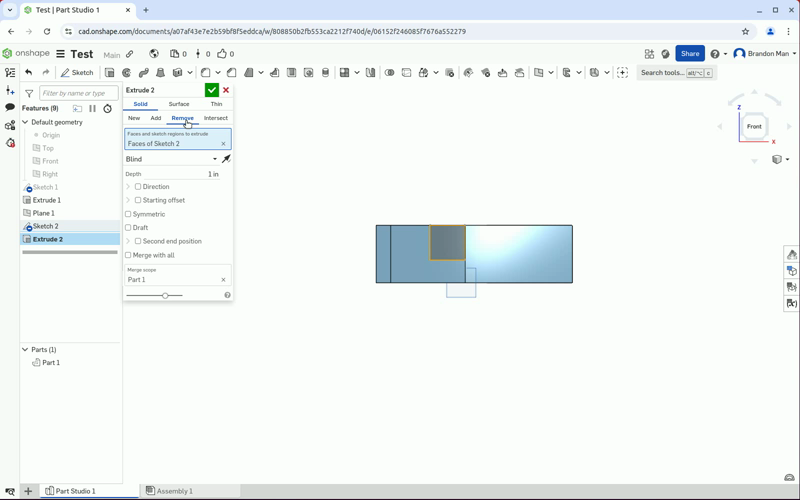
key(tab, 4)
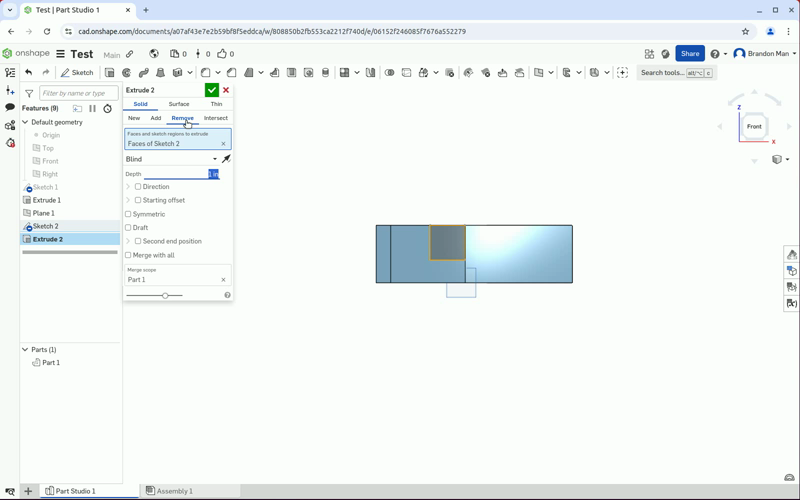
text(30.811)
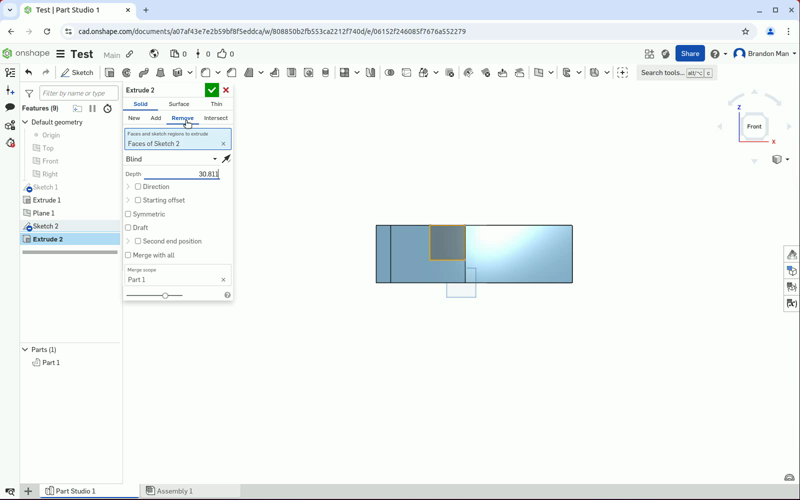
key(tab, 6)
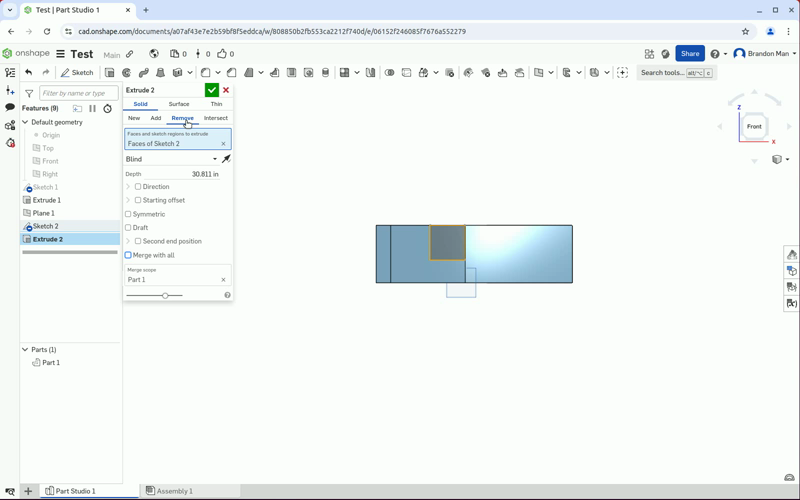
key(space)
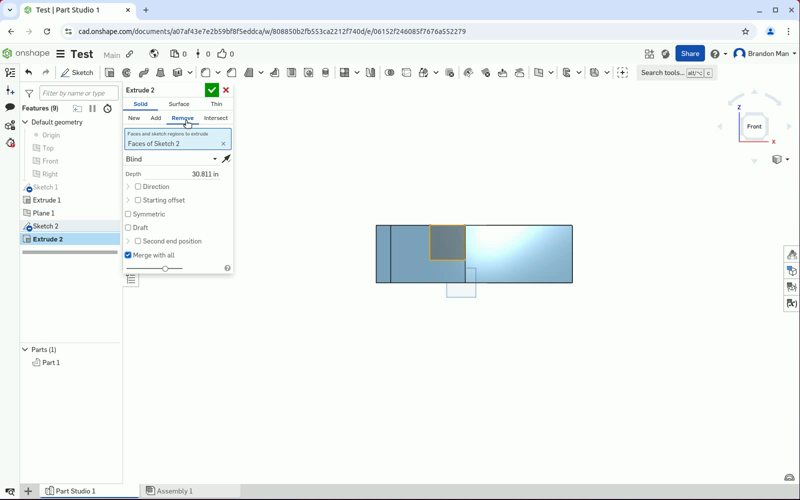
key(enter)
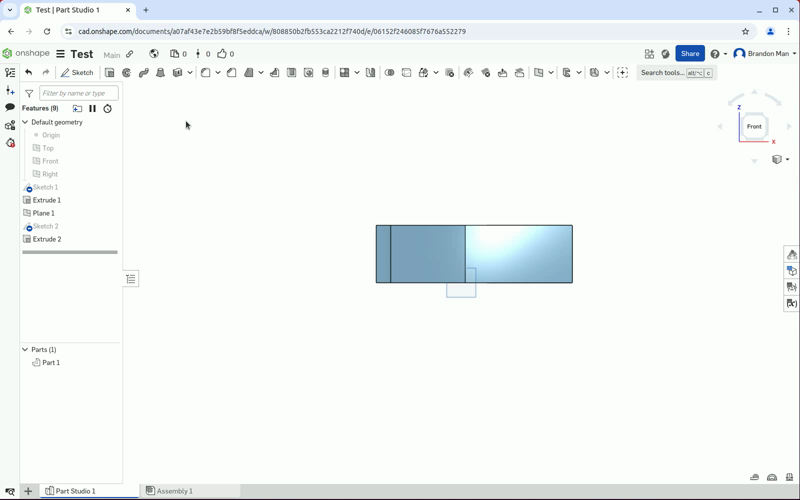
key(shift+h)
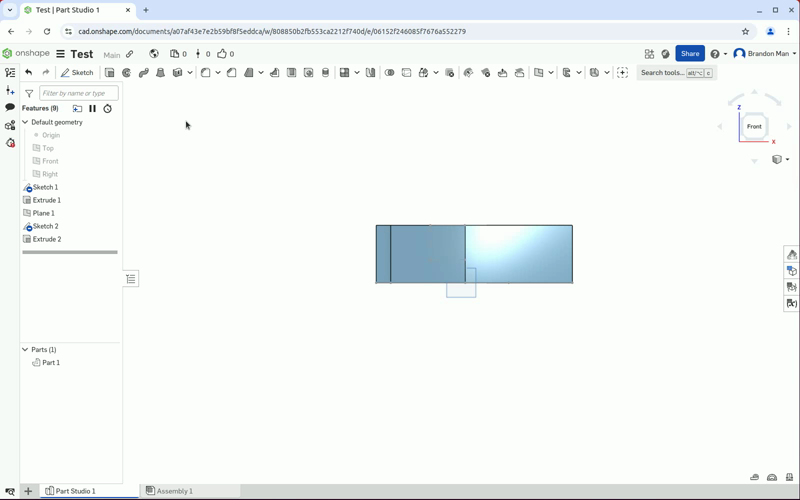
key(shift+h)
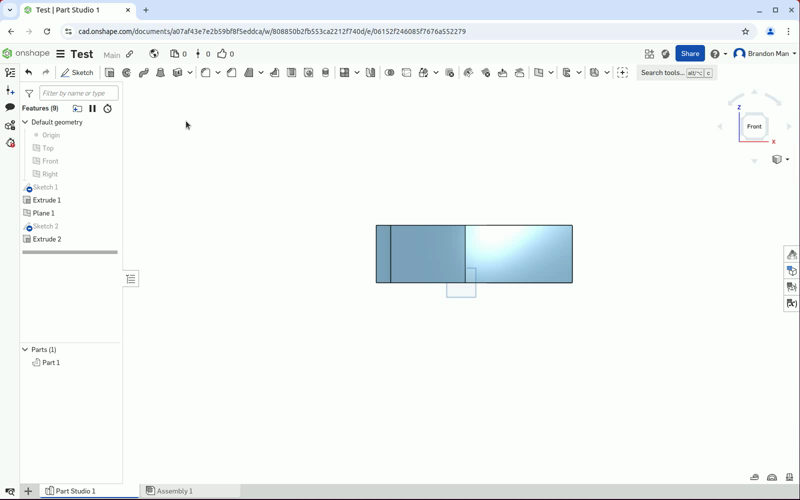
mouse_move(73, 189)
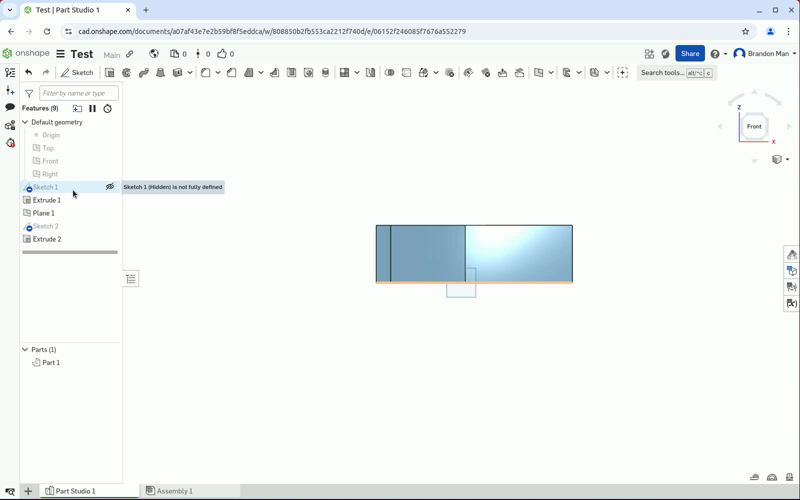
click(73, 189)
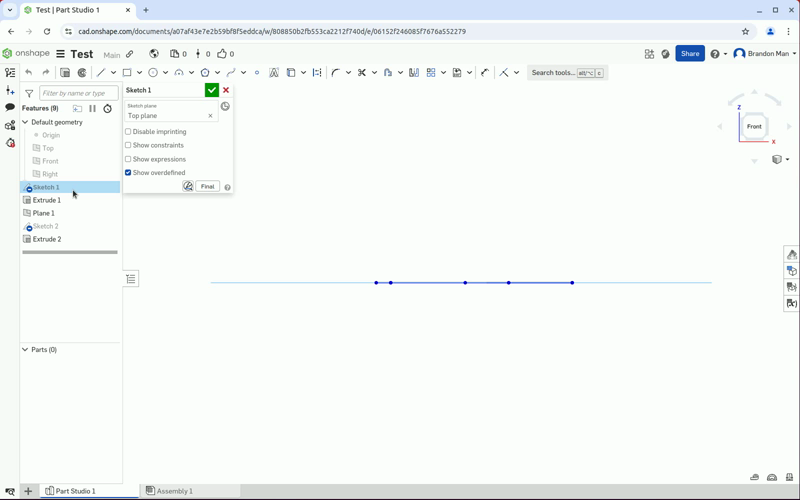
mouse_move(229, 92)
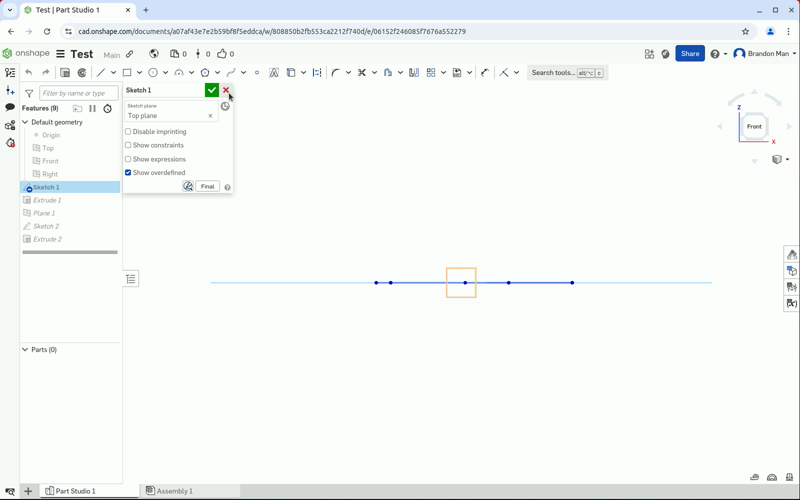
click(229, 92)
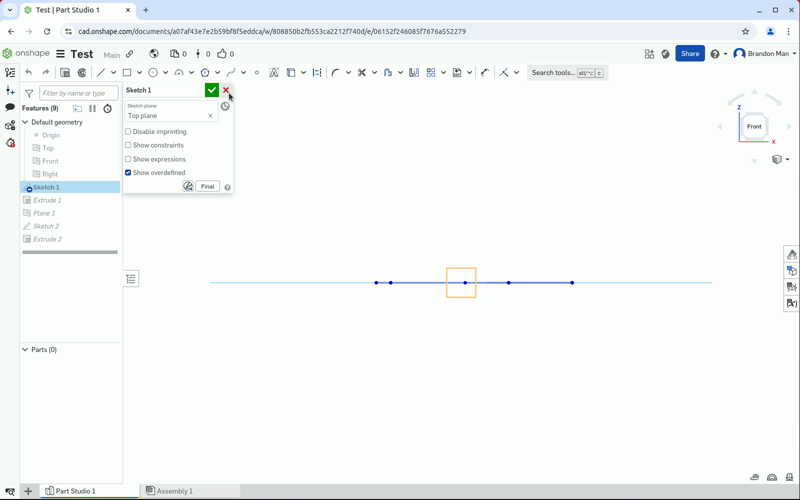
key(shift+s)
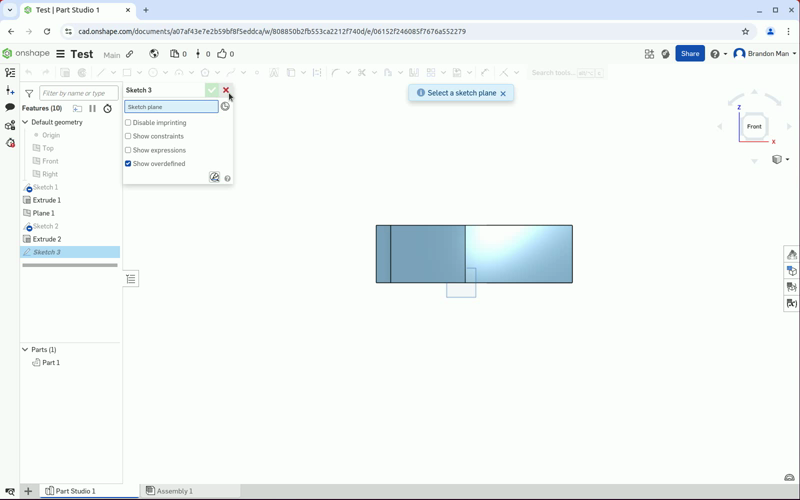
mouse_move(73, 215)
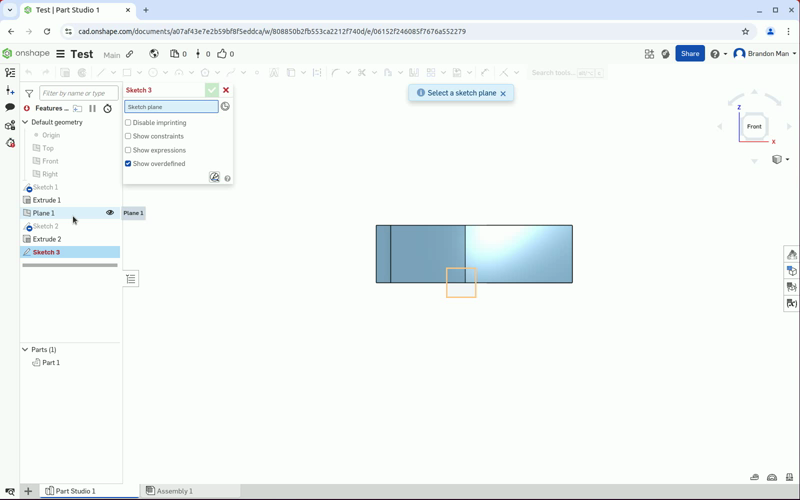
click(73, 215)
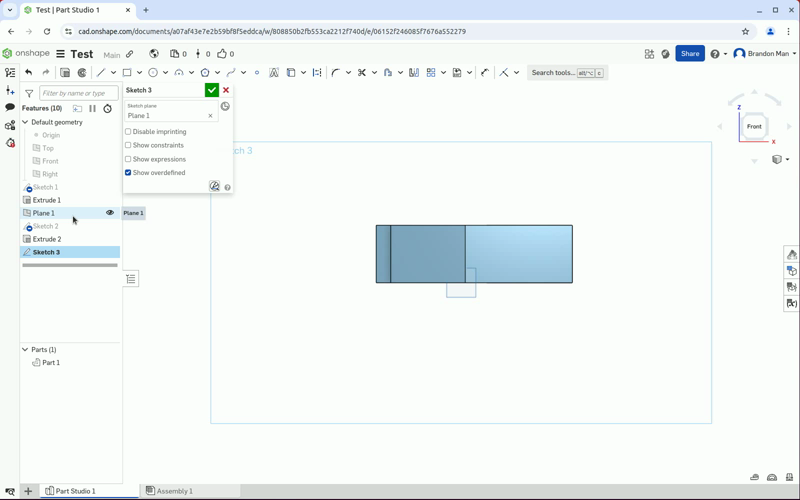
mouse_move(73, 352)
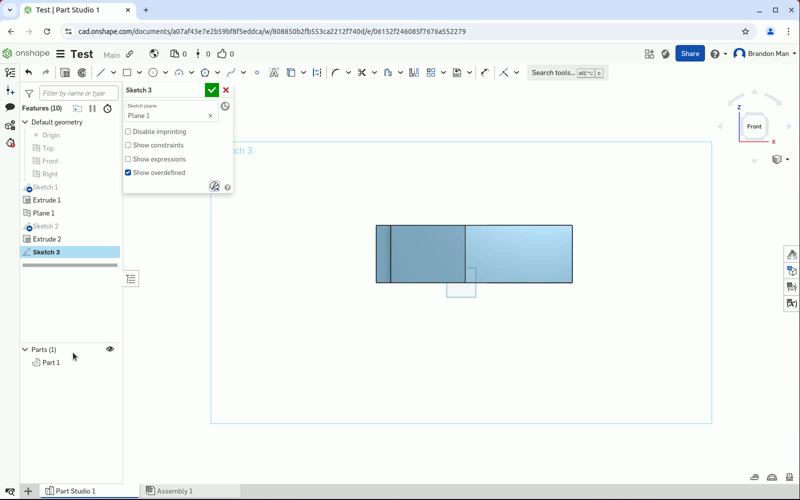
key(y)
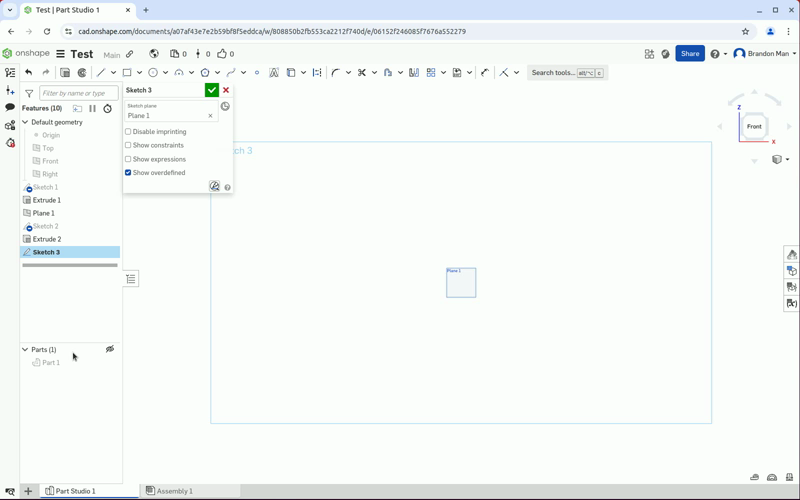
key(l)
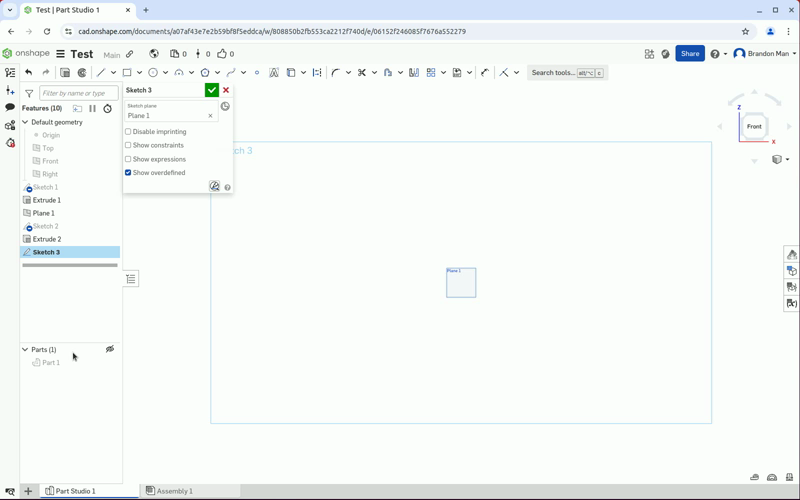
key_down(shift)
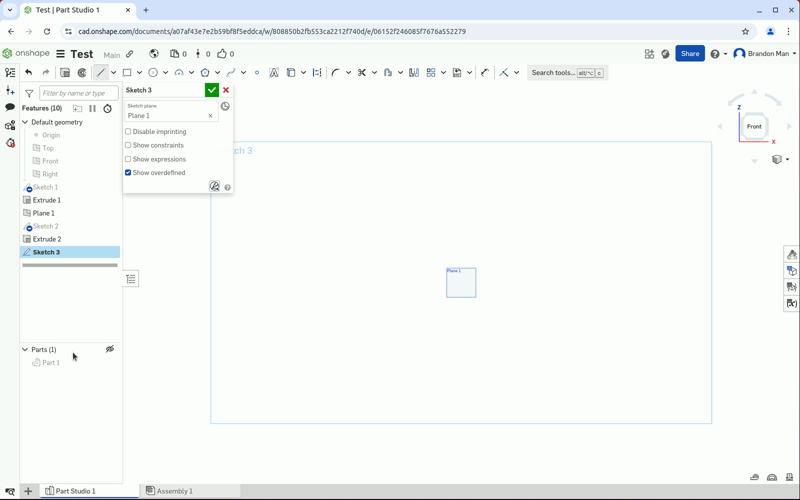
mouse_move(464, 259)
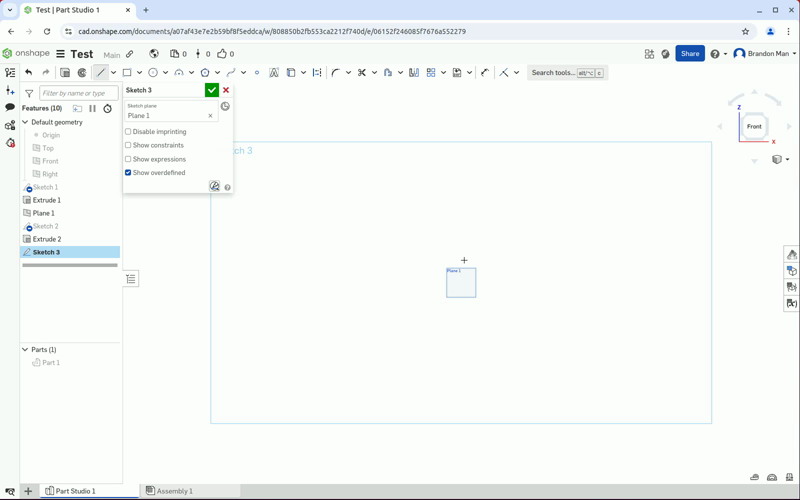
click(464, 259)
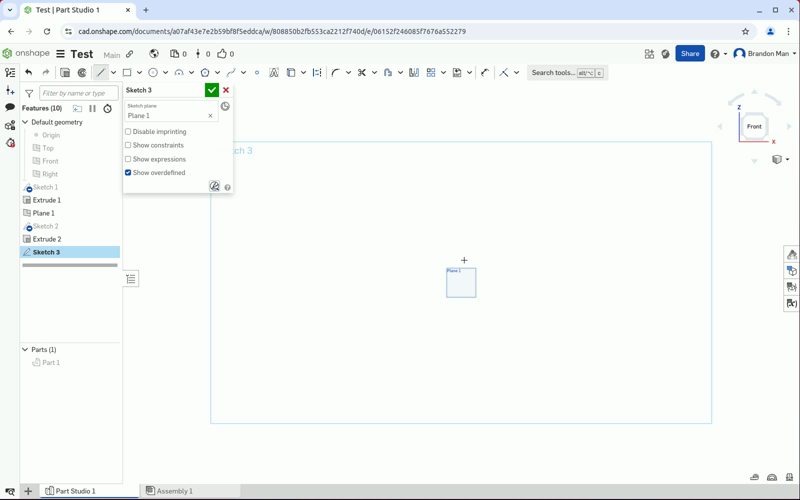
key_up(shift)
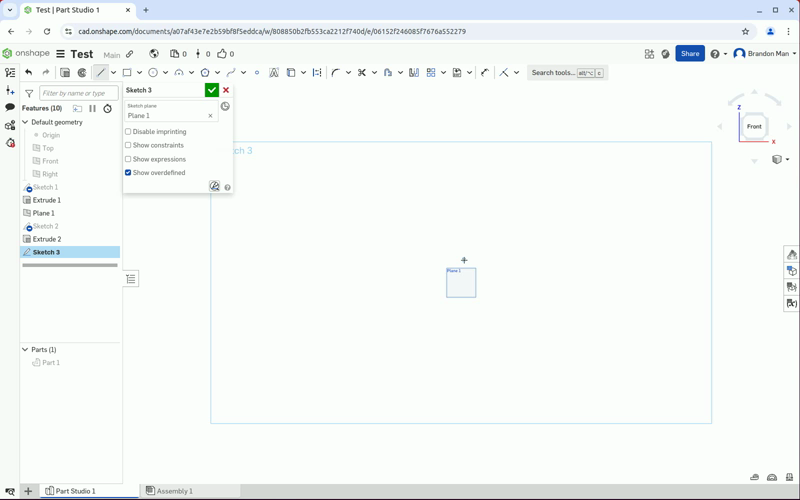
key_down(shift)
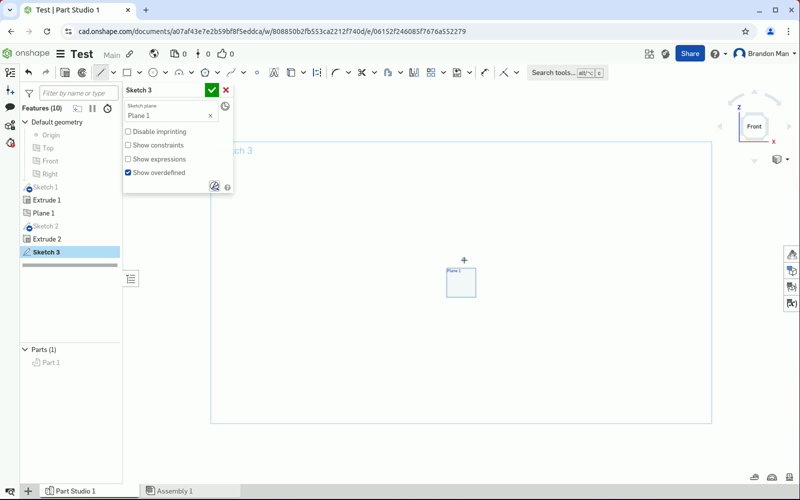
mouse_move(574, 259)
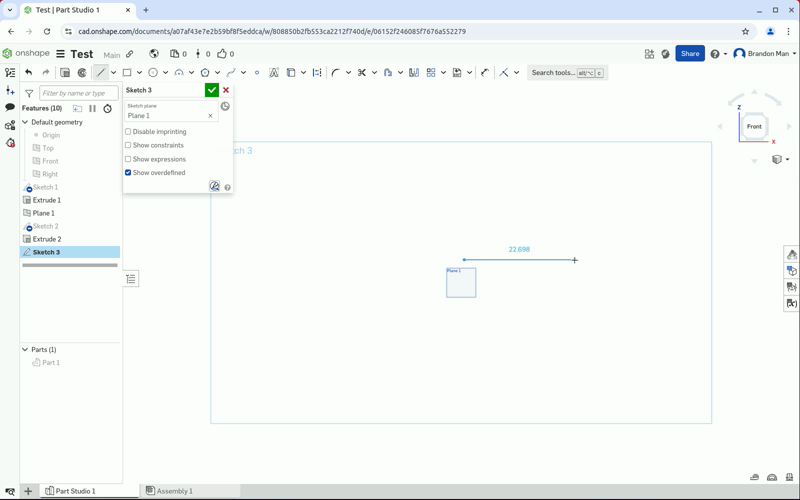
click(574, 259)
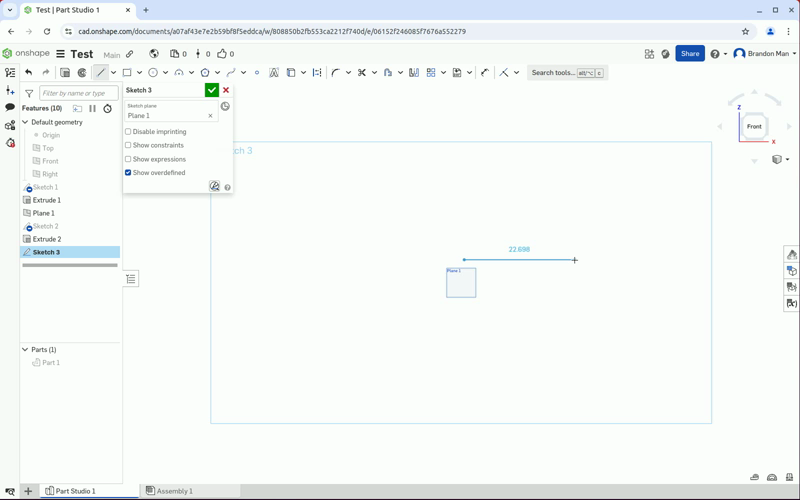
key_up(shift)
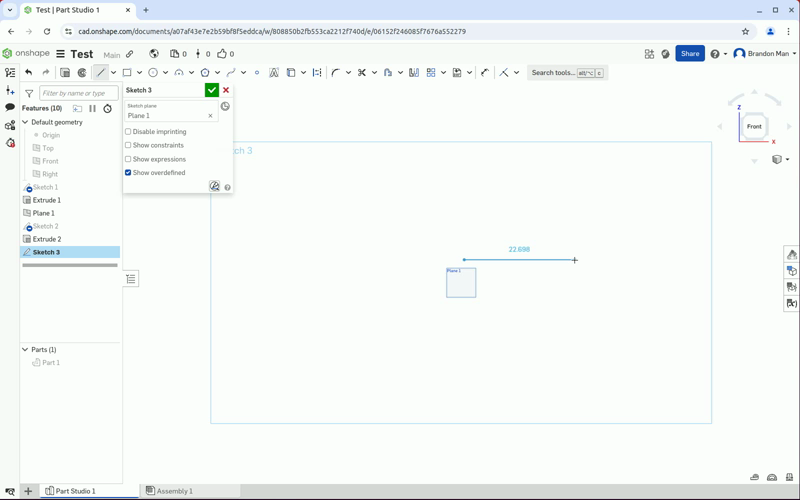
key_down(shift)
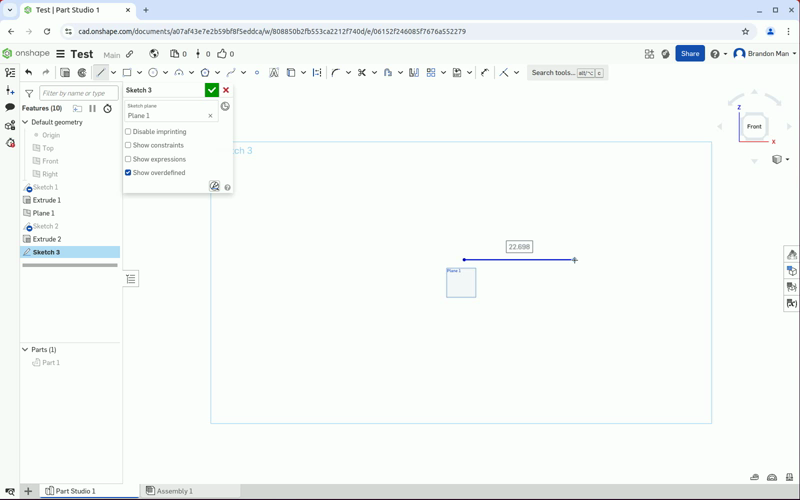
mouse_move(589, 259)
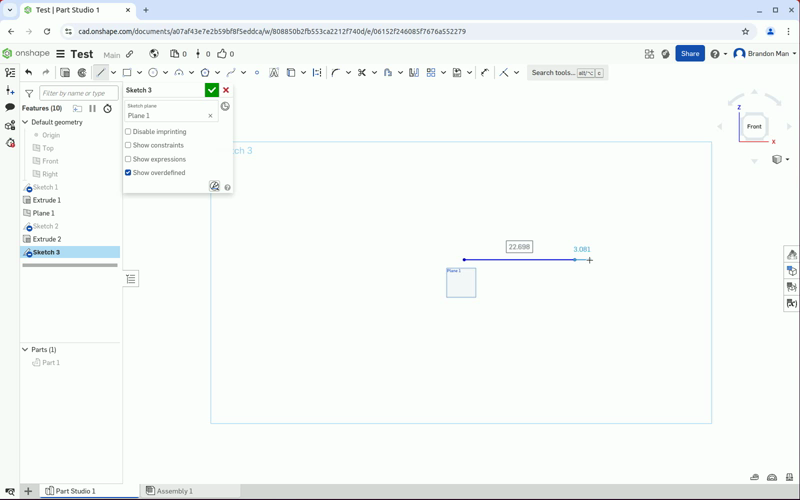
mouse_move(574, 225)
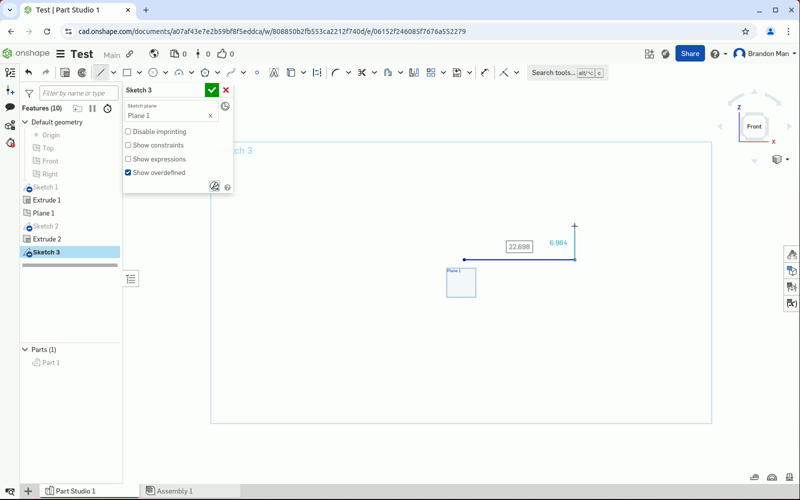
click(574, 225)
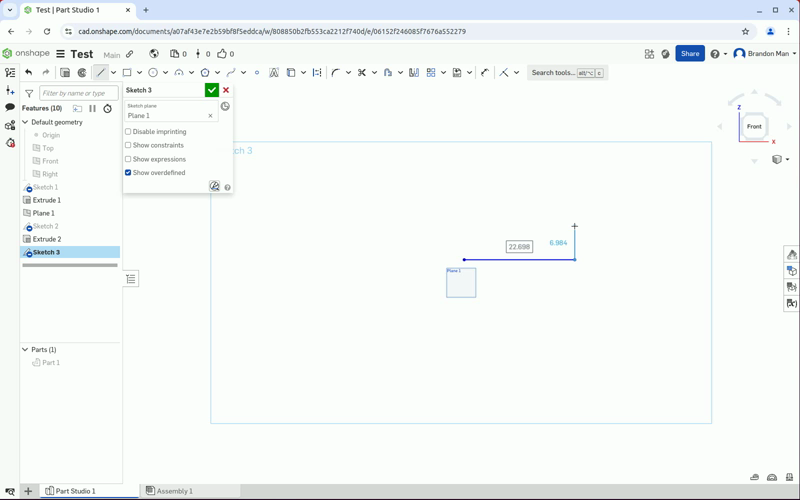
key_up(shift)
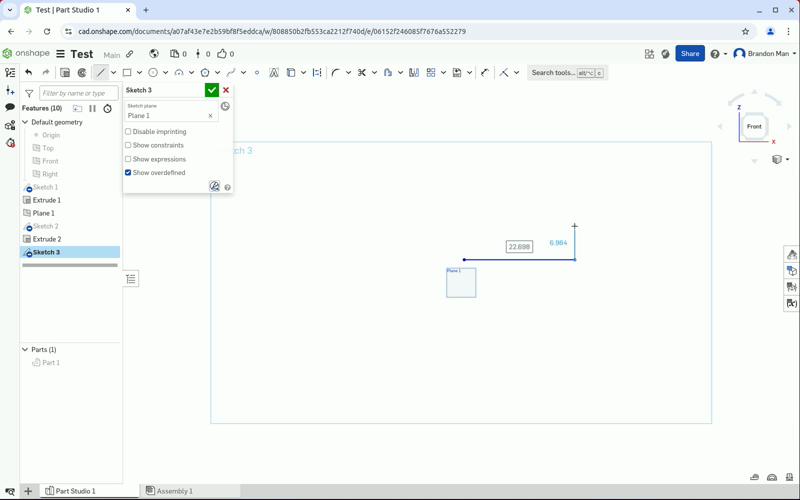
key_down(shift)
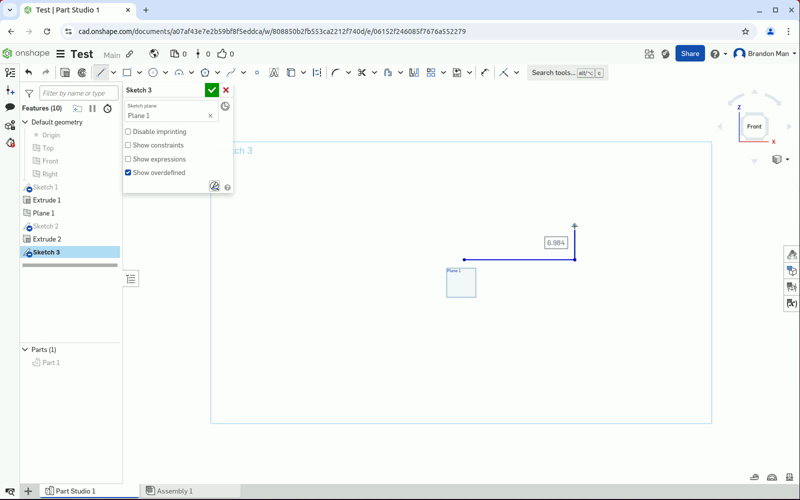
mouse_move(464, 225)
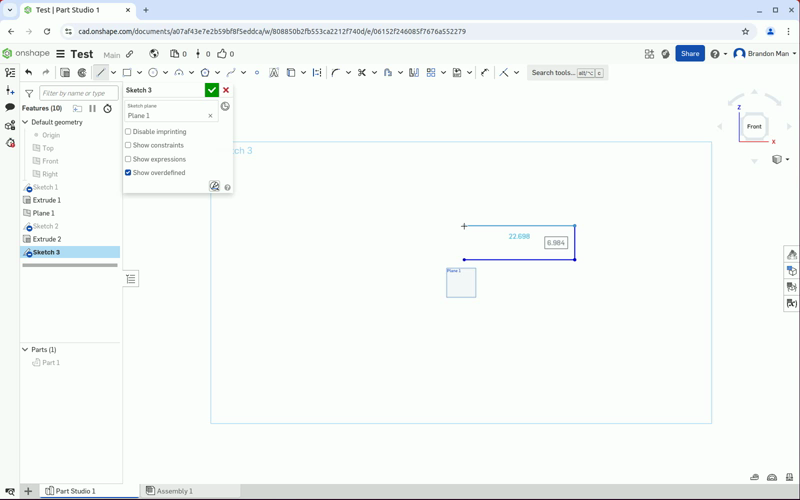
click(464, 225)
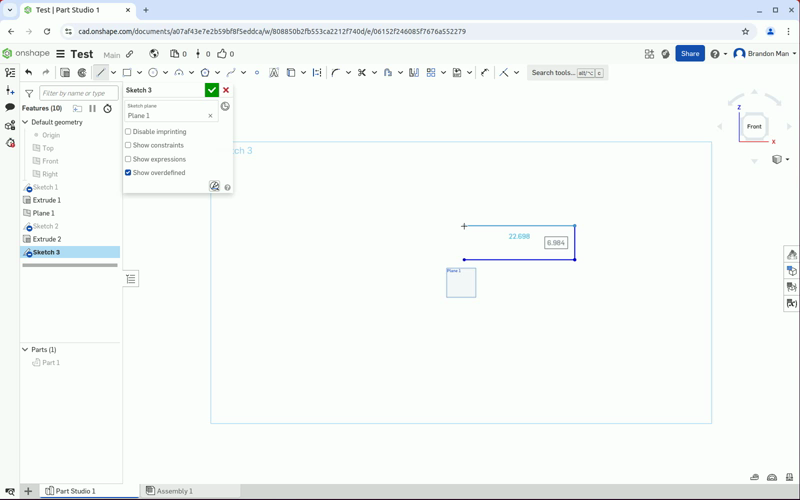
key_up(shift)
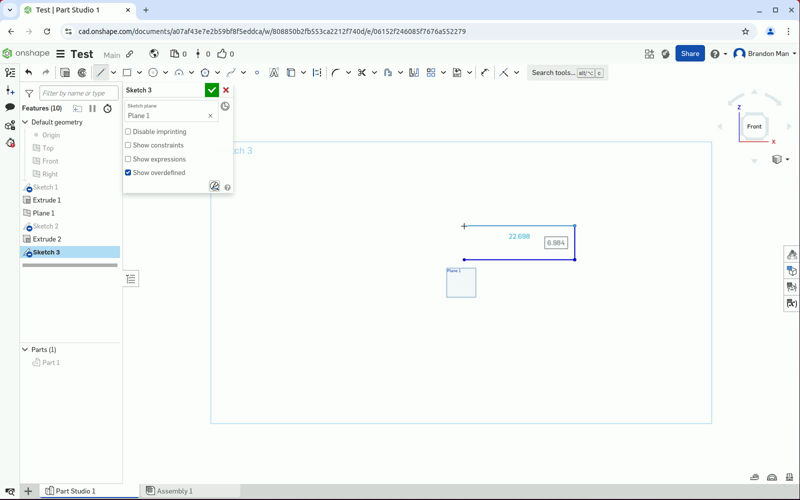
mouse_move(494, 225)
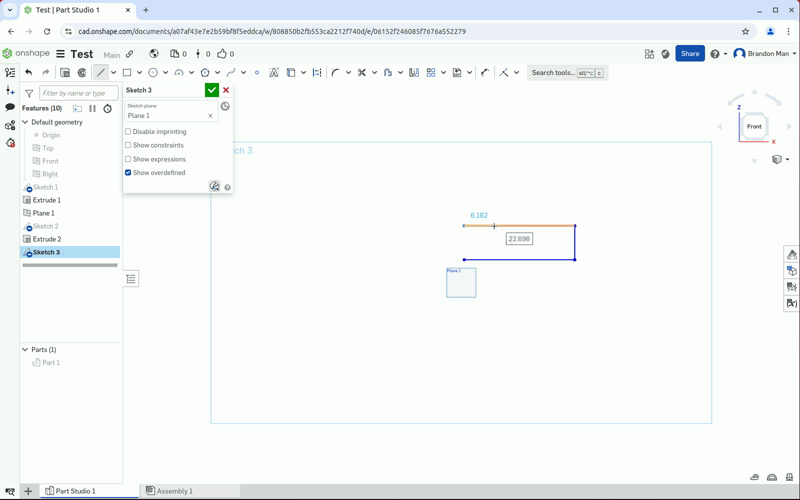
key_down(shift)
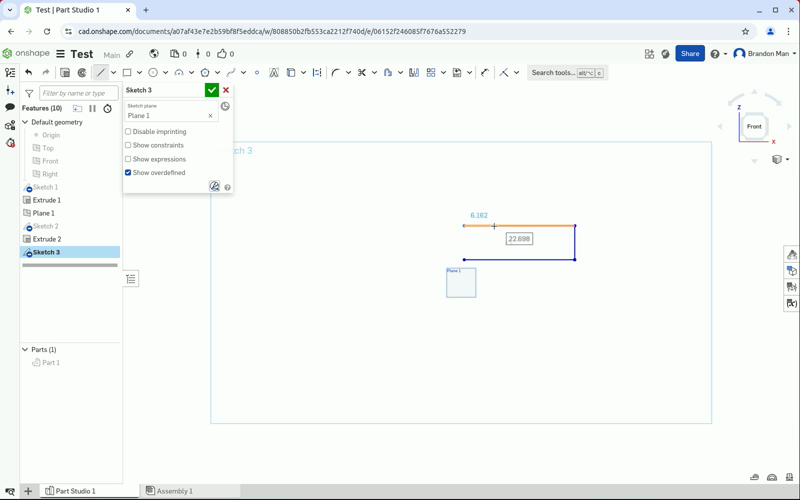
mouse_move(464, 259)
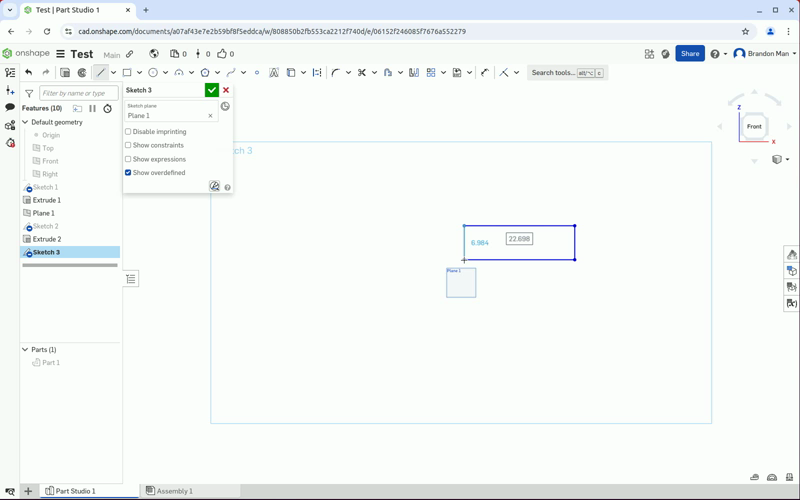
key_up(shift)
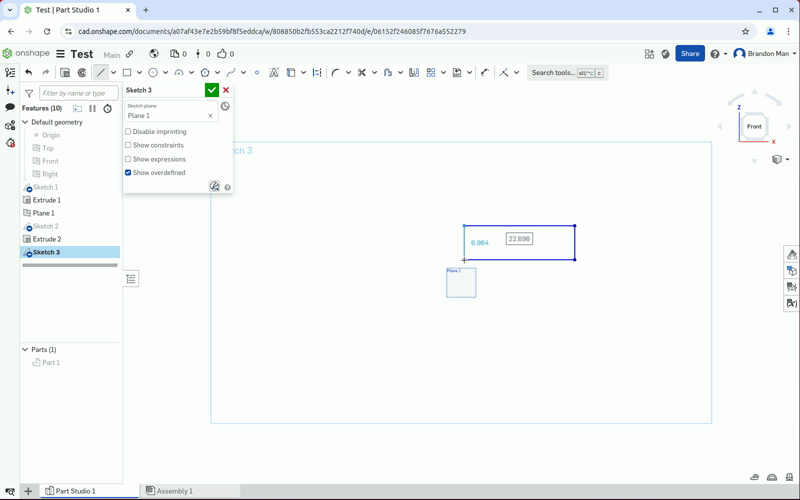
click(464, 259)
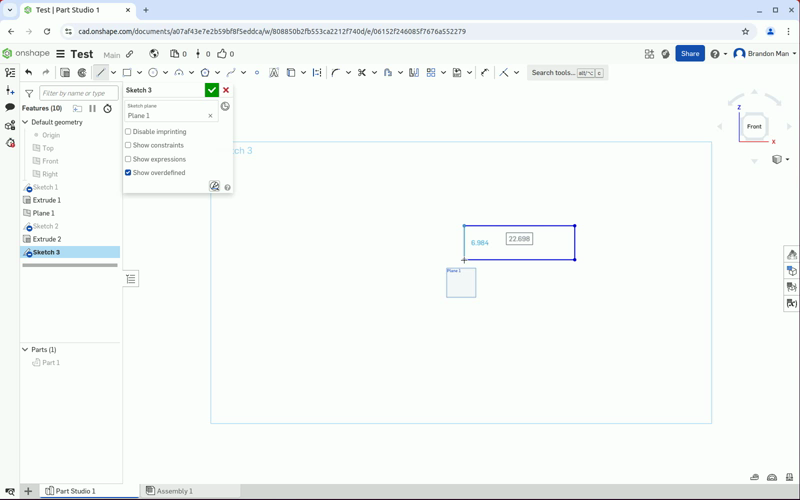
key(esc)
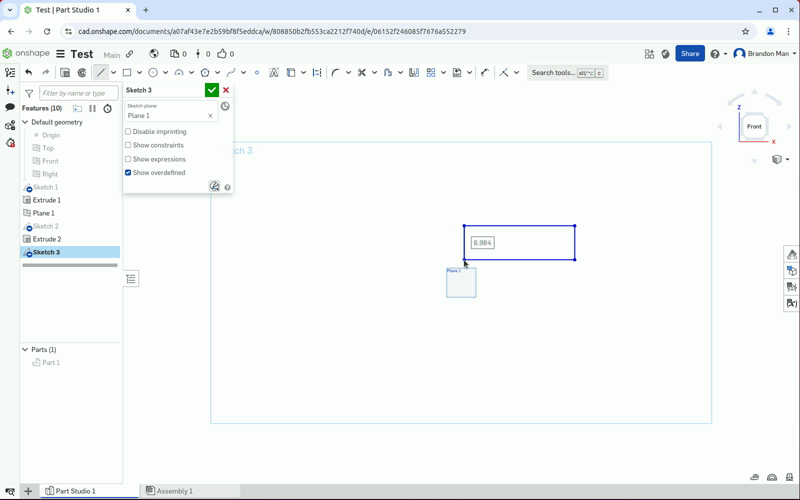
mouse_move(538, 243)
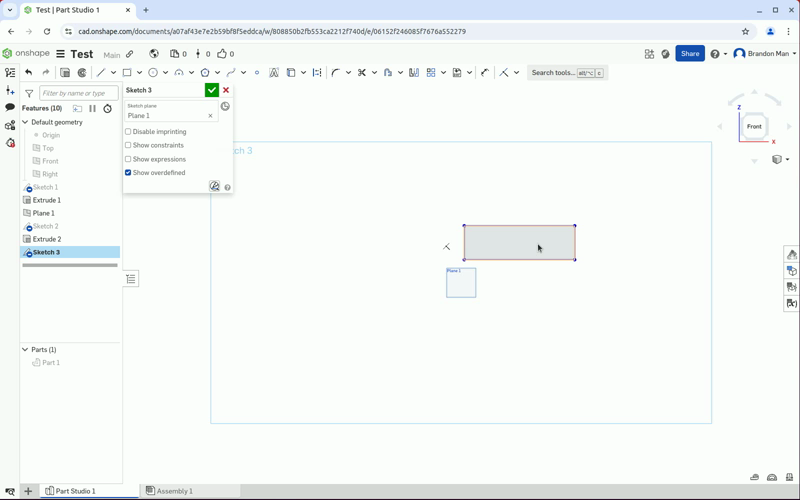
click(538, 243)
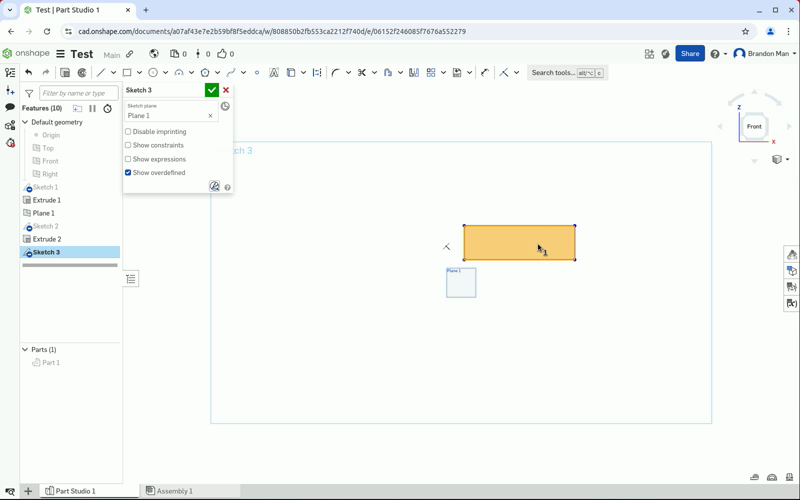
mouse_move(73, 352)
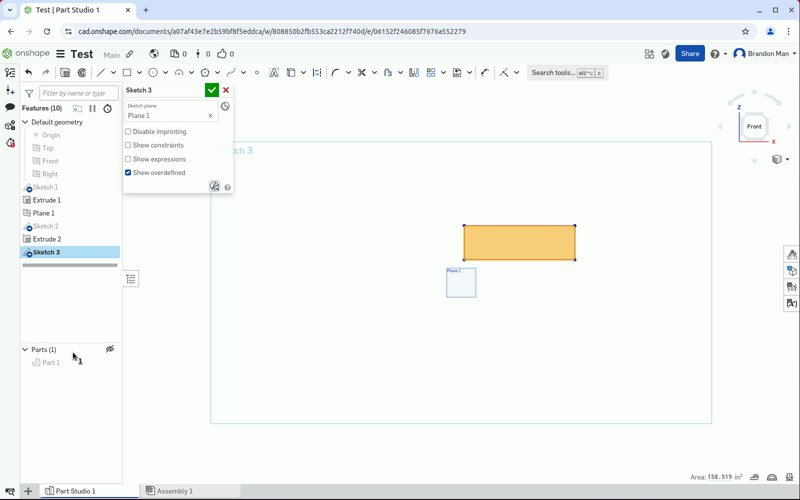
key(shift+y)
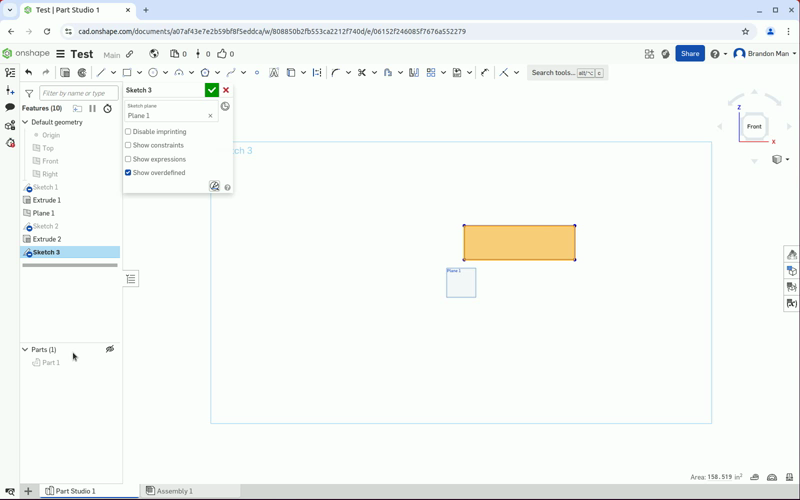
key(shift+e)
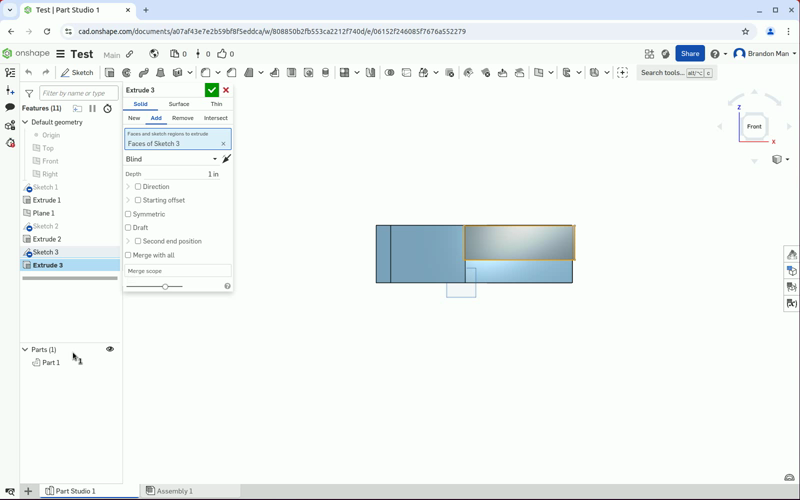
mouse_move(143, 106)
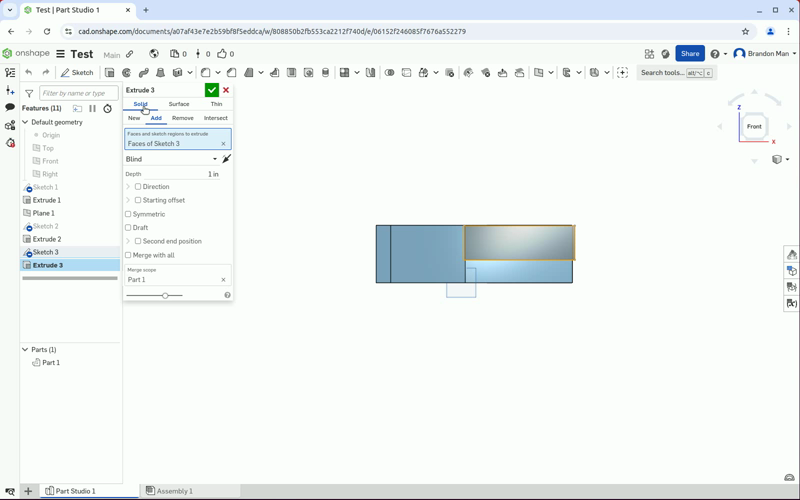
click(143, 106)
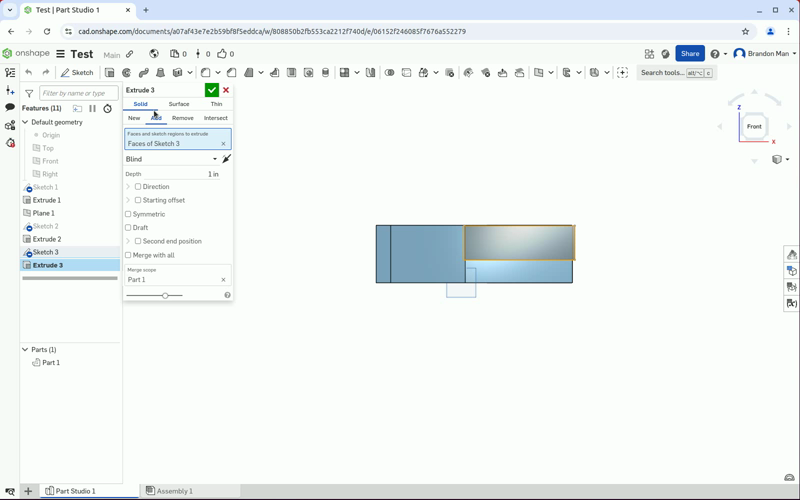
mouse_move(186, 120)
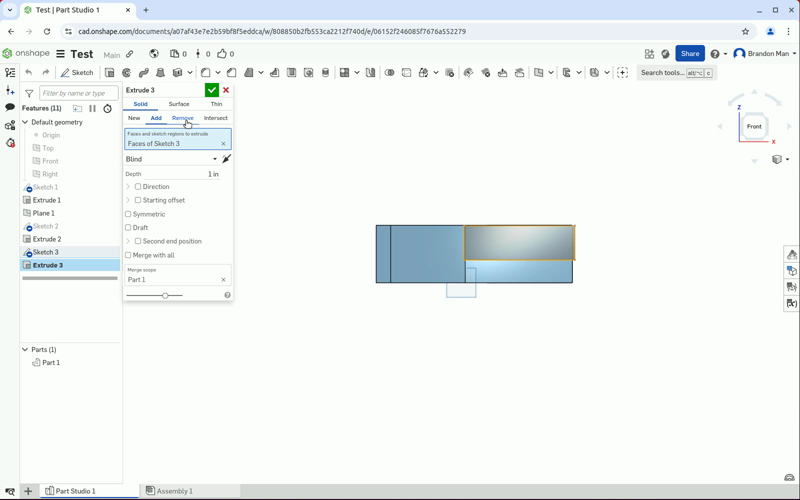
click(186, 120)
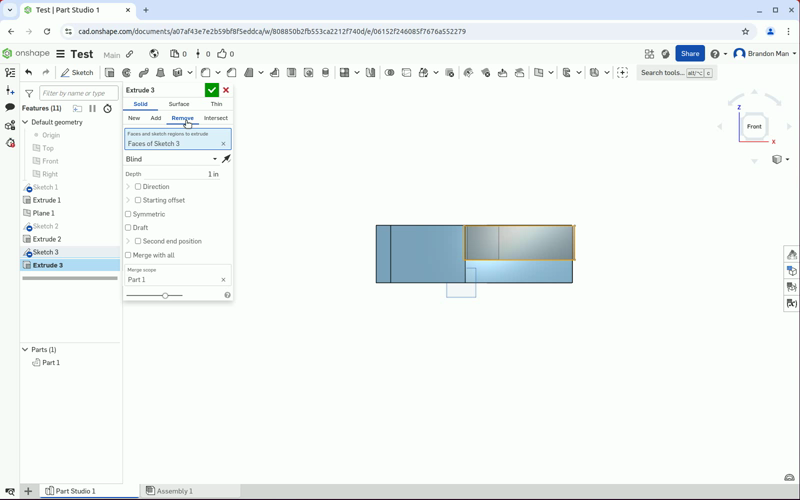
key(tab, 4)
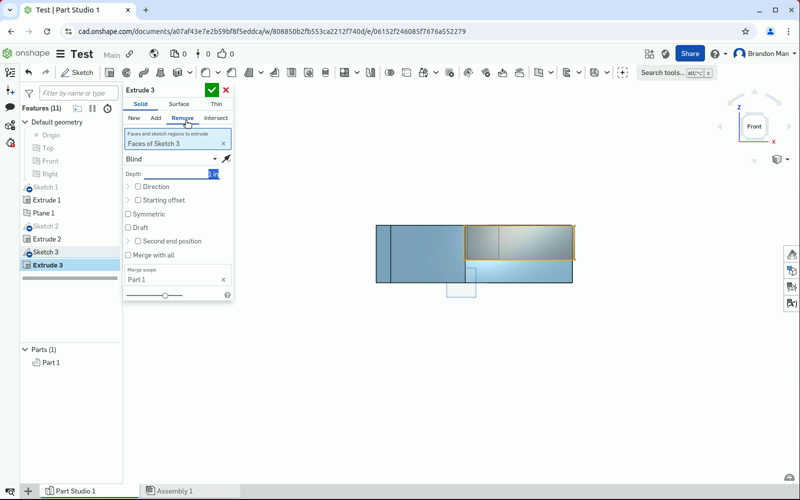
text(30.811)
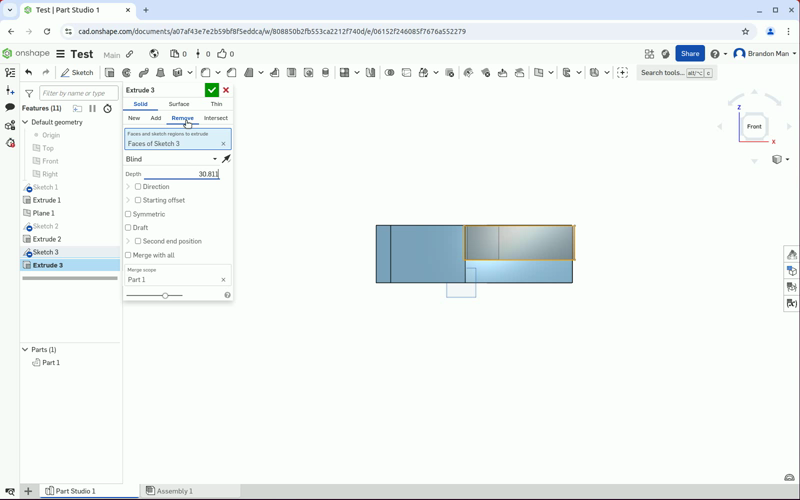
key(tab, 6)
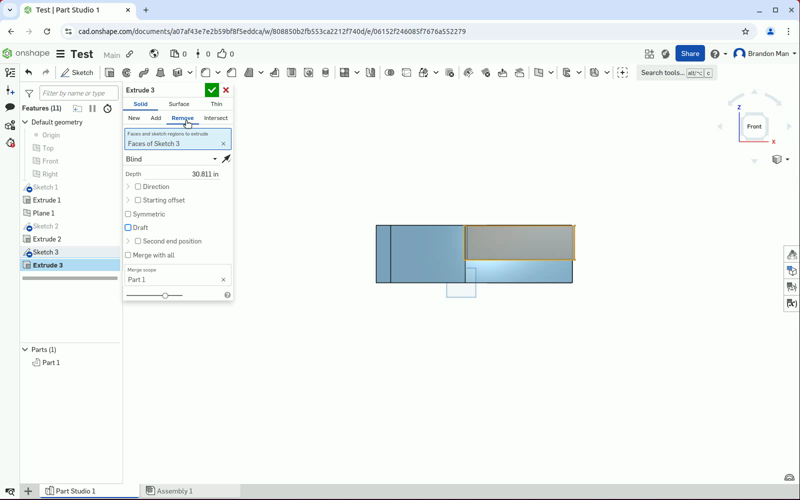
key(space)
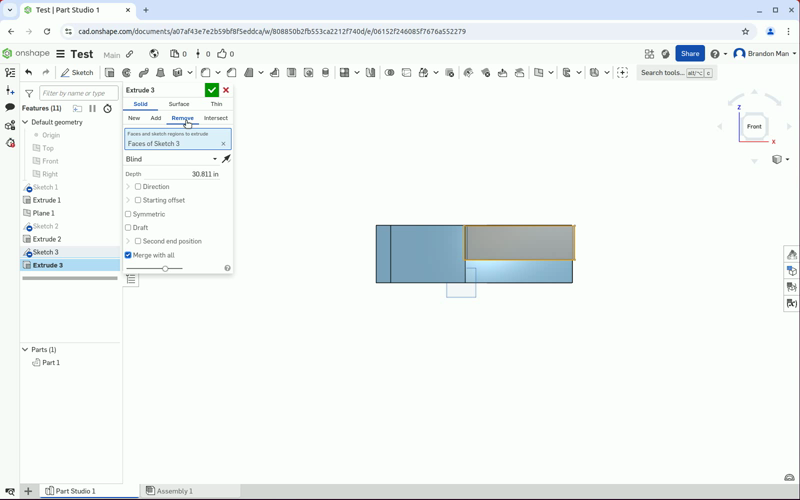
key(enter)
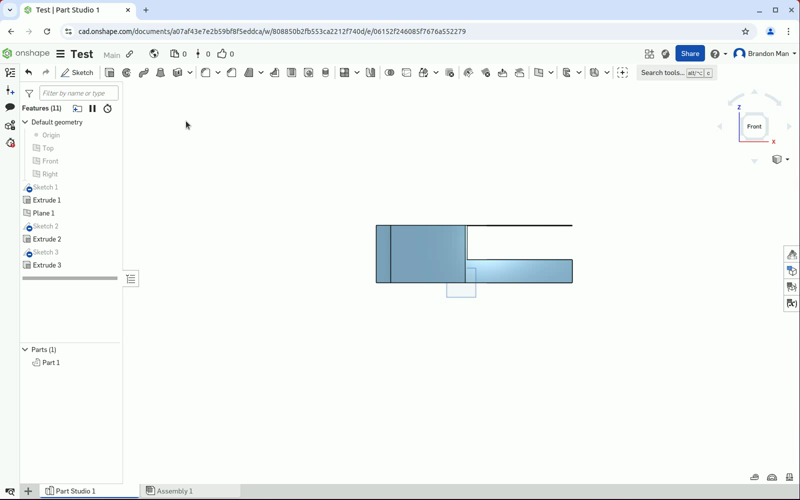
key(shift+h)
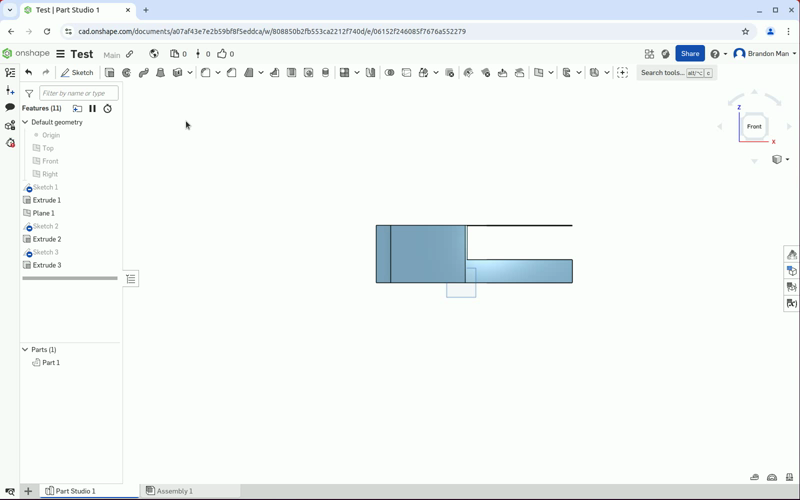
key(shift+h)
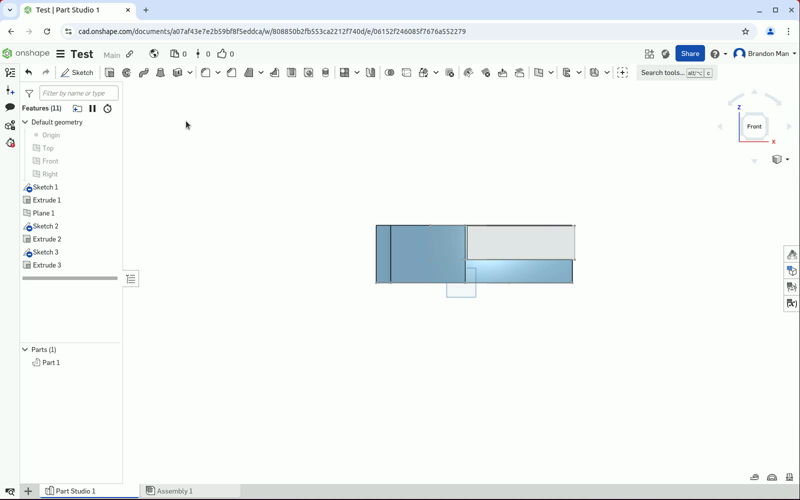
key(shift+7)
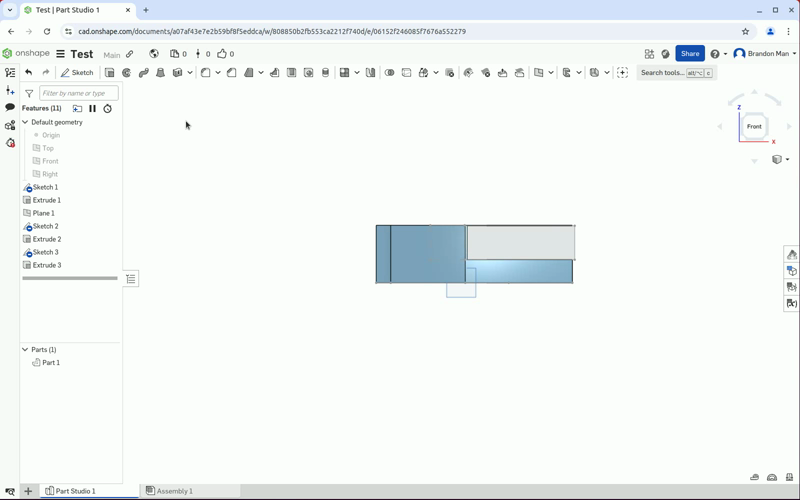
key(left, 2)
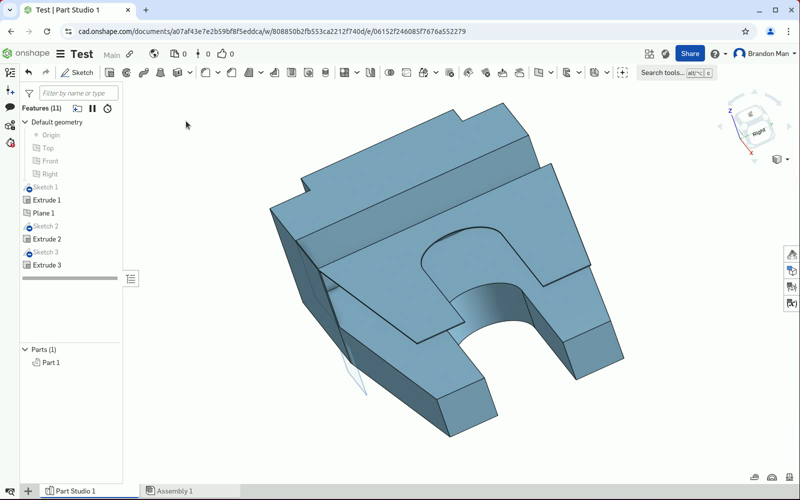
key(down, 2)
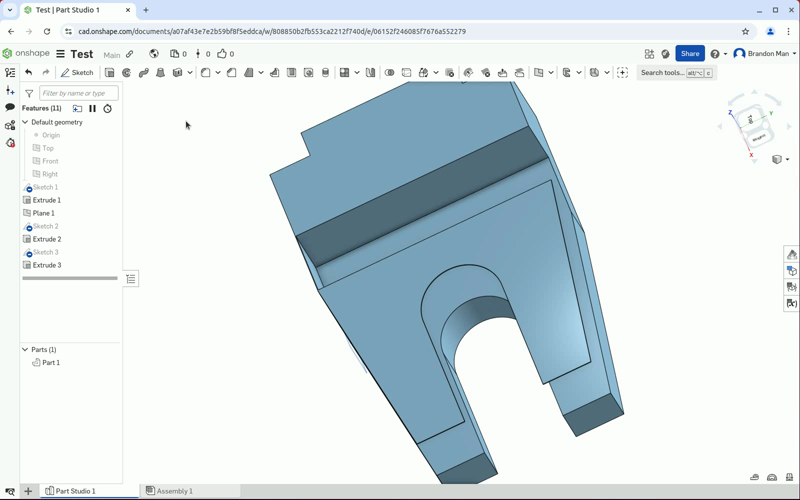
key(up, 2)
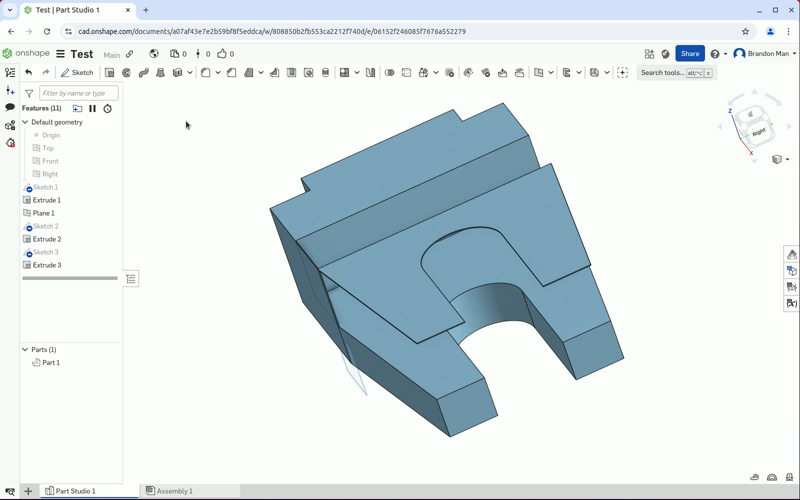
key(right, 2)
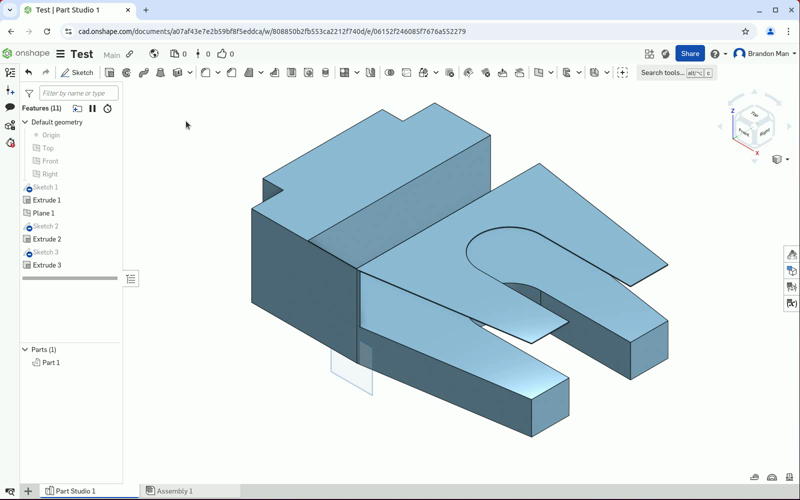
mouse_move(73, 189)
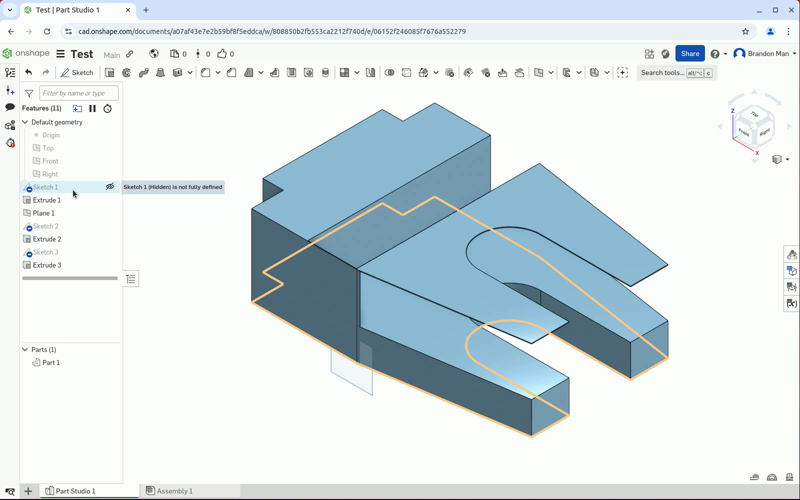
click(73, 189)